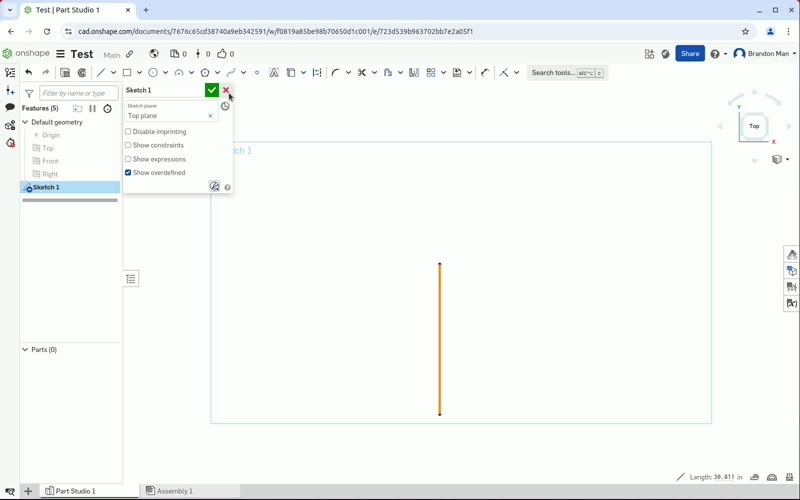
key(shift+h)
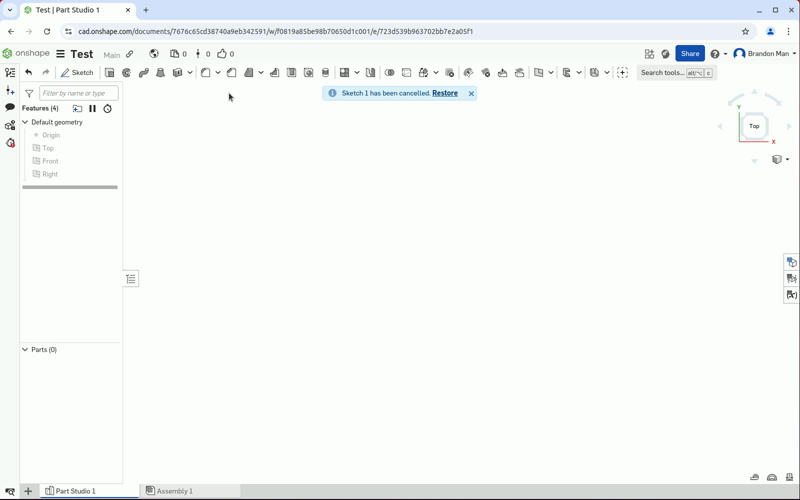
mouse_move(73, 352)
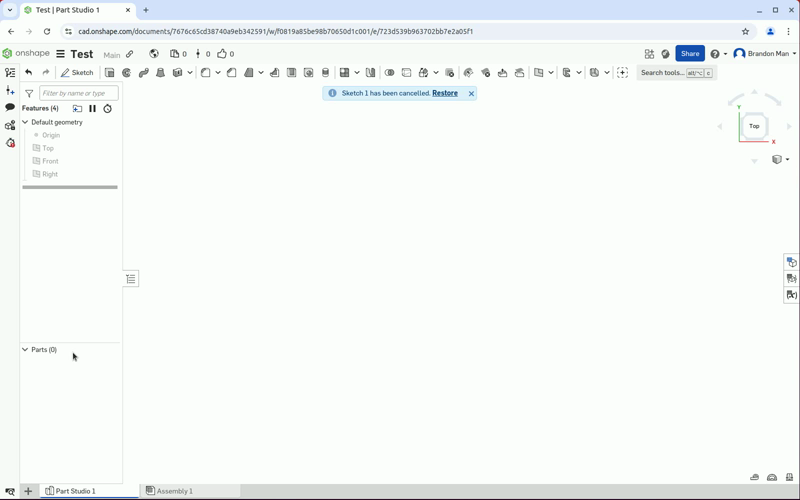
key(y)
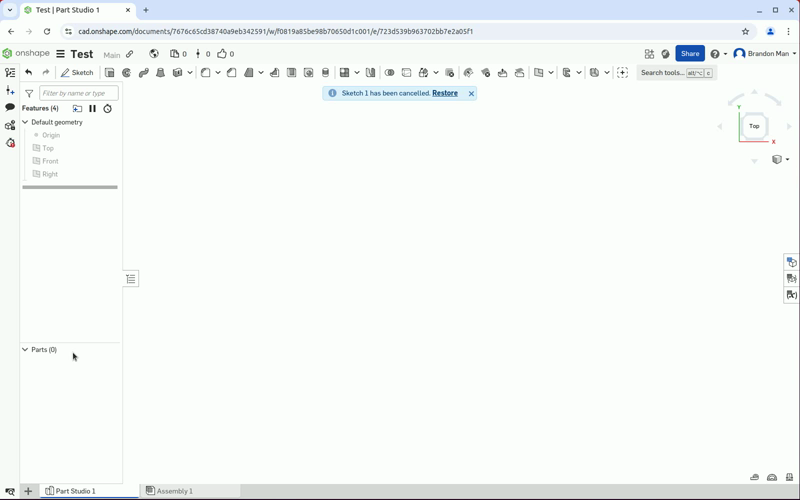
key(shift+p)
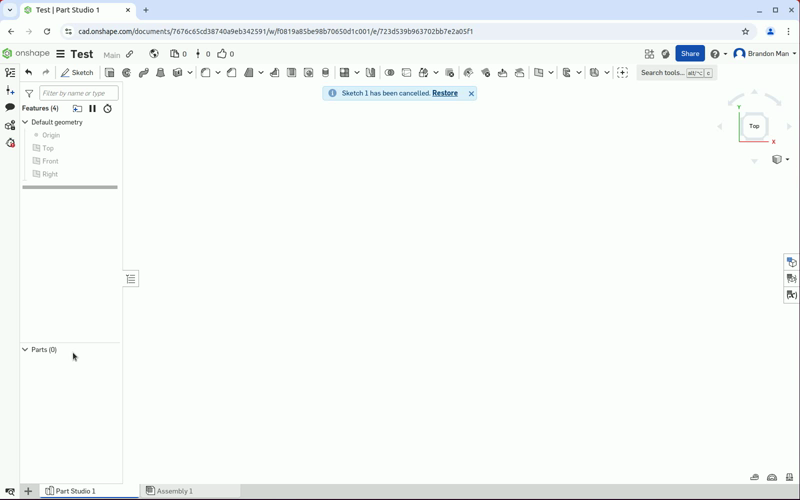
key(space)
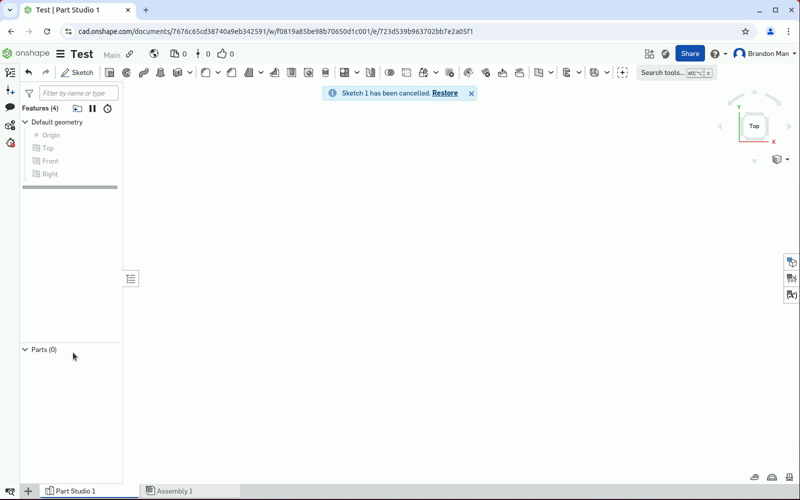
key_down(shift)
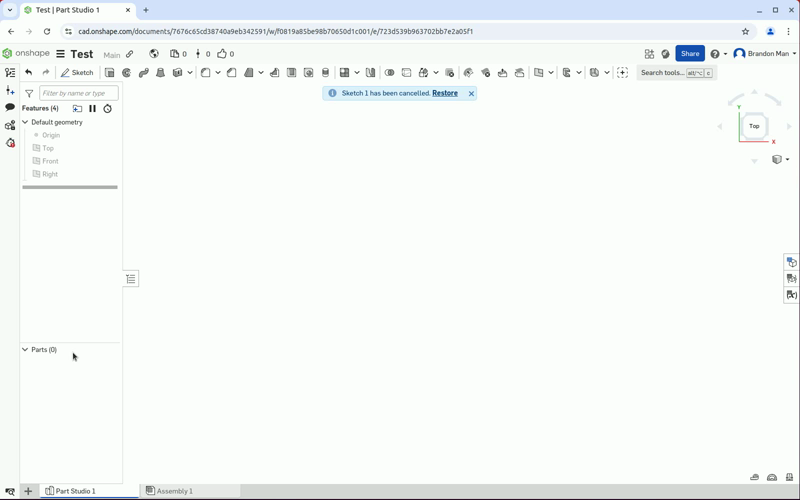
key(up)
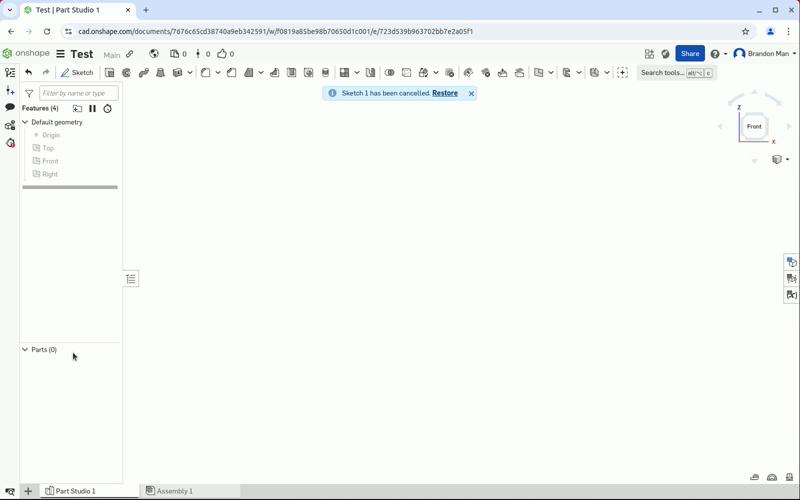
key_up(shift)
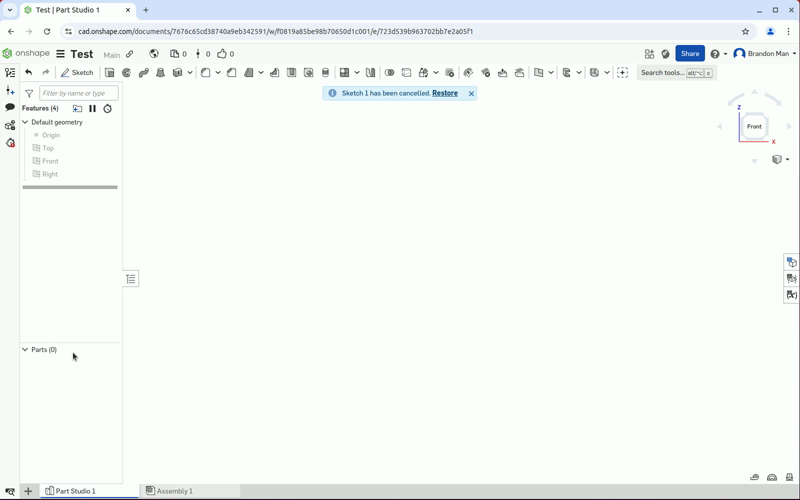
mouse_move(73, 352)
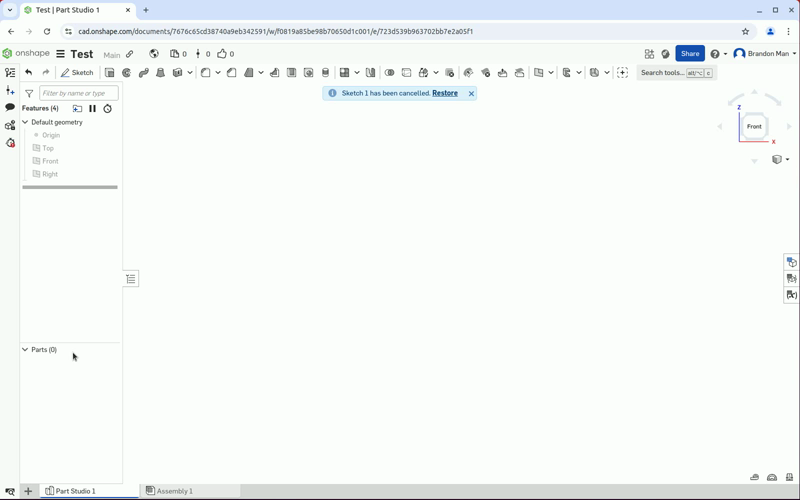
key(shift+y)
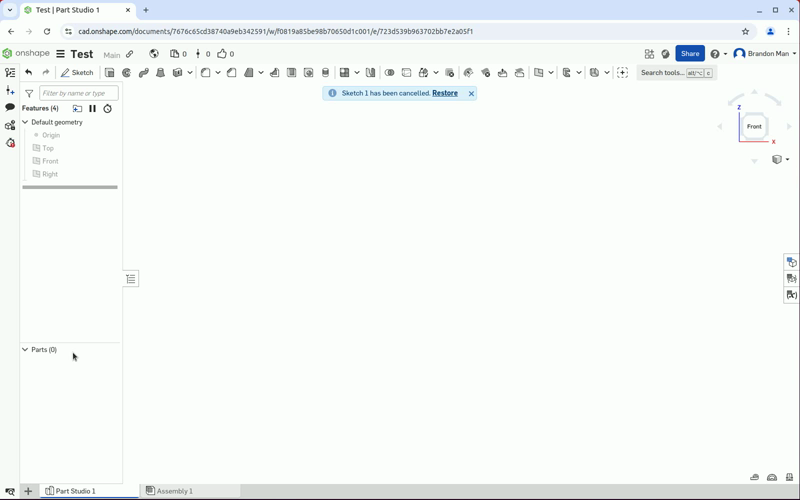
key(shift+s)
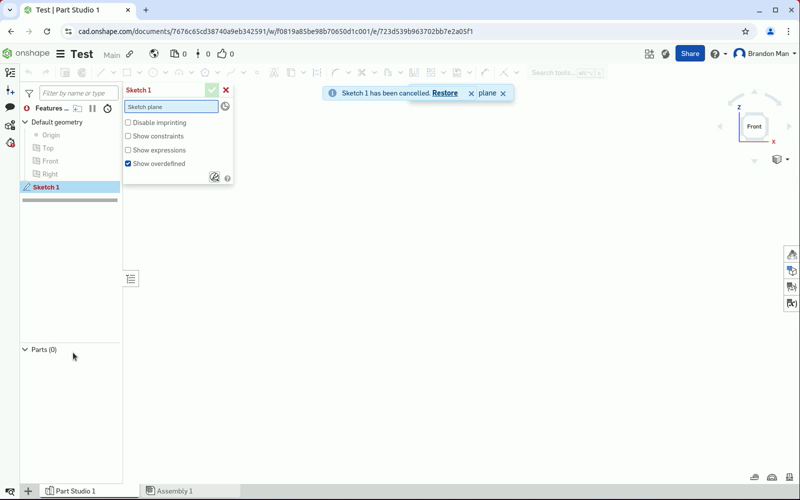
mouse_move(73, 163)
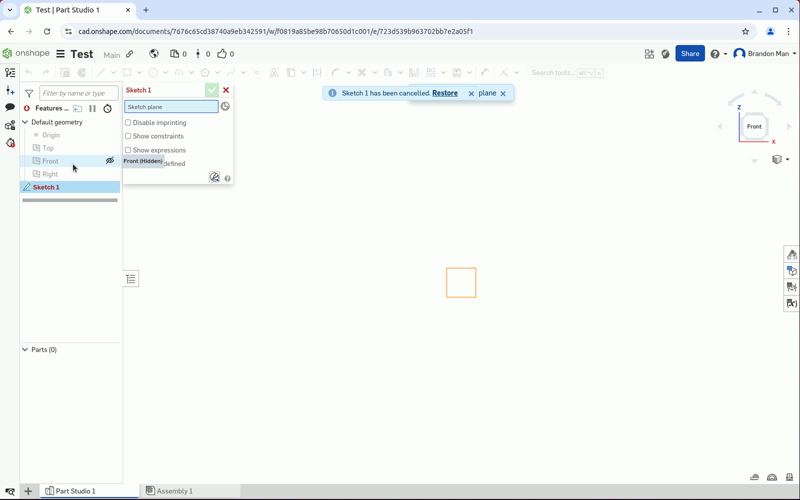
click(73, 163)
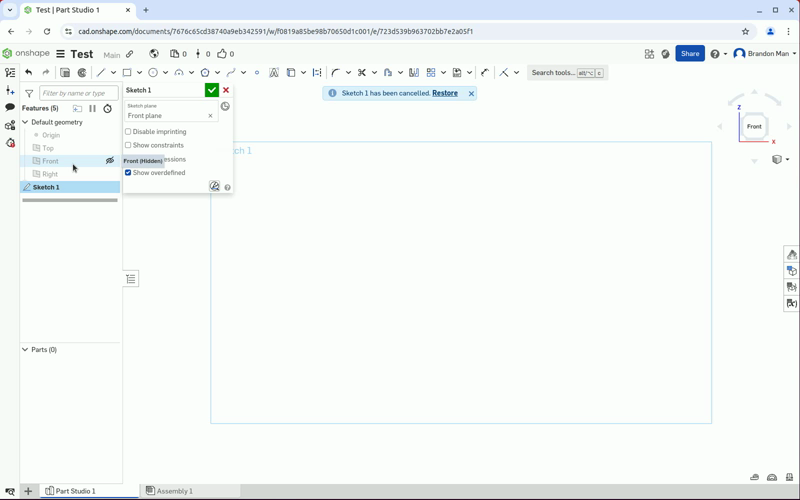
mouse_move(73, 352)
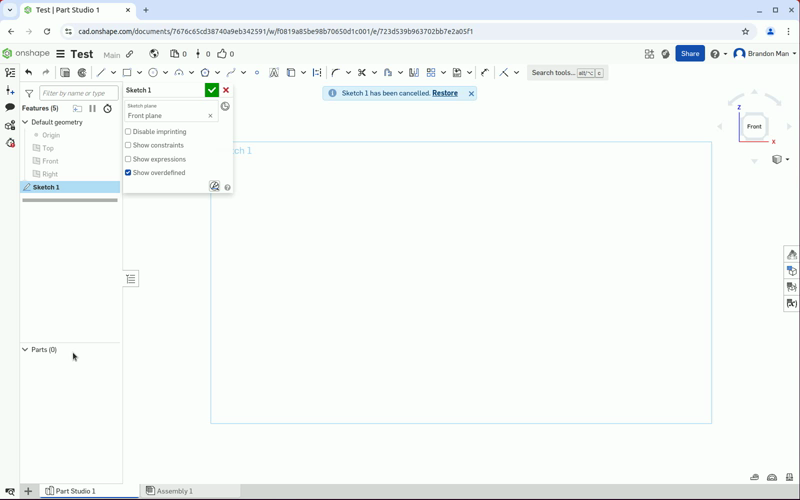
key(y)
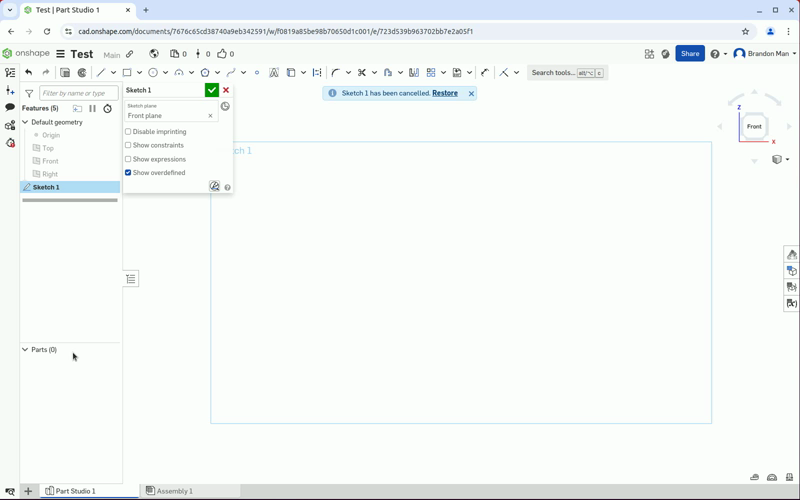
key(a)
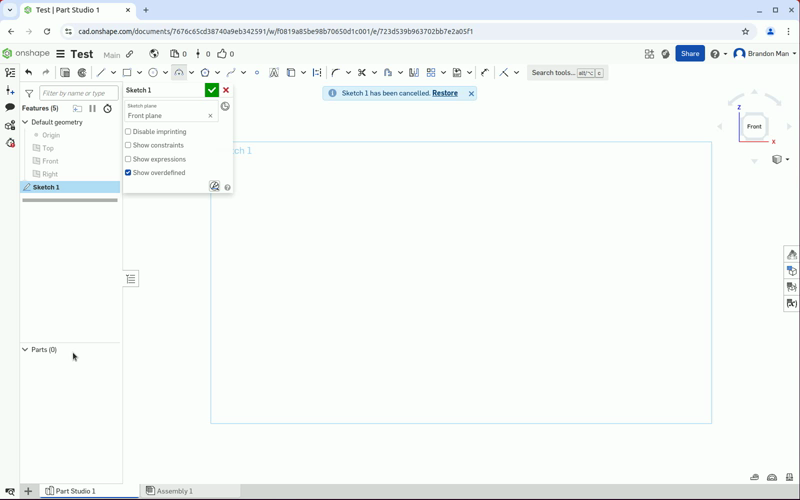
key_down(shift)
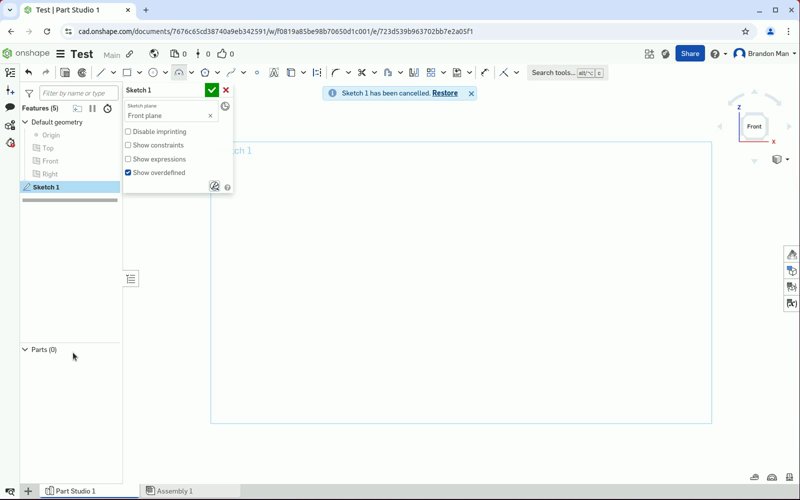
mouse_move(370, 260)
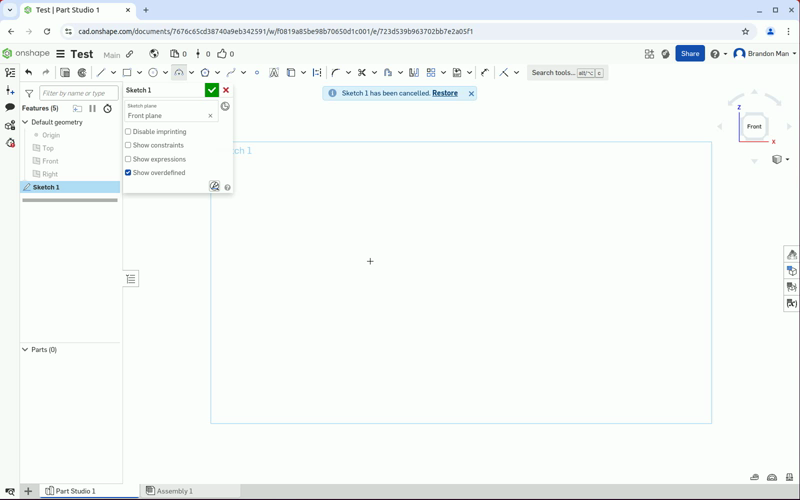
click(370, 260)
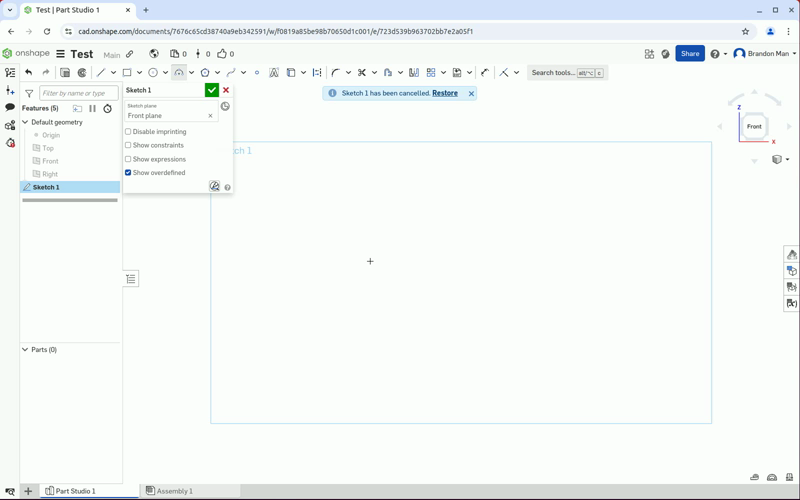
key_up(shift)
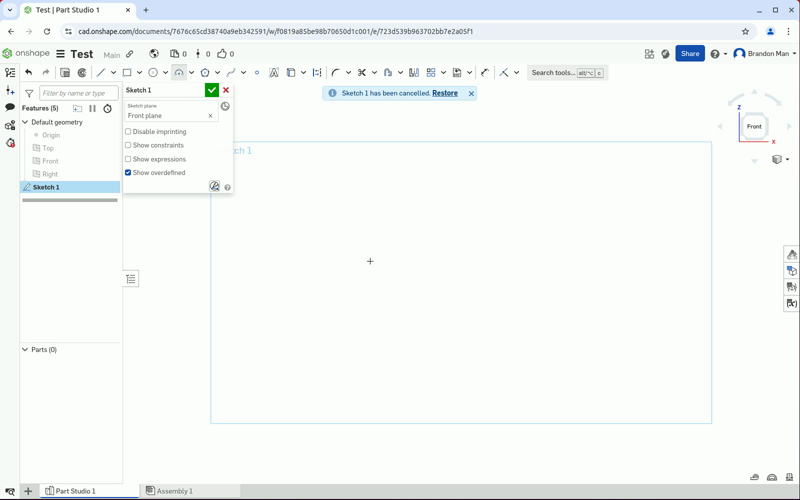
key_down(shift)
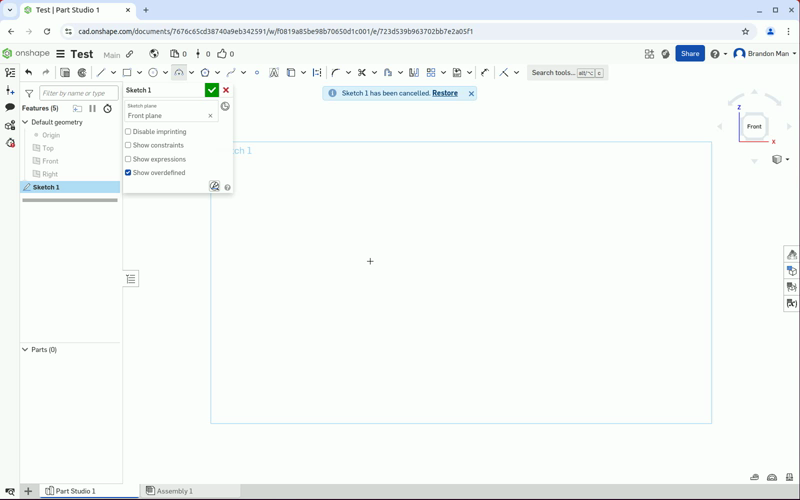
mouse_move(392, 282)
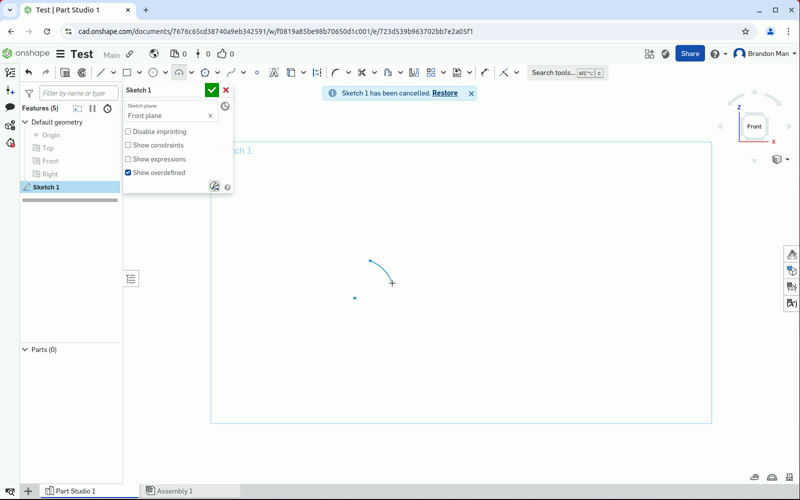
click(392, 282)
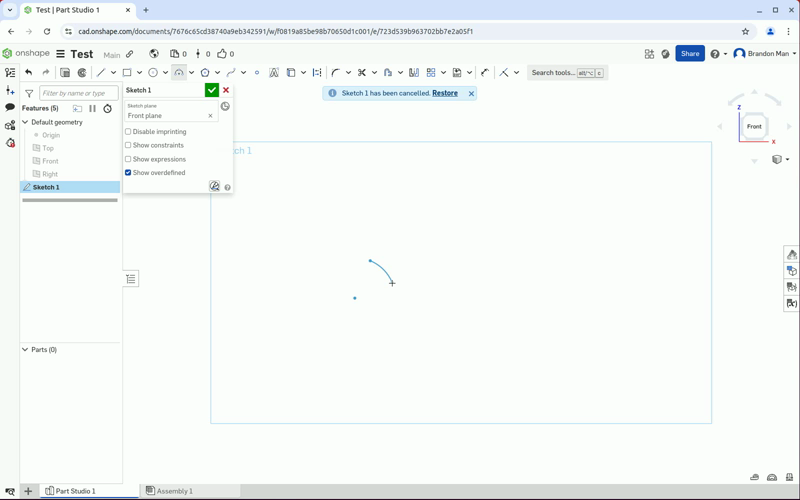
mouse_move(376, 276)
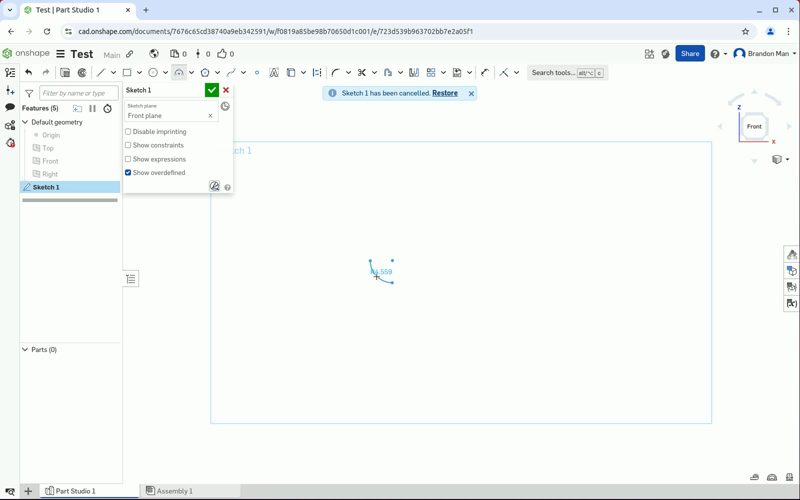
click(376, 276)
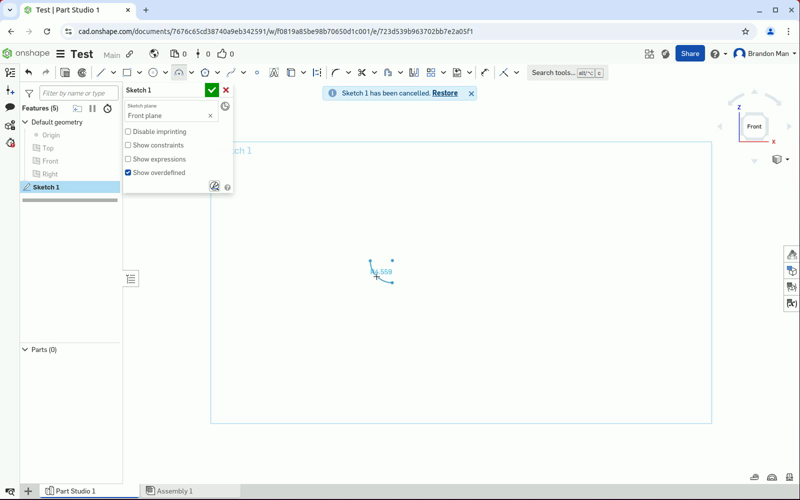
key_up(shift)
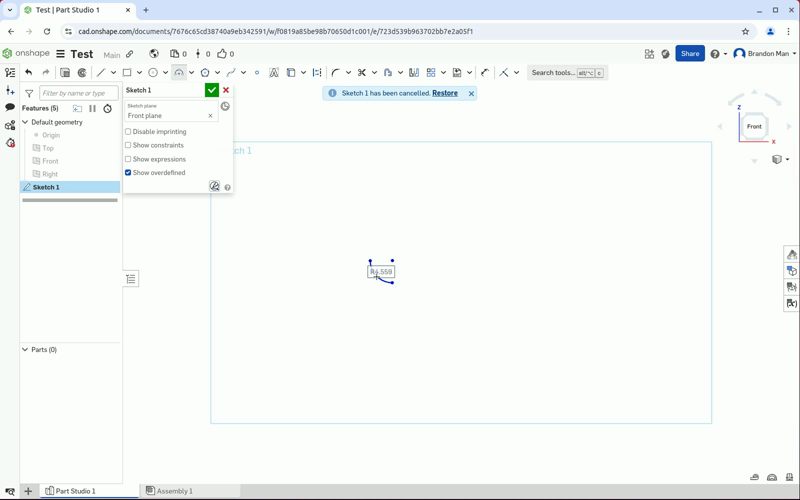
key(esc)
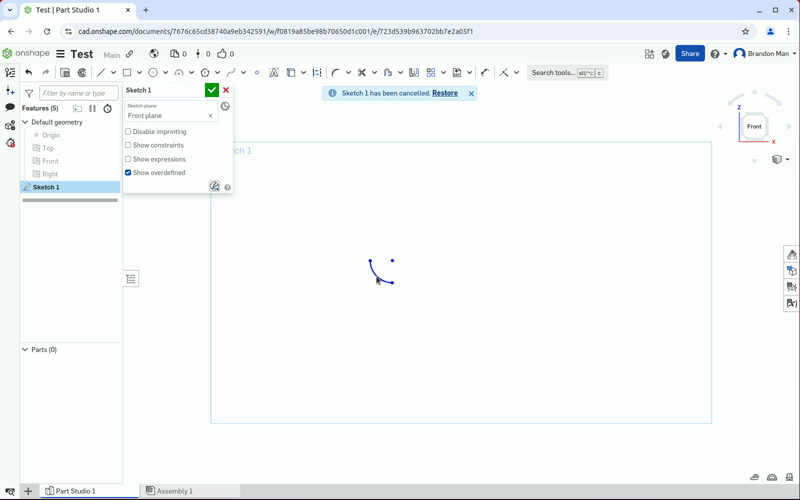
key(l)
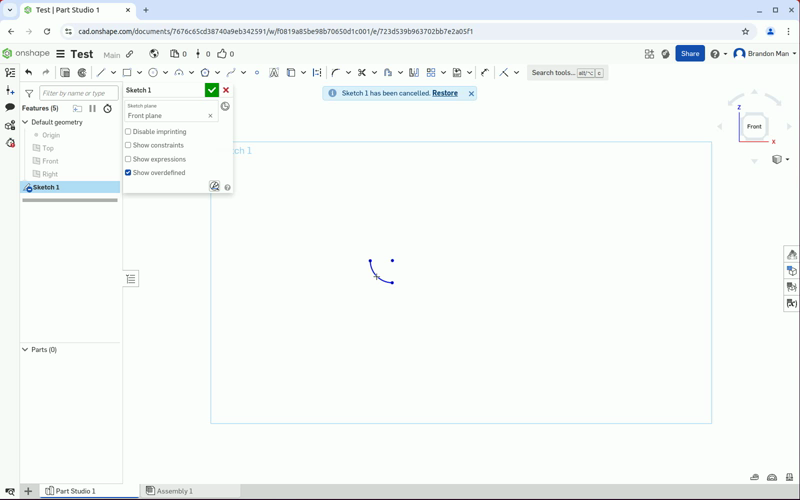
mouse_move(392, 282)
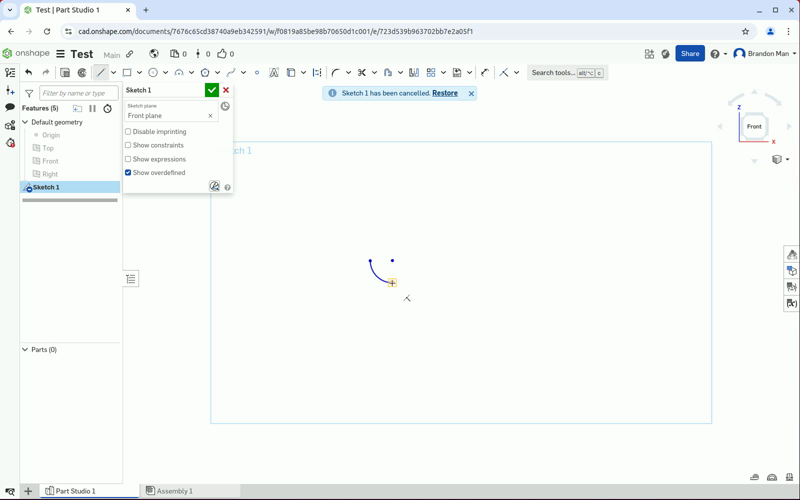
click(392, 282)
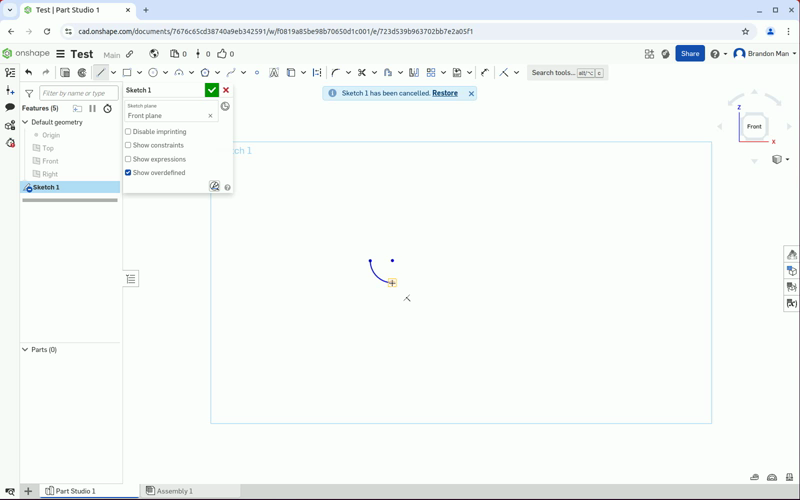
key_down(shift)
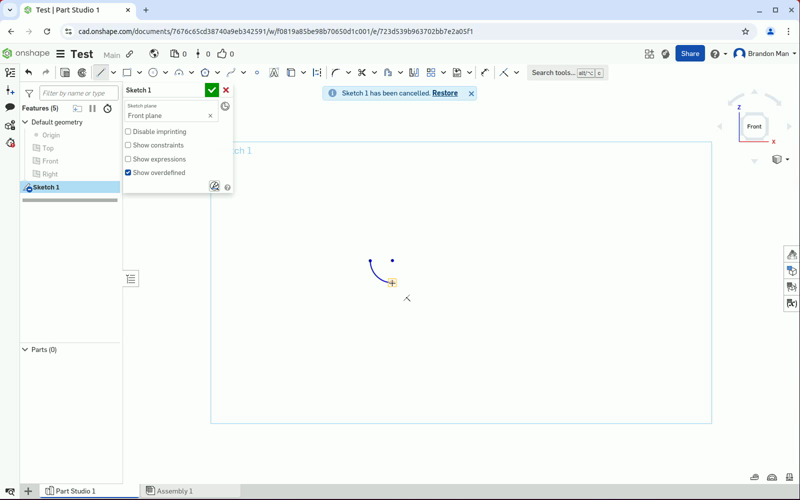
mouse_move(461, 282)
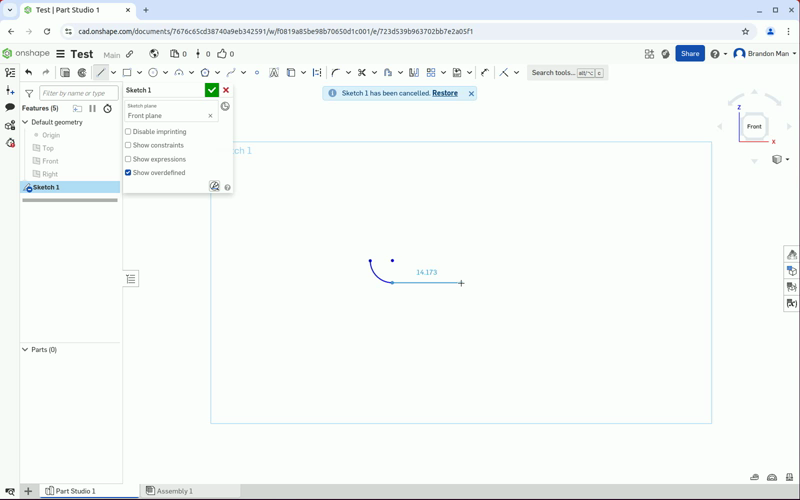
click(461, 282)
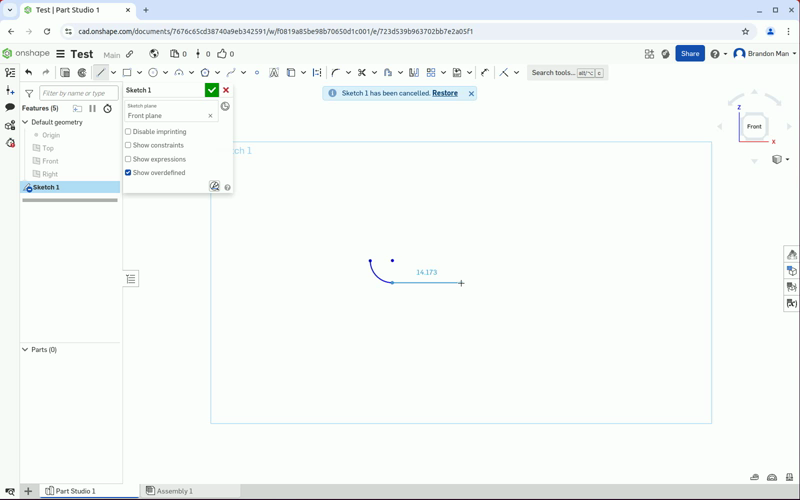
key_up(shift)
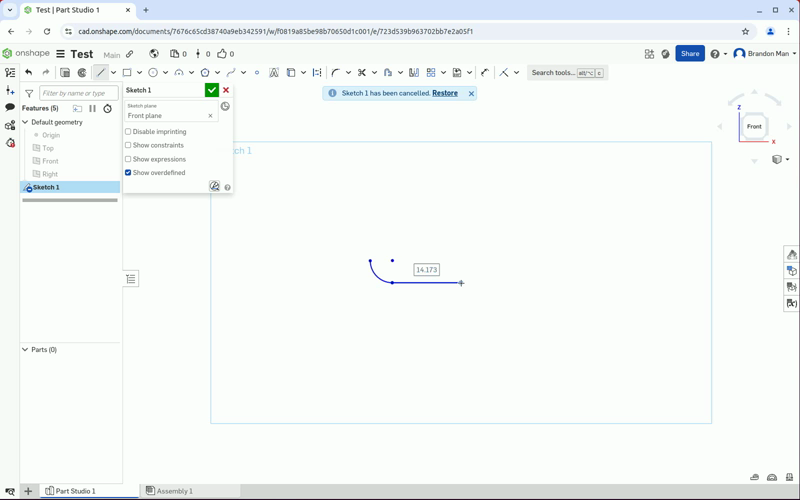
key_down(shift)
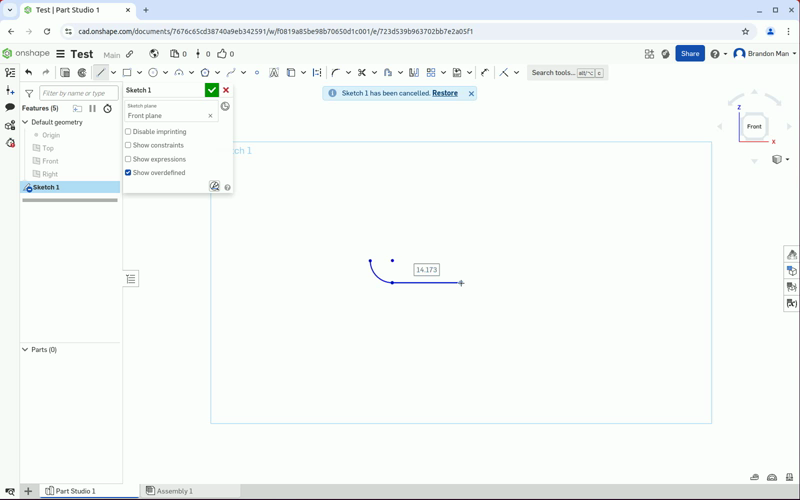
mouse_move(461, 221)
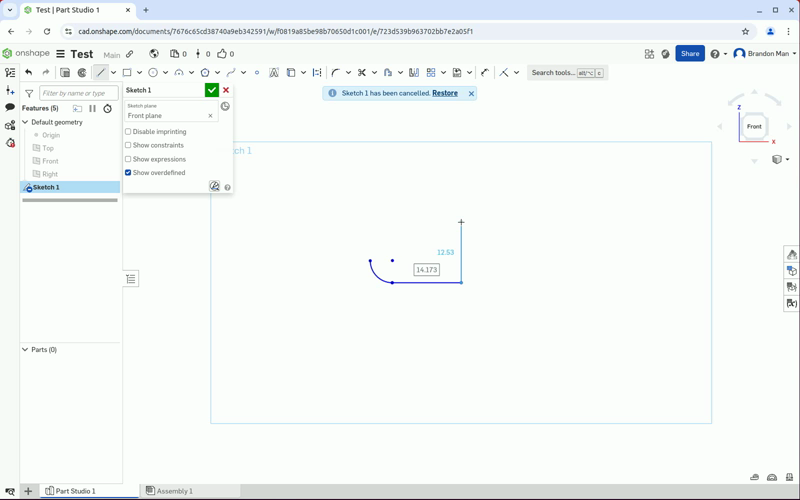
click(461, 221)
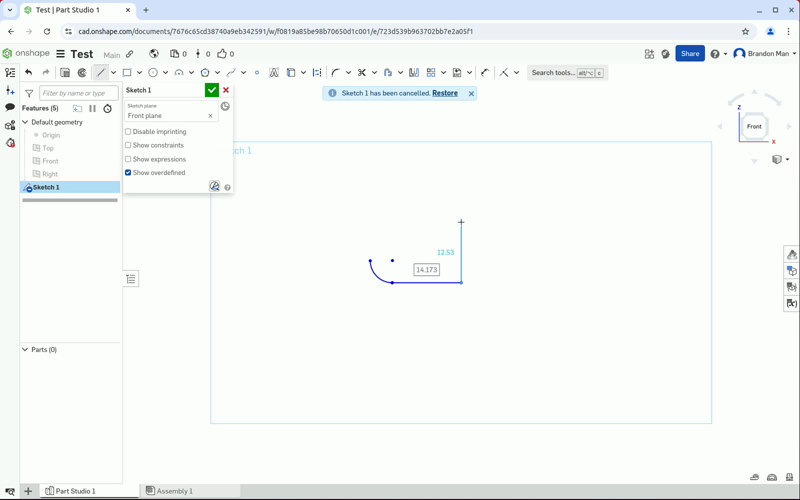
key_up(shift)
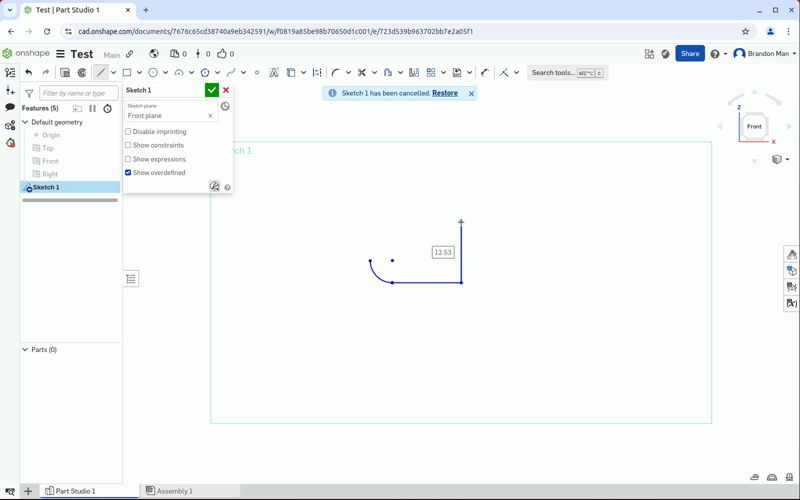
key_down(shift)
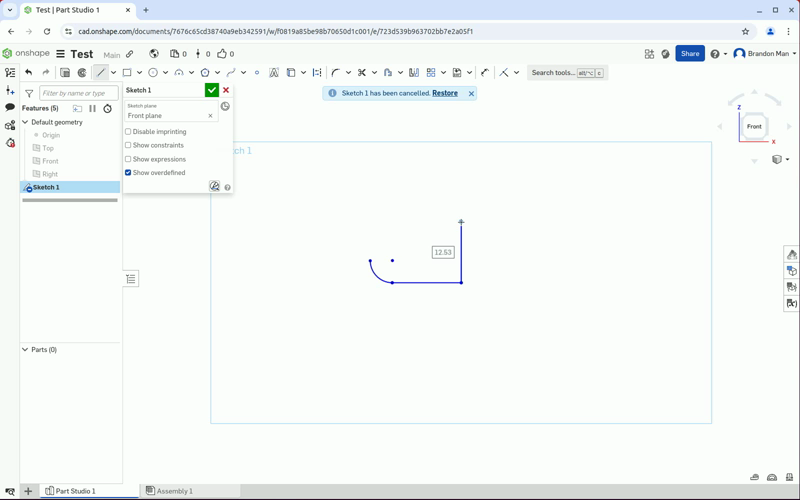
mouse_move(491, 221)
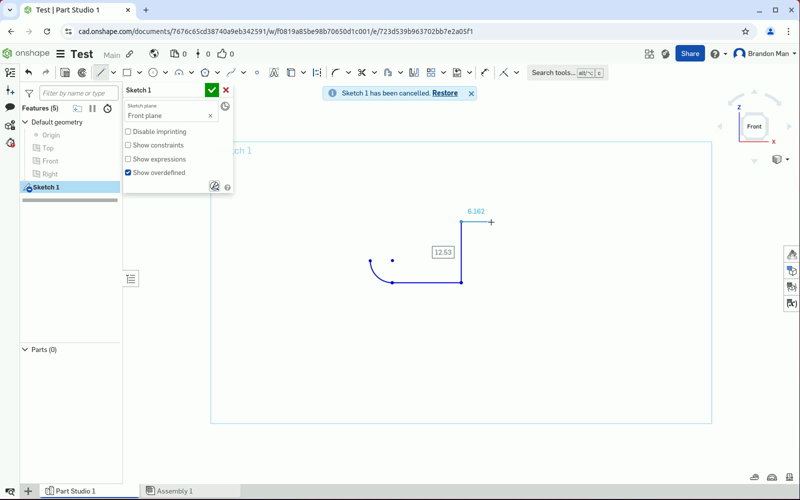
mouse_move(424, 221)
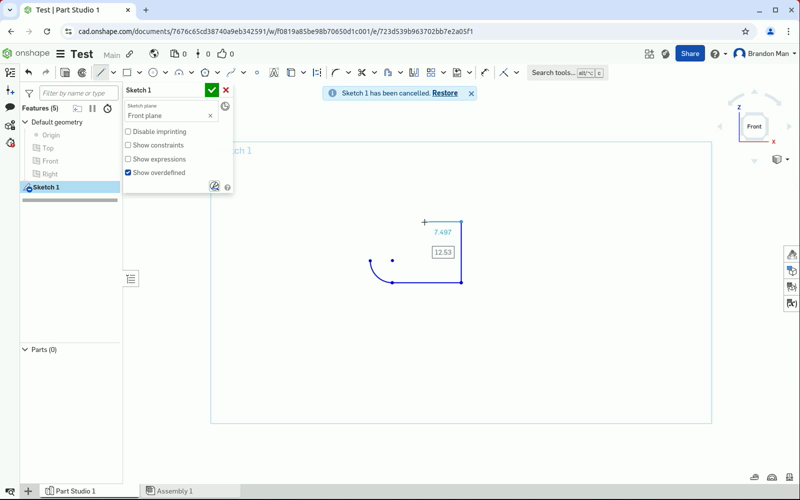
click(424, 221)
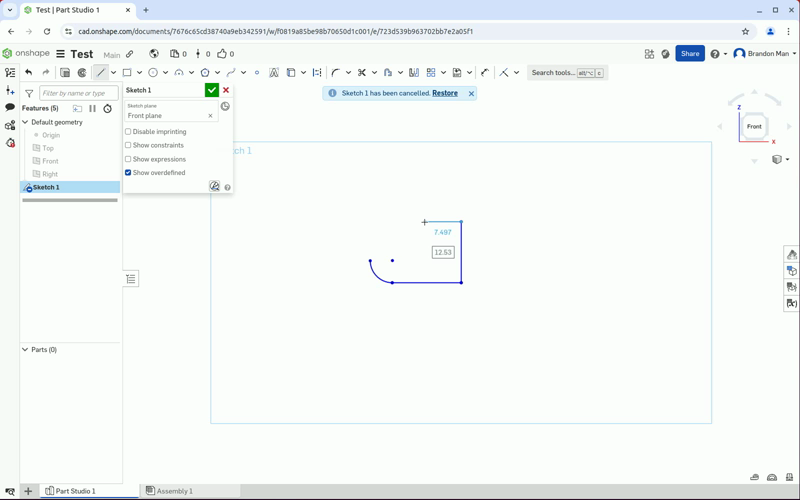
key_up(shift)
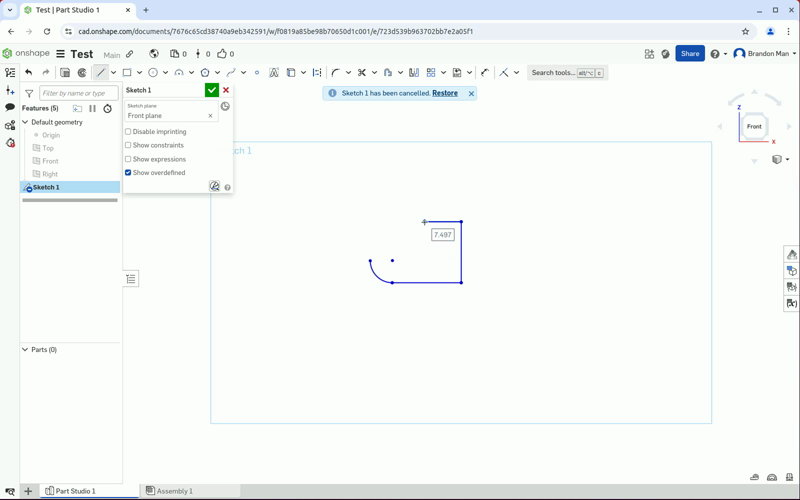
key(esc)
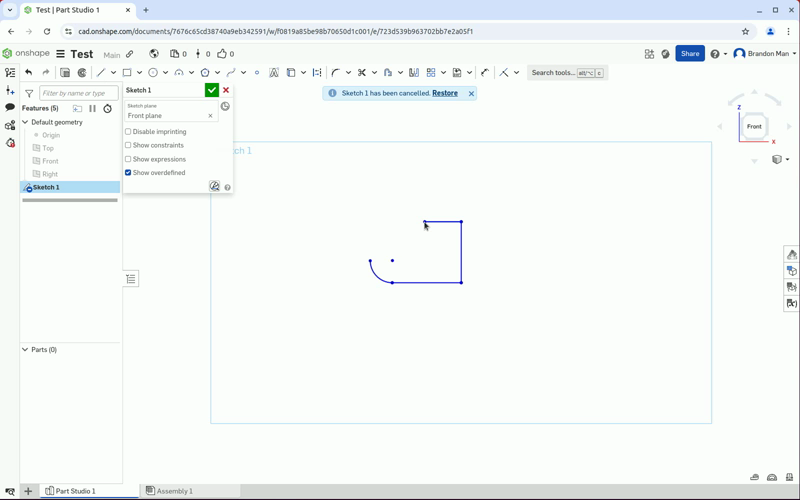
key(a)
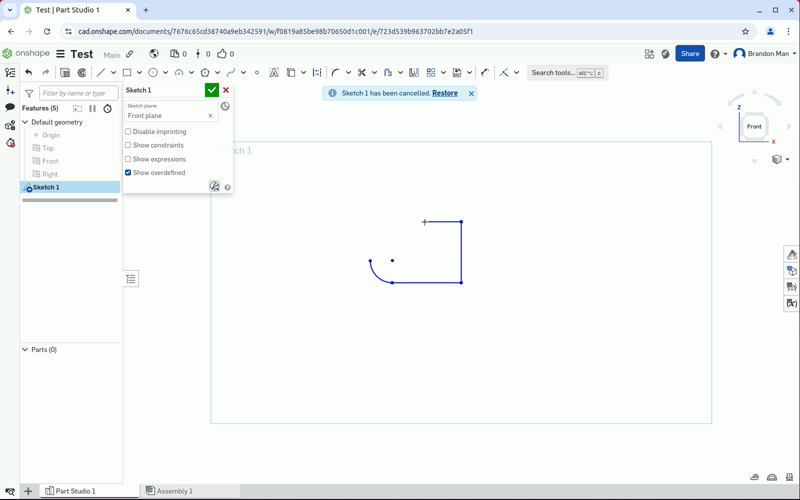
mouse_move(424, 221)
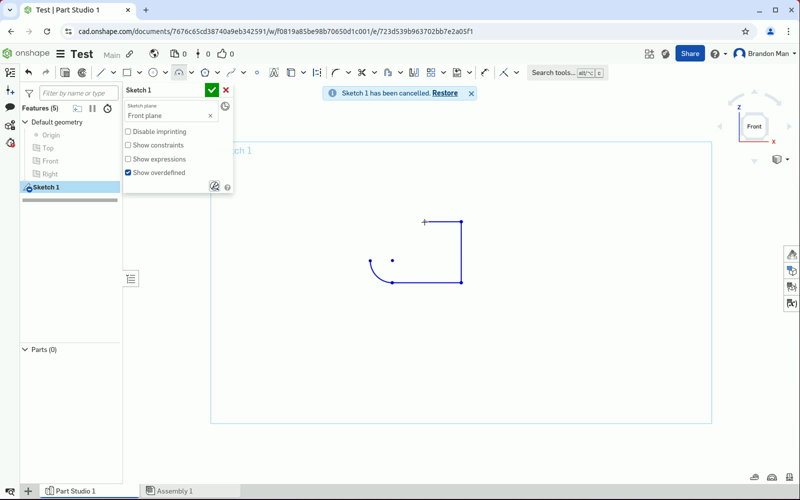
click(424, 221)
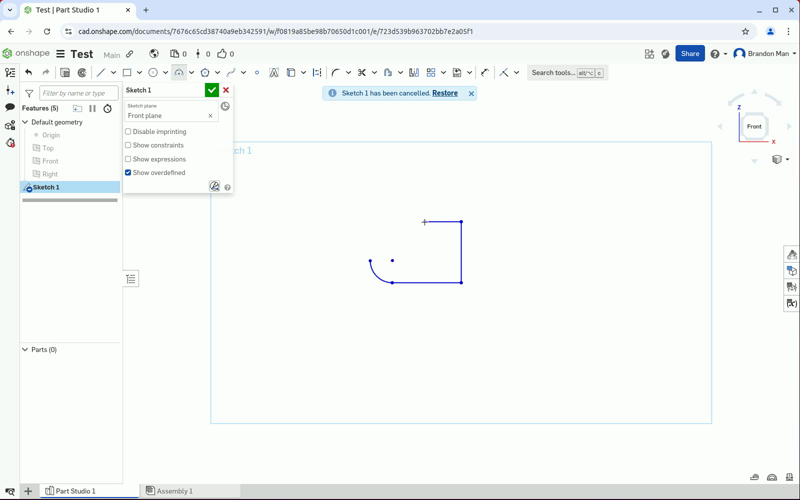
key_down(shift)
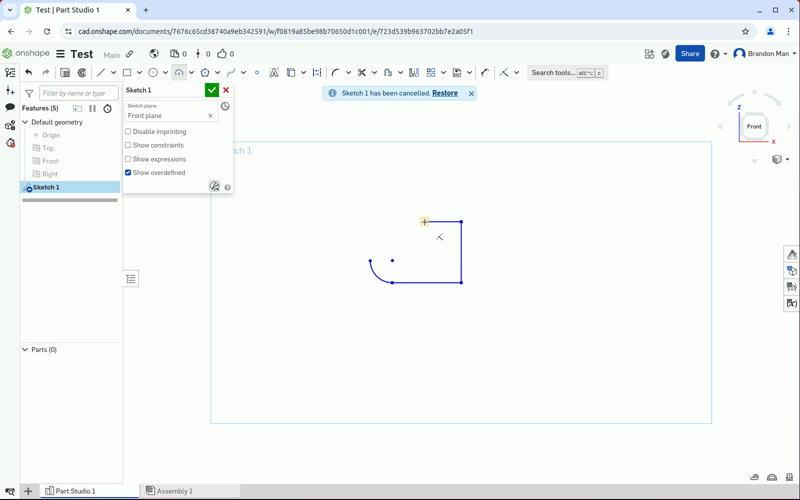
mouse_move(414, 210)
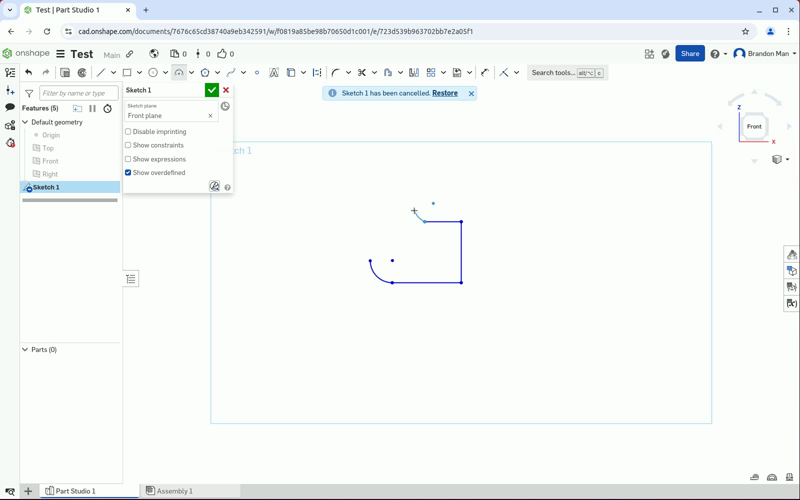
click(414, 210)
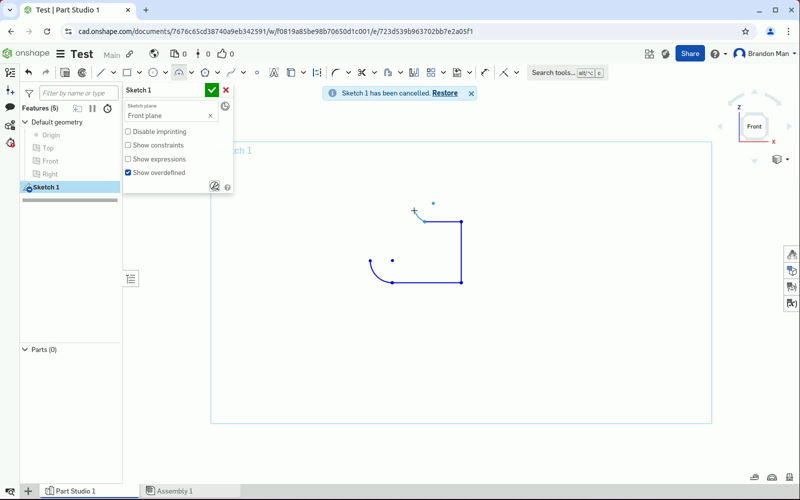
mouse_move(417, 218)
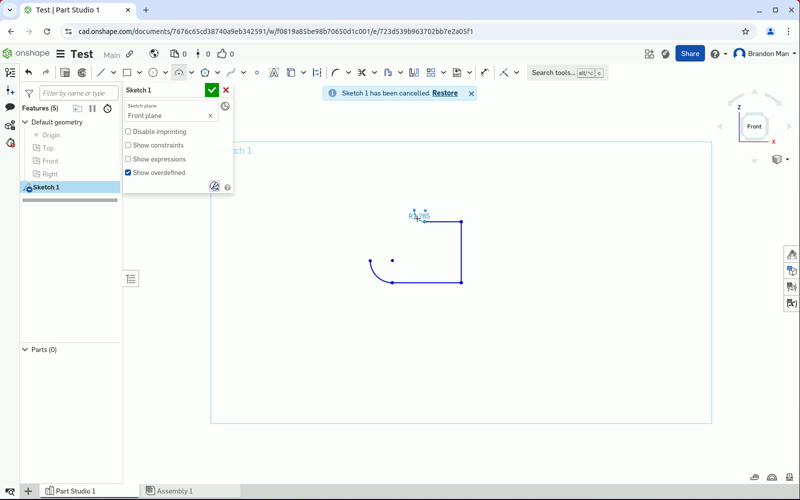
click(417, 218)
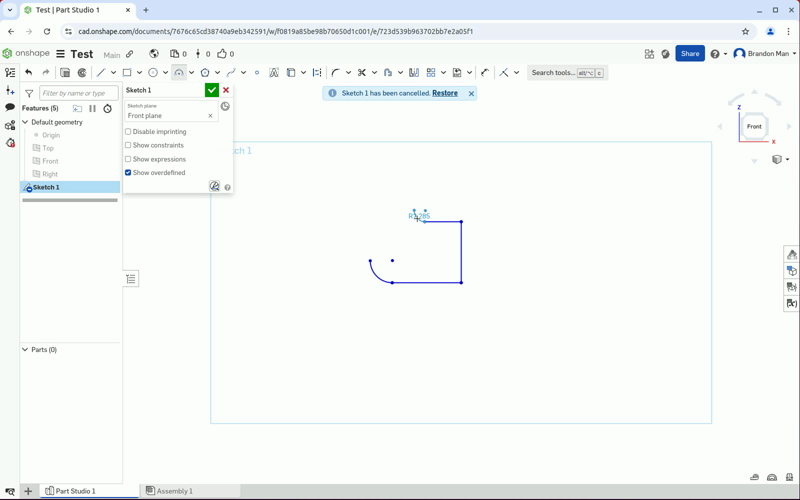
key_up(shift)
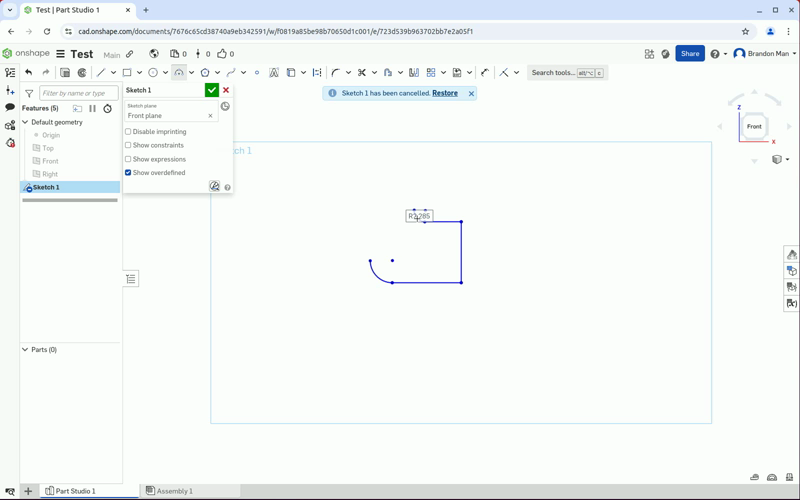
key(esc)
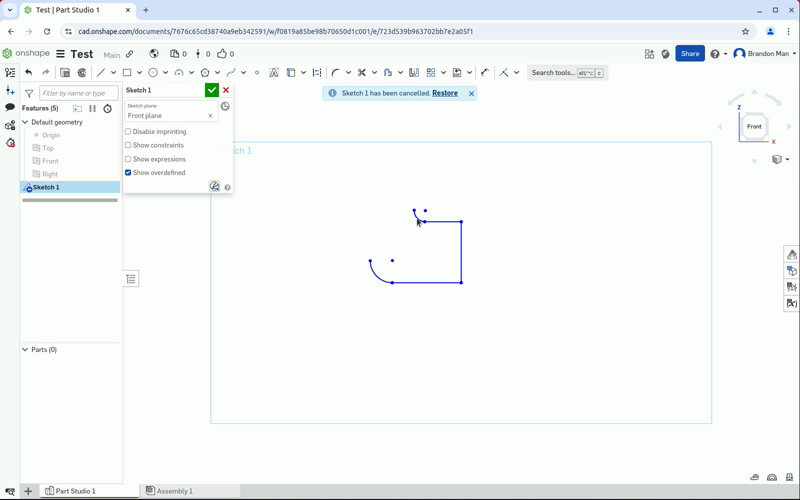
key(l)
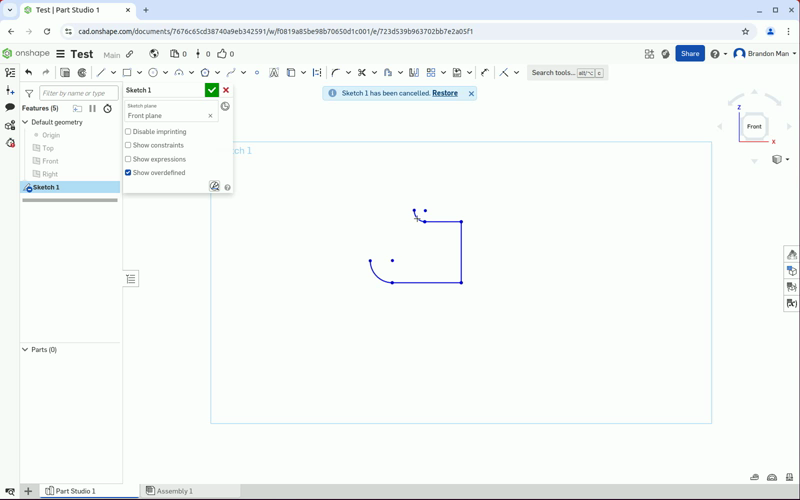
mouse_move(414, 210)
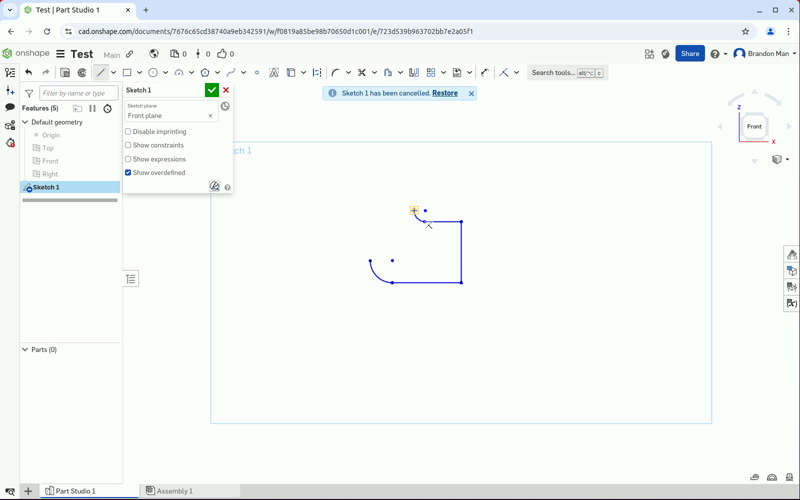
click(414, 210)
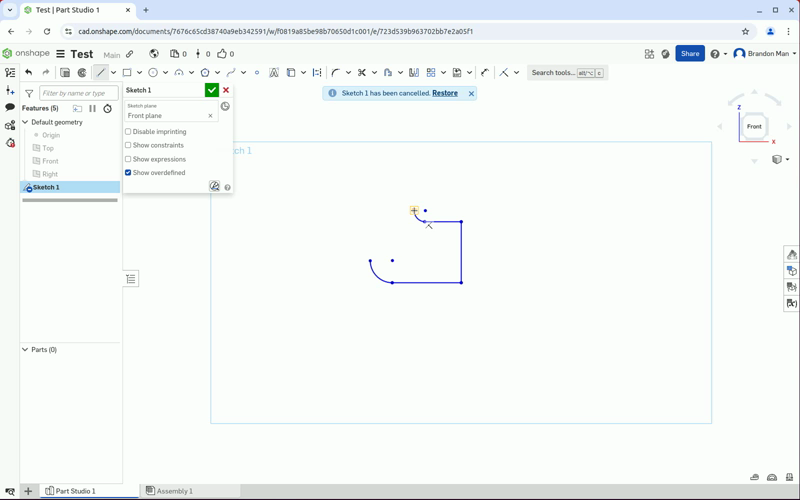
key_down(shift)
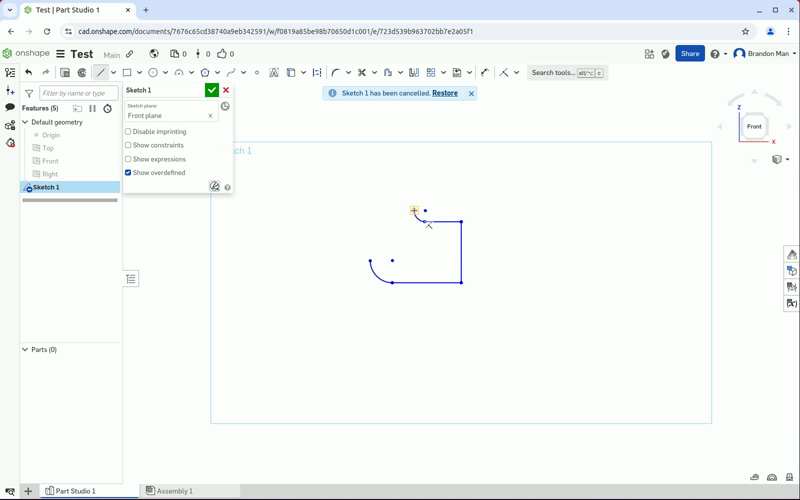
mouse_move(444, 210)
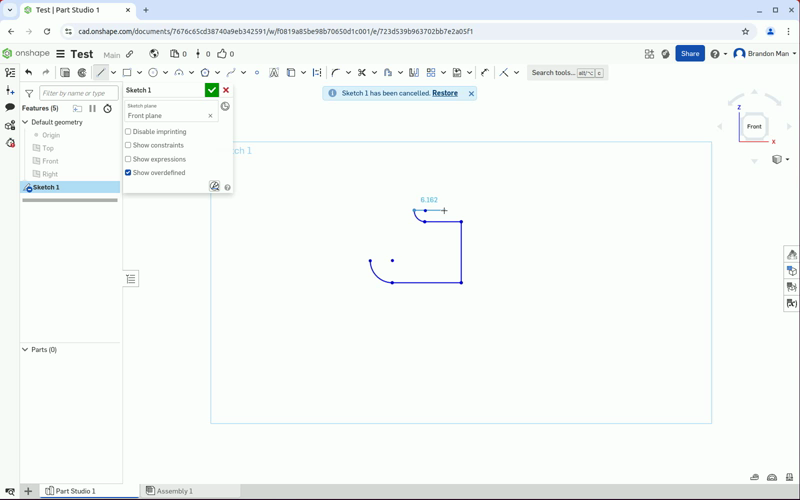
mouse_move(414, 192)
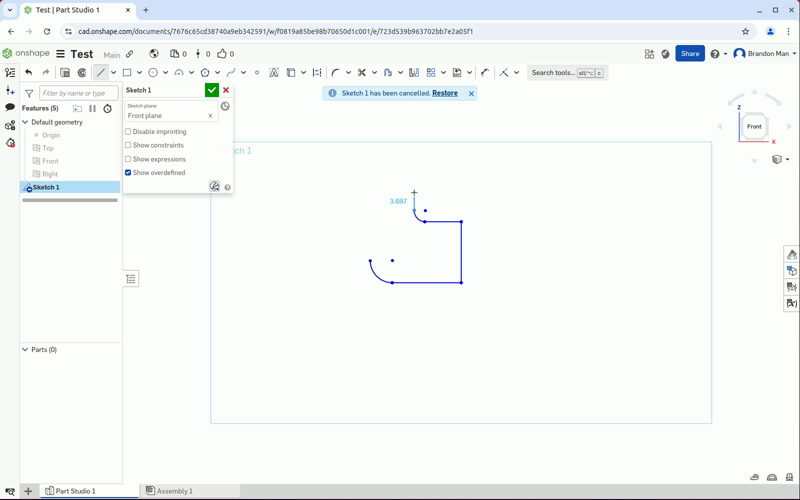
click(414, 192)
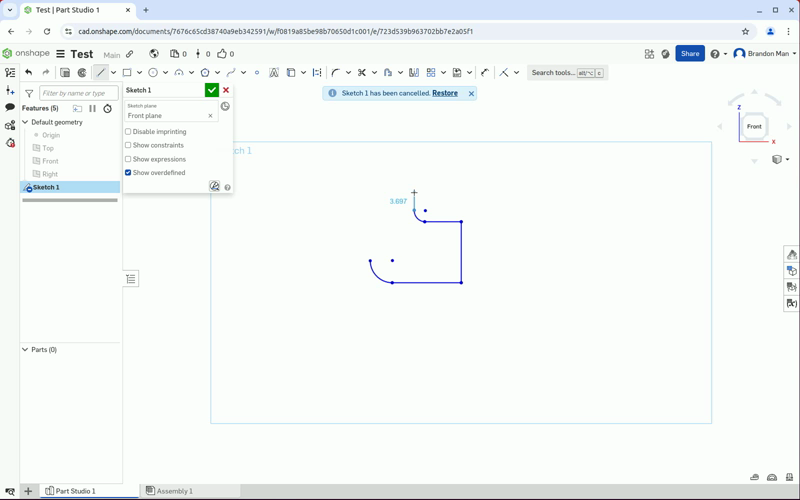
key_up(shift)
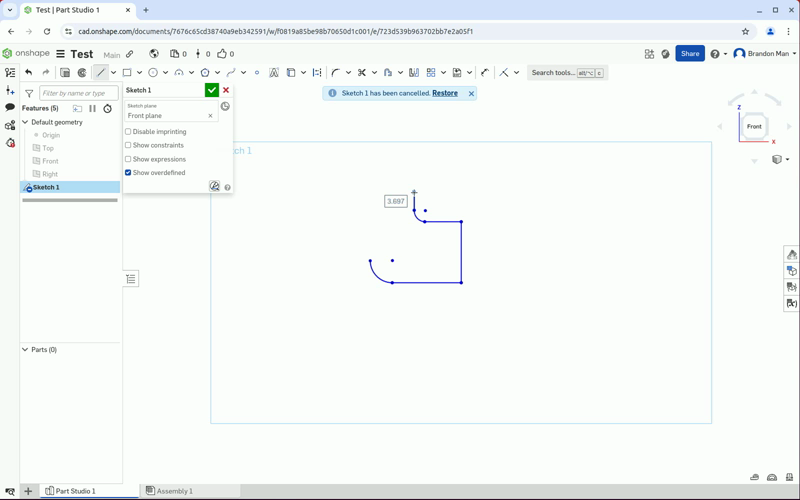
key(esc)
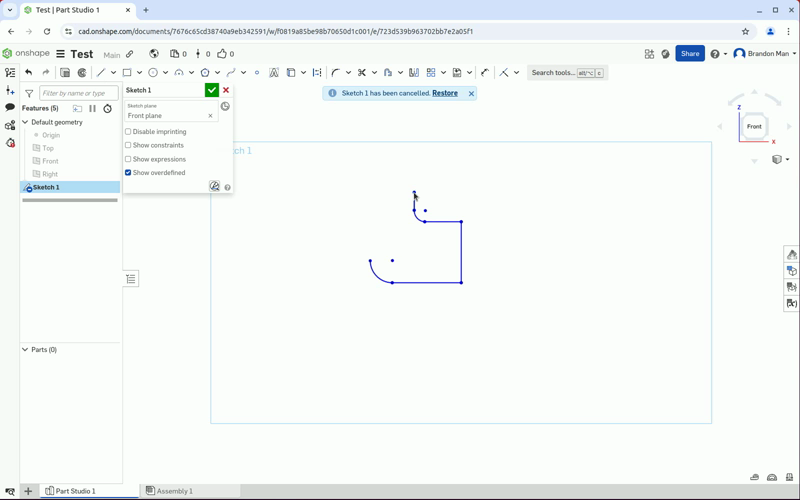
key(a)
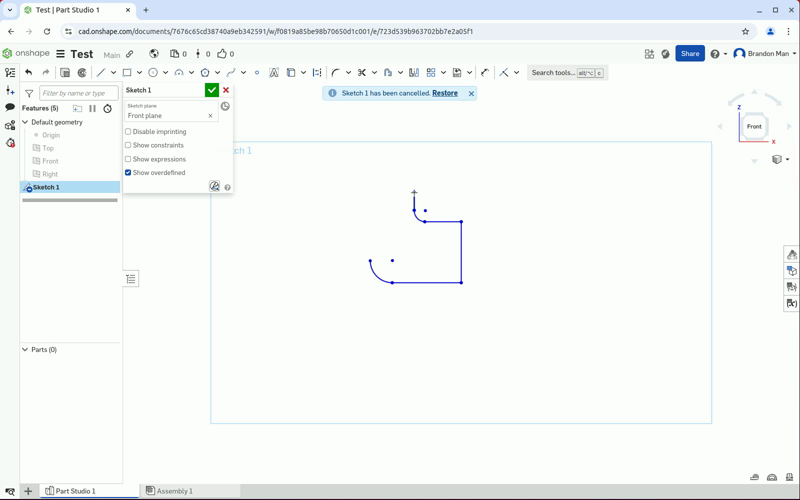
mouse_move(414, 192)
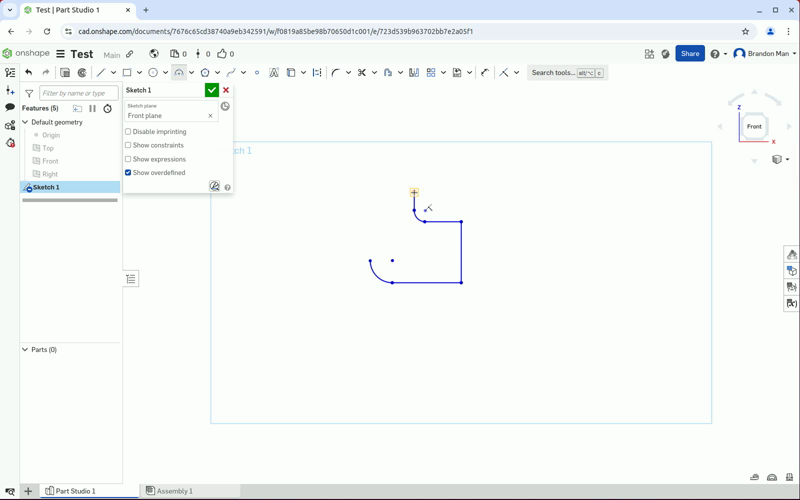
click(414, 192)
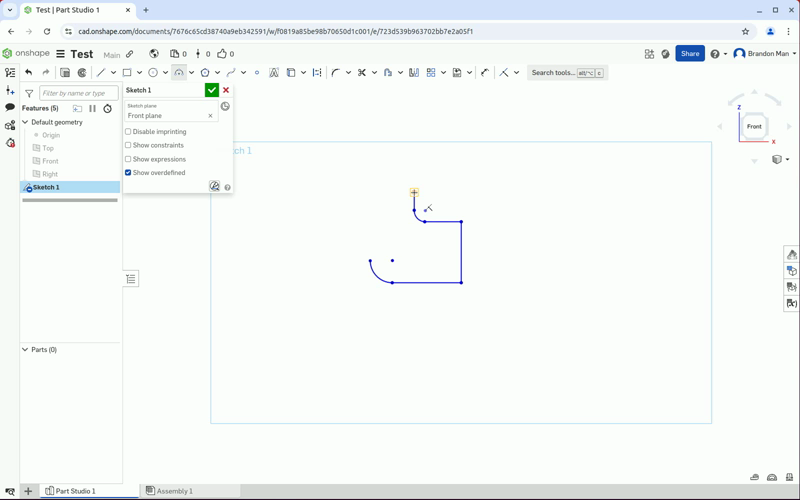
key_down(shift)
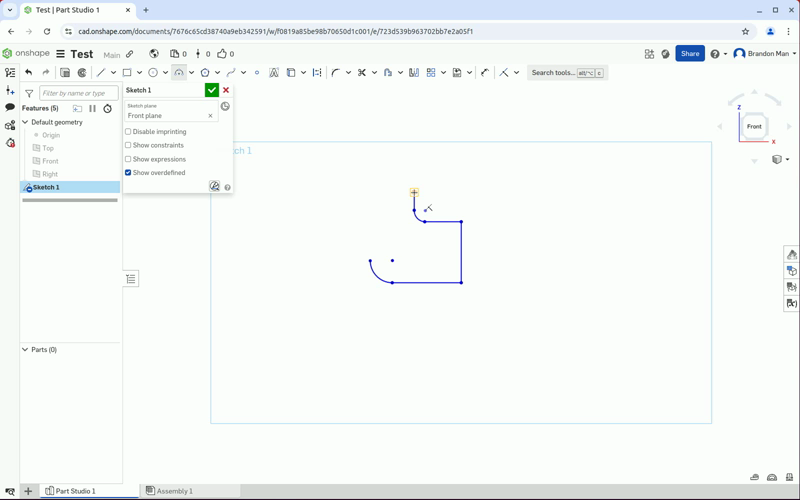
mouse_move(370, 192)
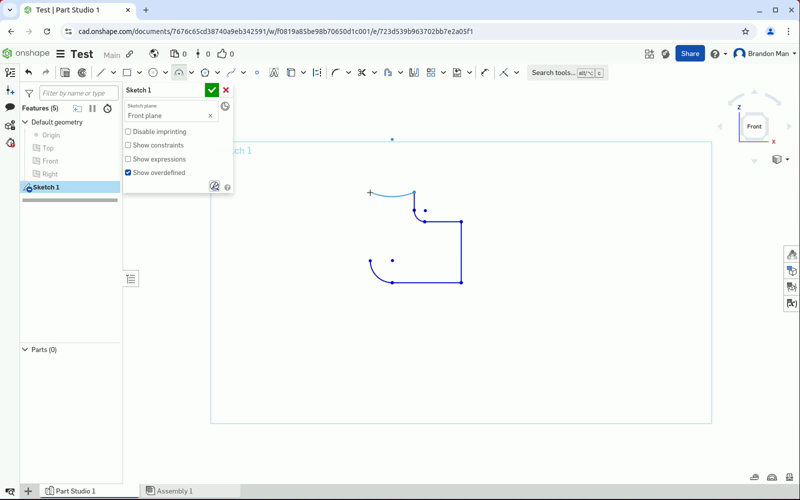
click(370, 192)
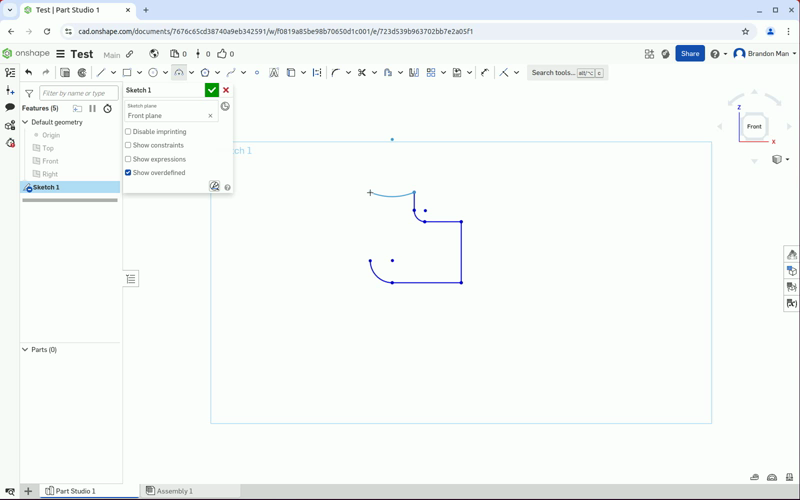
mouse_move(392, 170)
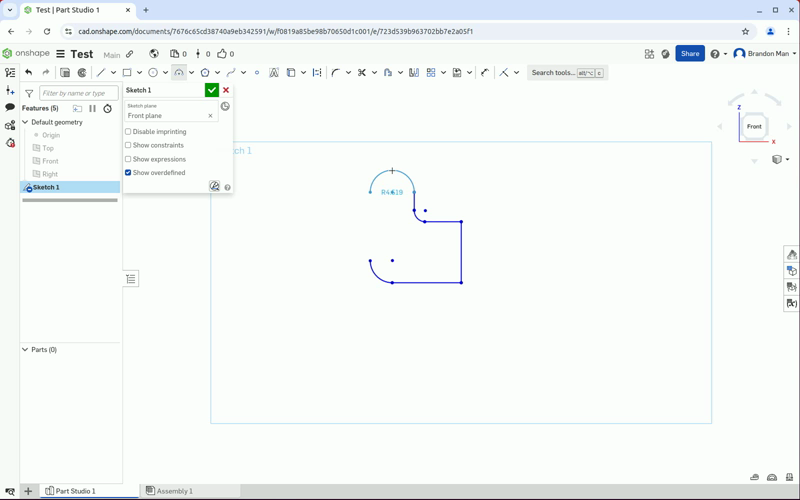
click(392, 170)
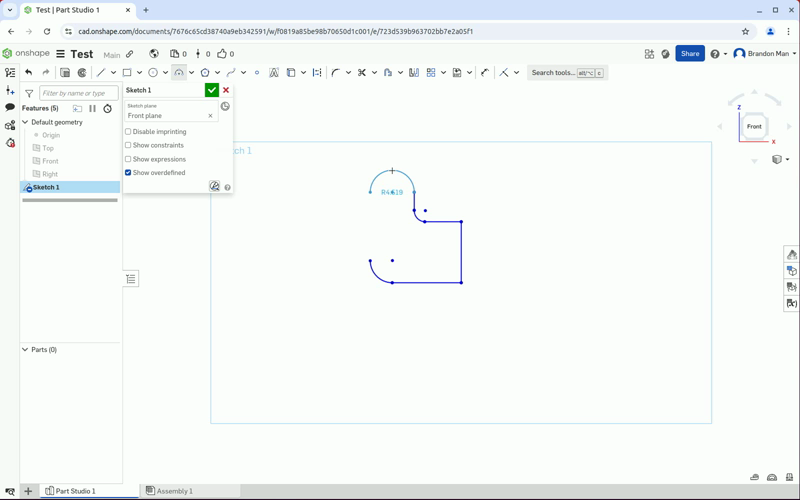
key_up(shift)
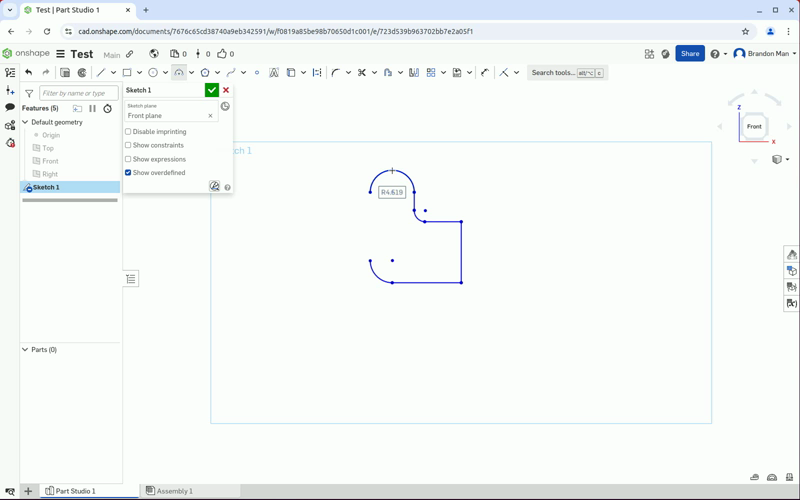
key(esc)
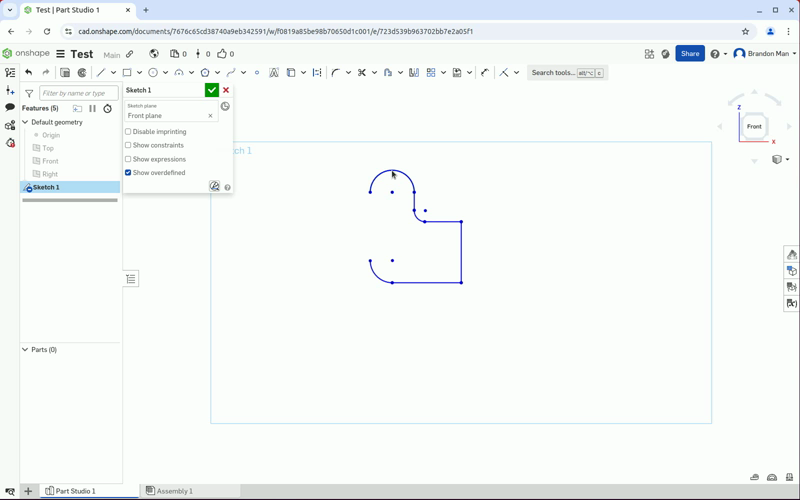
key(l)
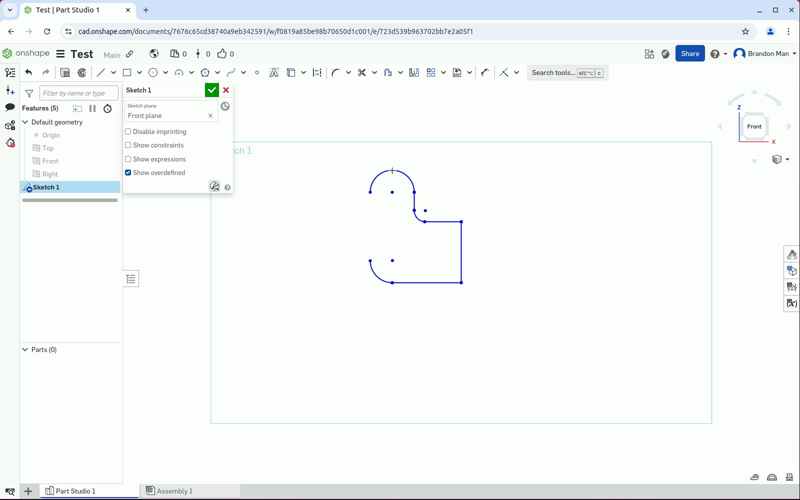
mouse_move(370, 192)
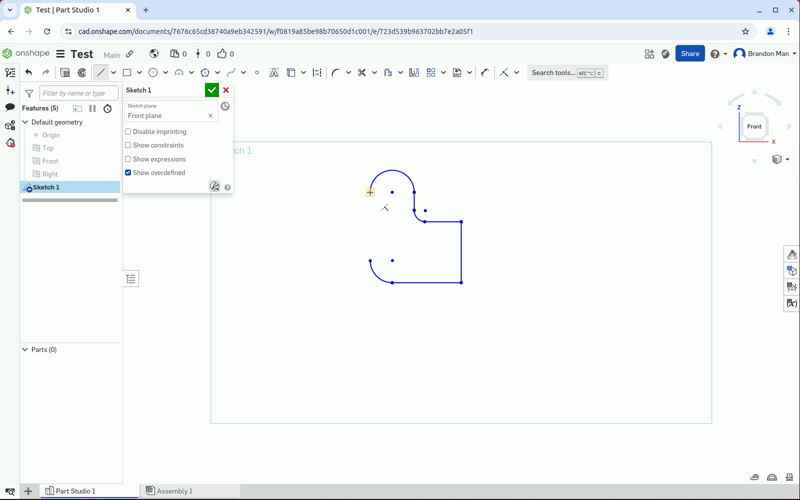
click(370, 192)
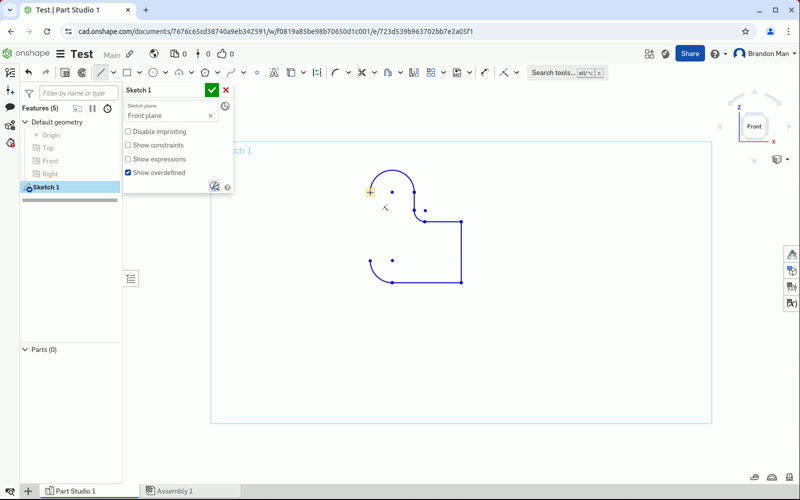
key_down(shift)
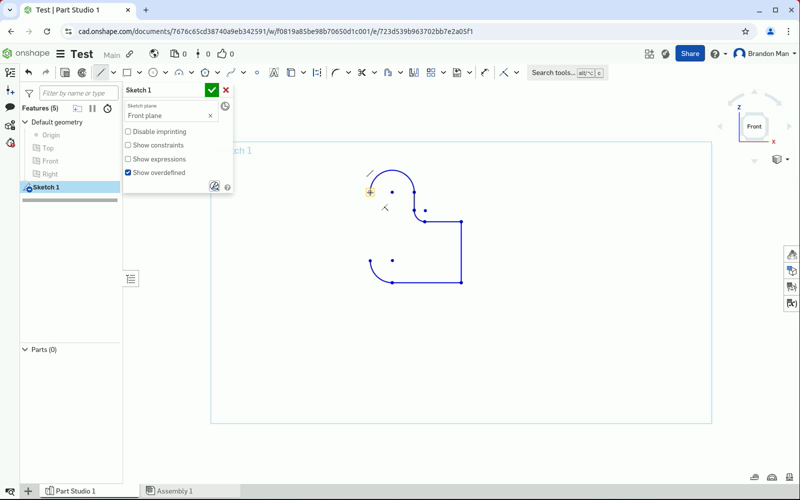
mouse_move(370, 260)
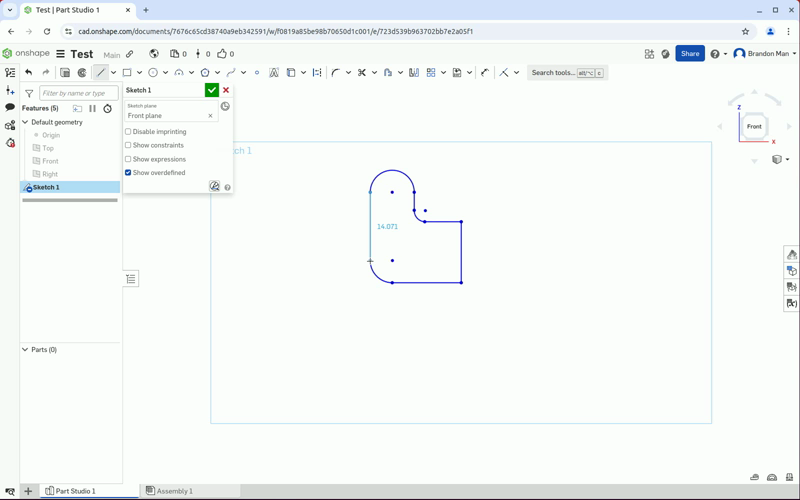
key_up(shift)
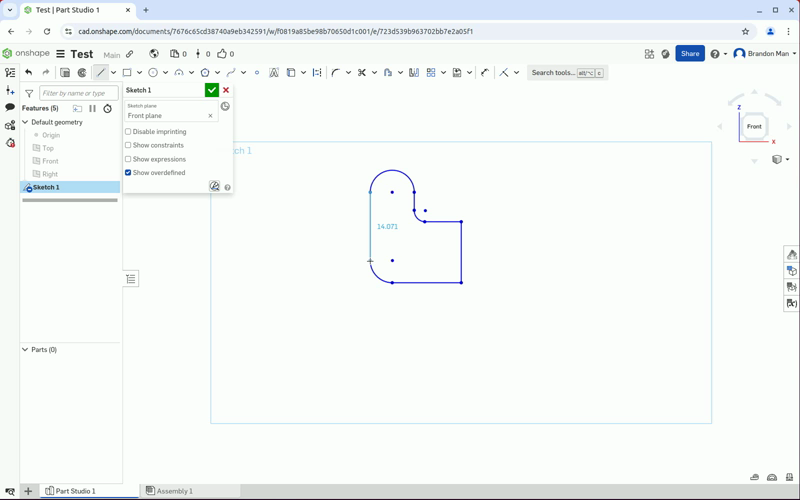
click(370, 260)
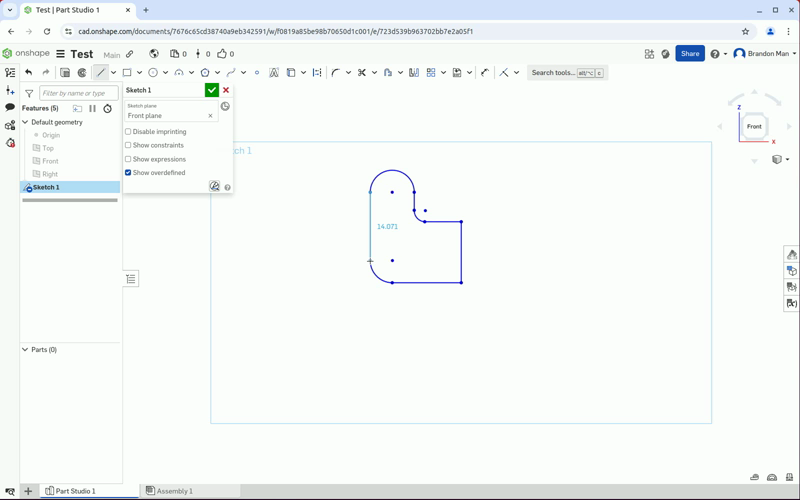
key(esc)
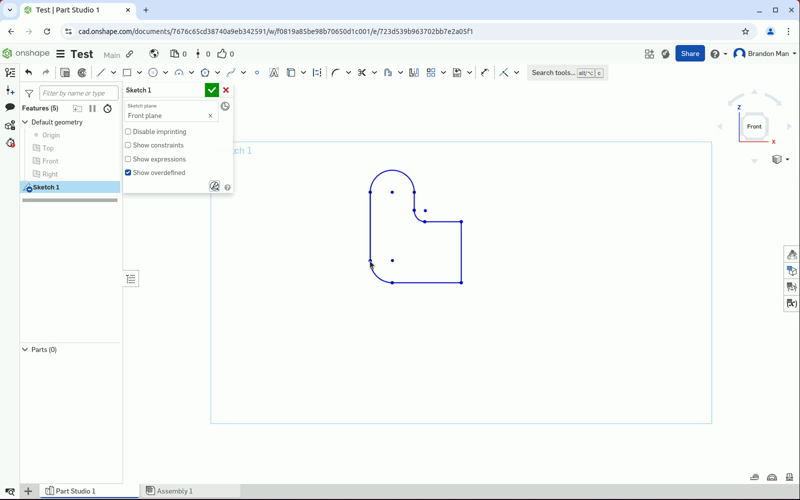
key(c)
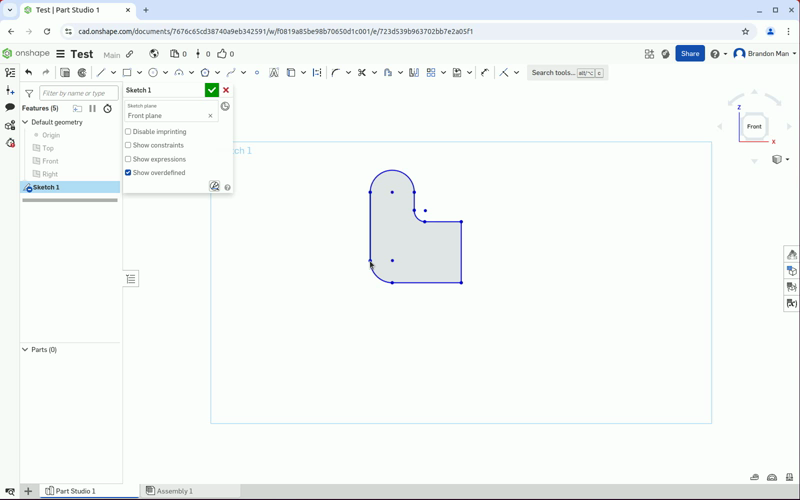
key_down(shift)
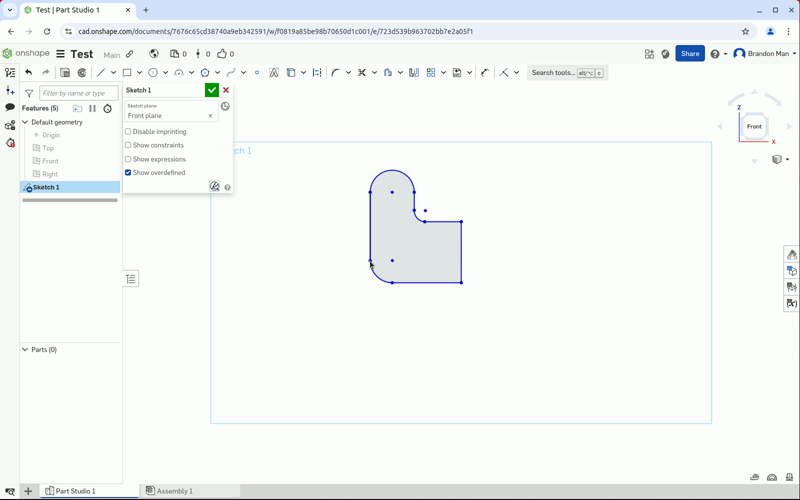
mouse_move(392, 260)
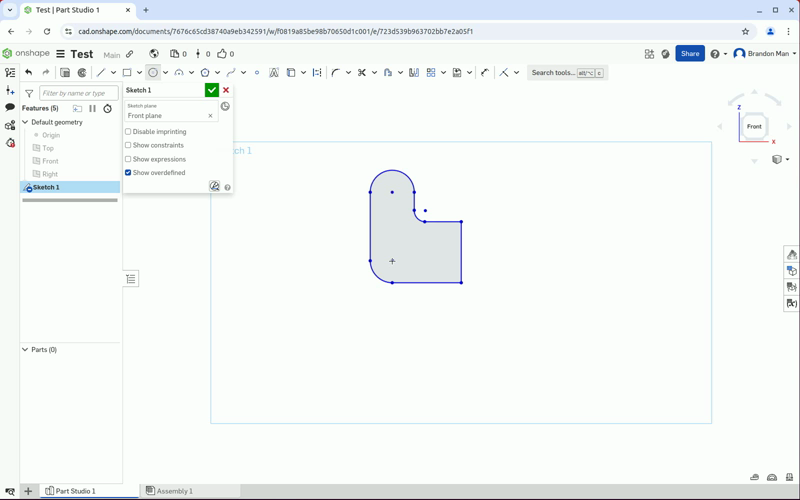
click(392, 260)
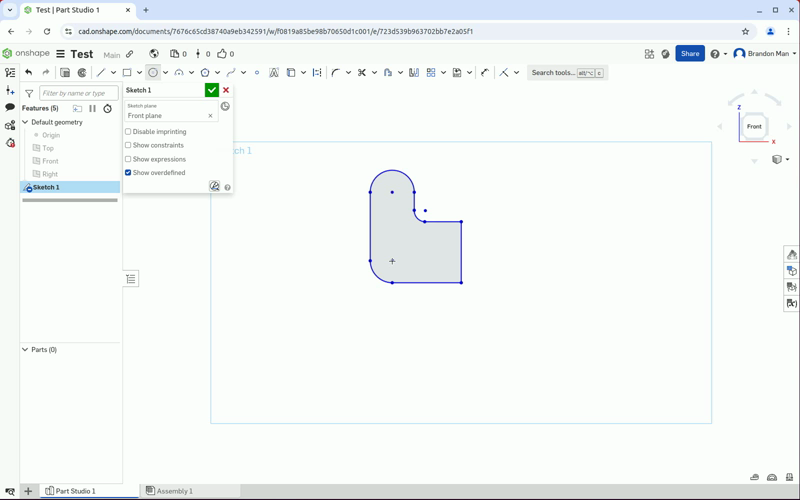
key_up(shift)
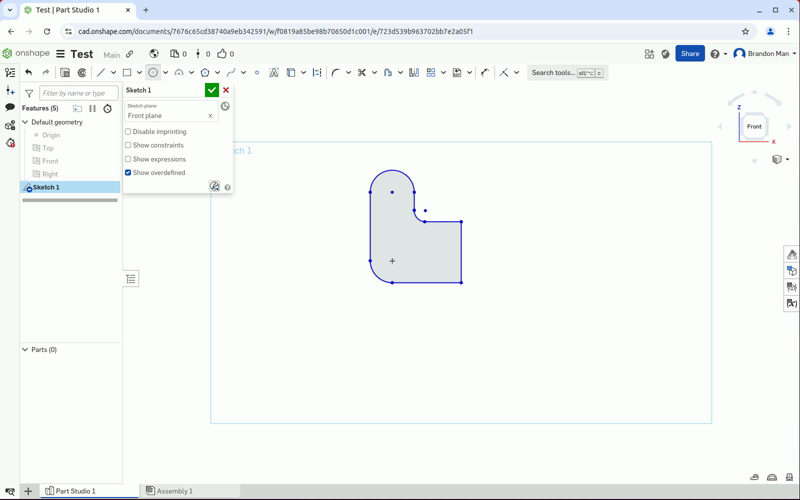
mouse_move(402, 260)
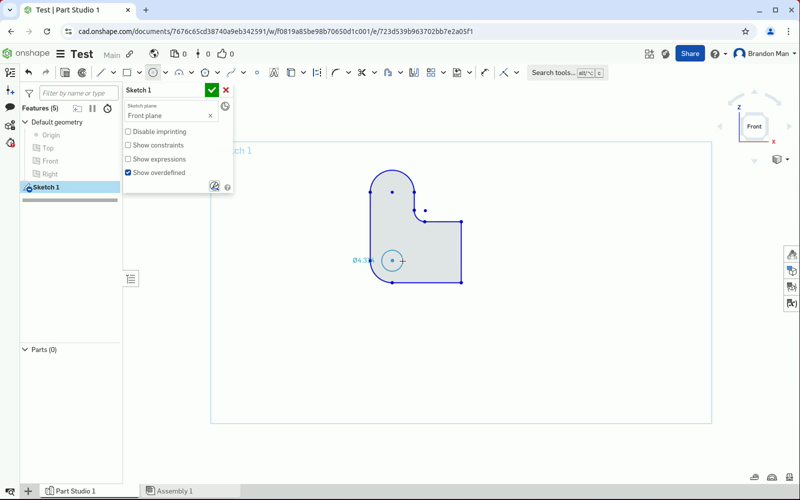
click(402, 260)
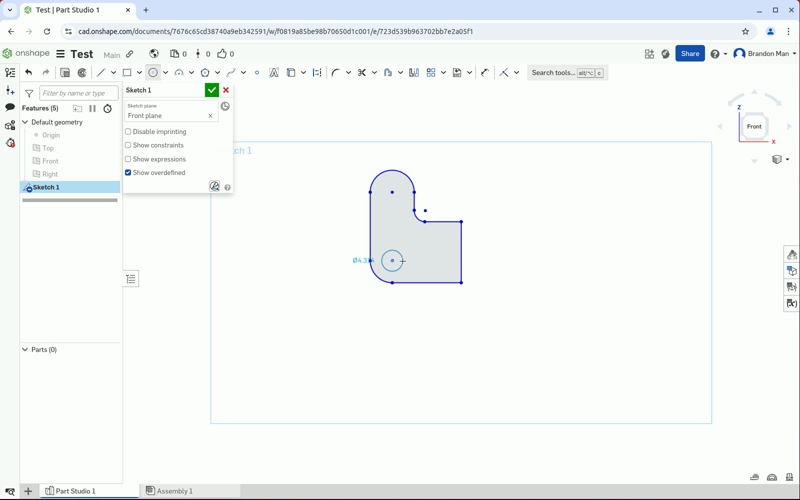
key(esc)
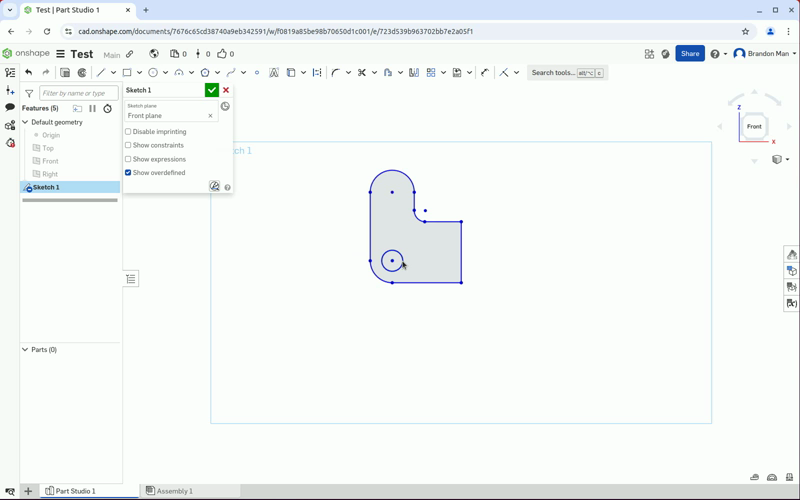
key(c)
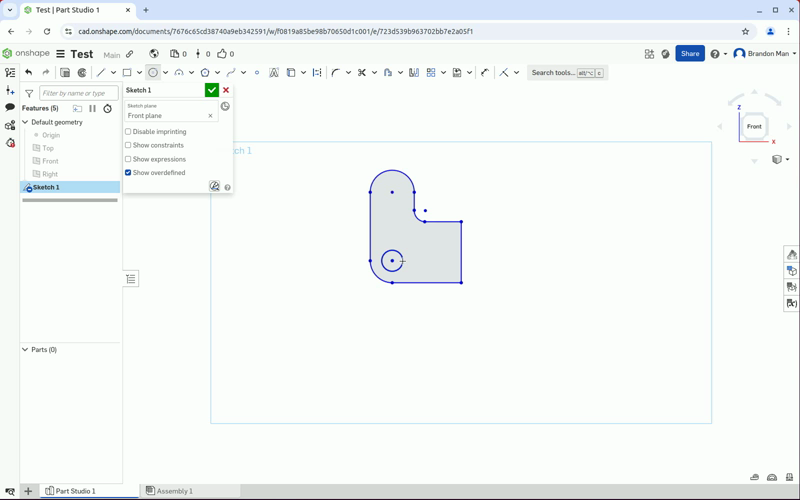
key_down(shift)
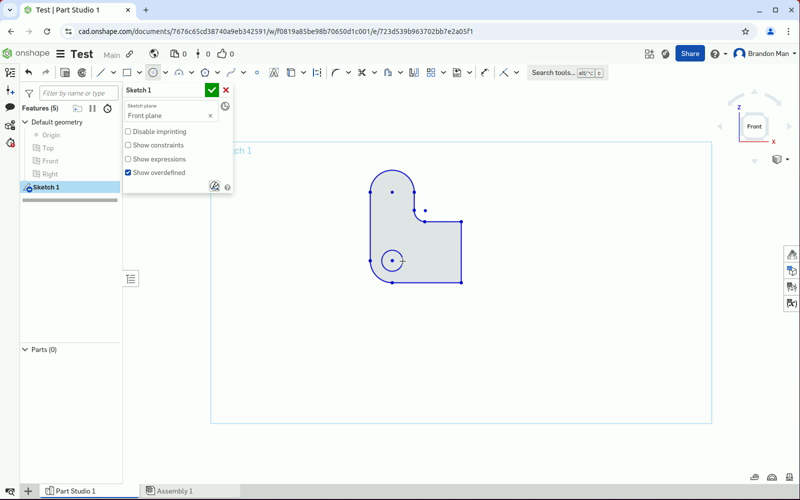
mouse_move(392, 192)
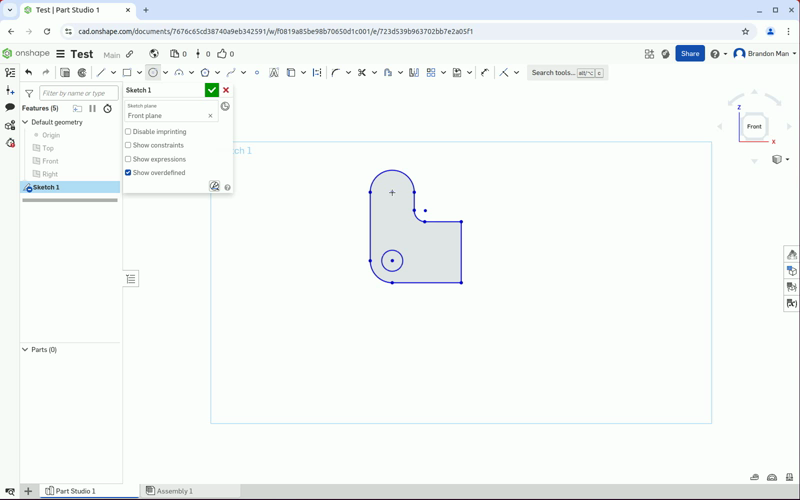
click(392, 192)
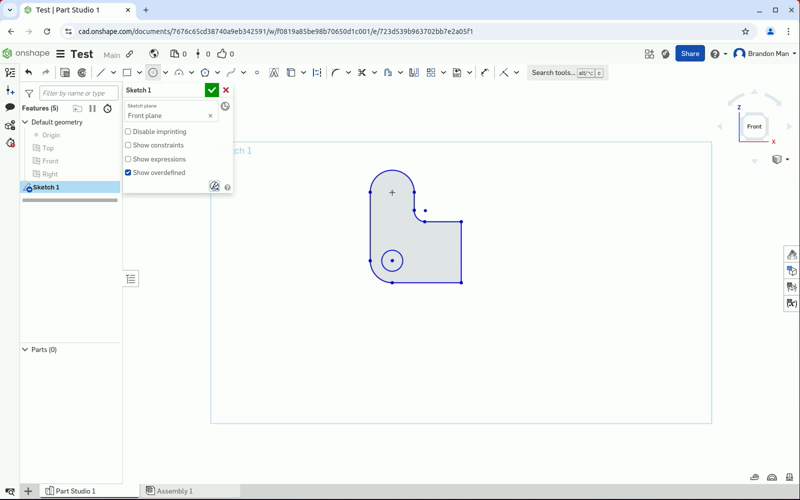
key_up(shift)
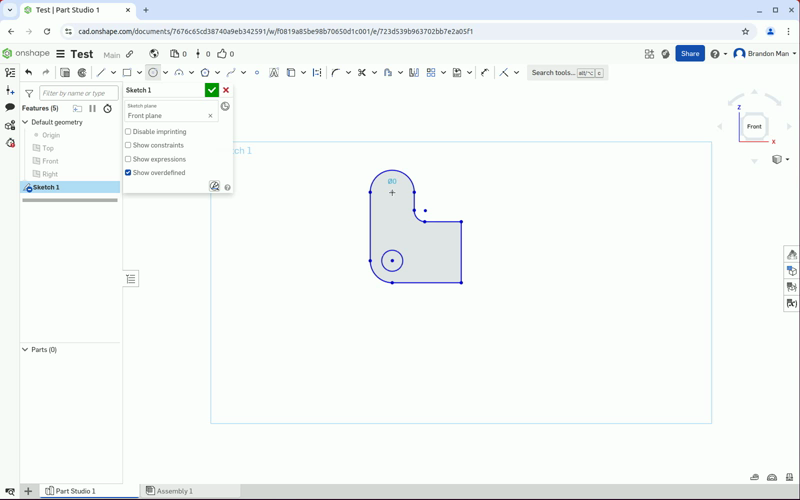
mouse_move(402, 192)
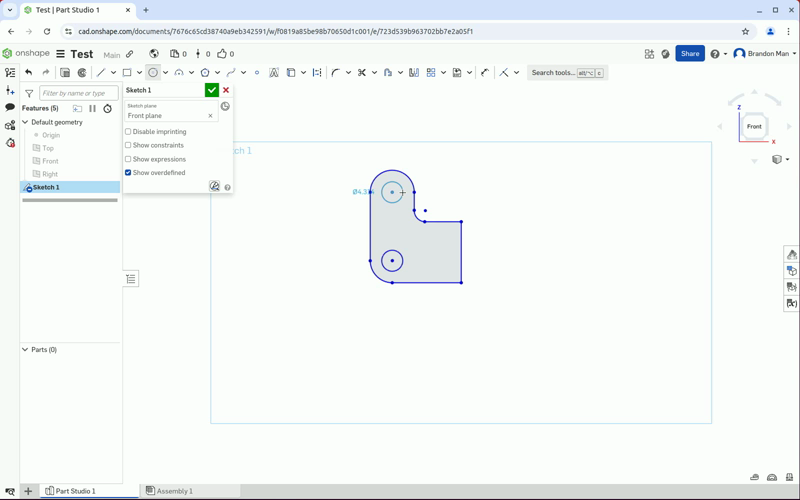
click(402, 192)
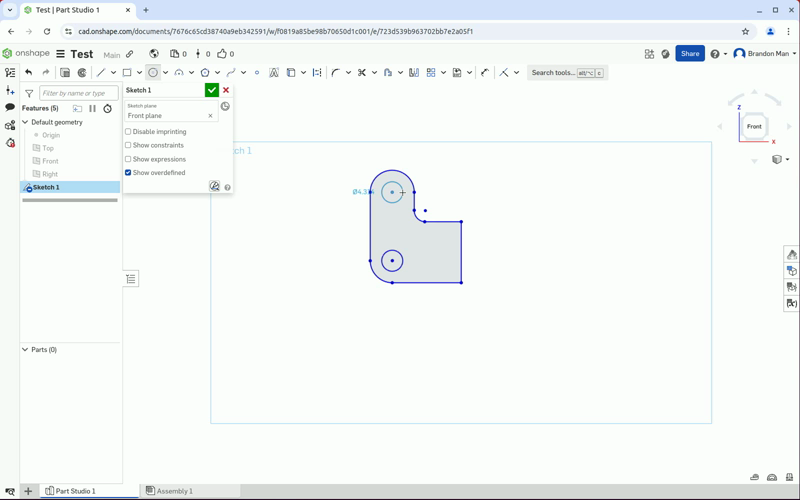
key(esc)
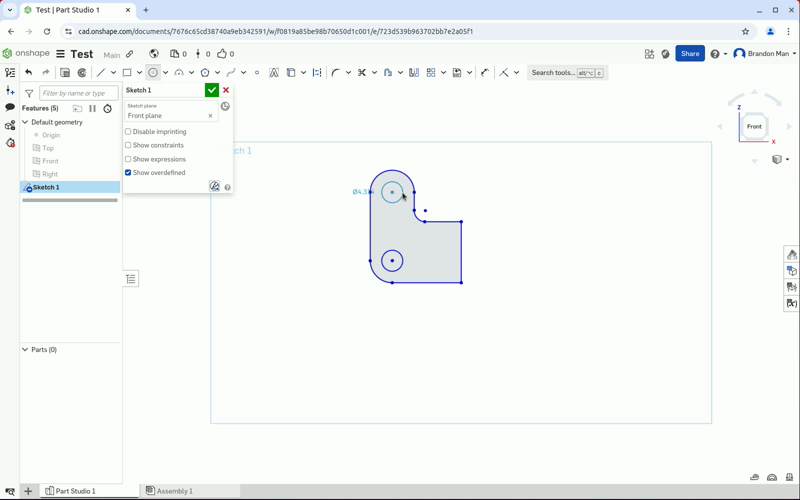
key(c)
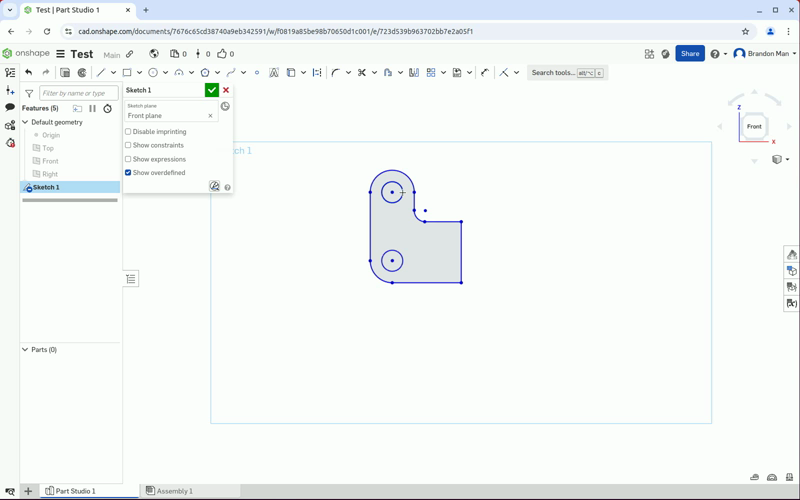
key_down(shift)
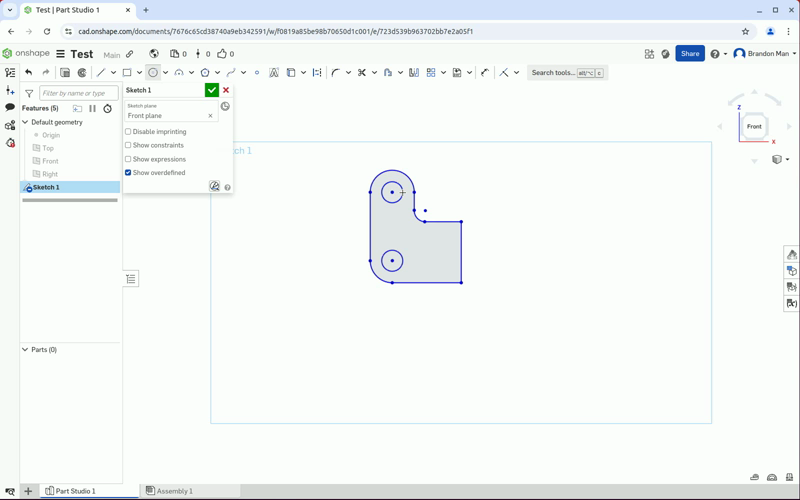
mouse_move(431, 253)
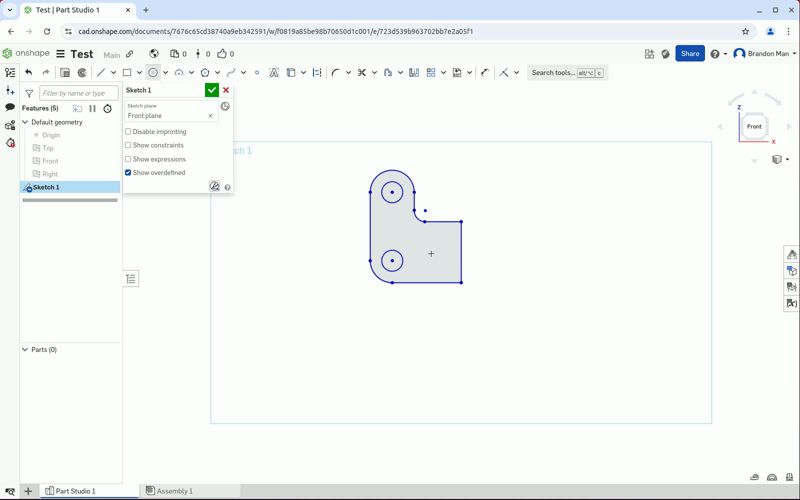
click(431, 253)
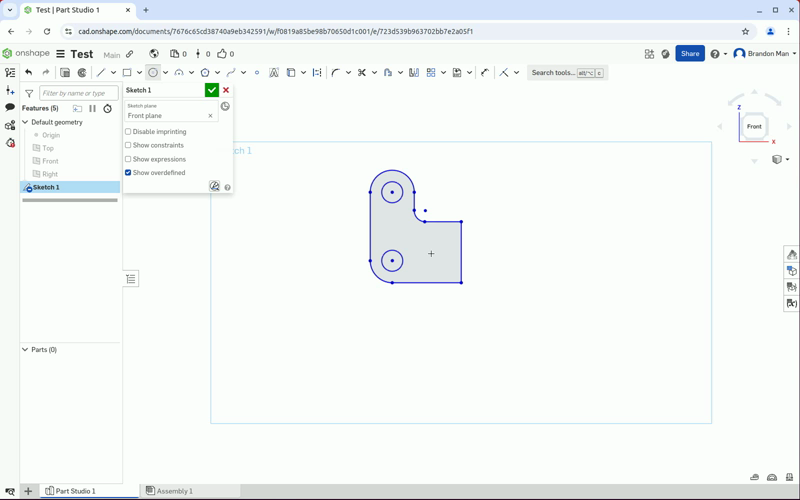
key_up(shift)
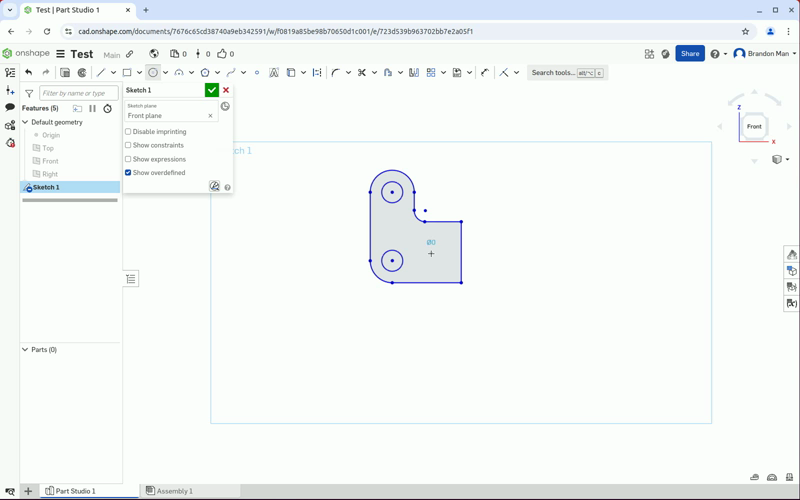
mouse_move(441, 253)
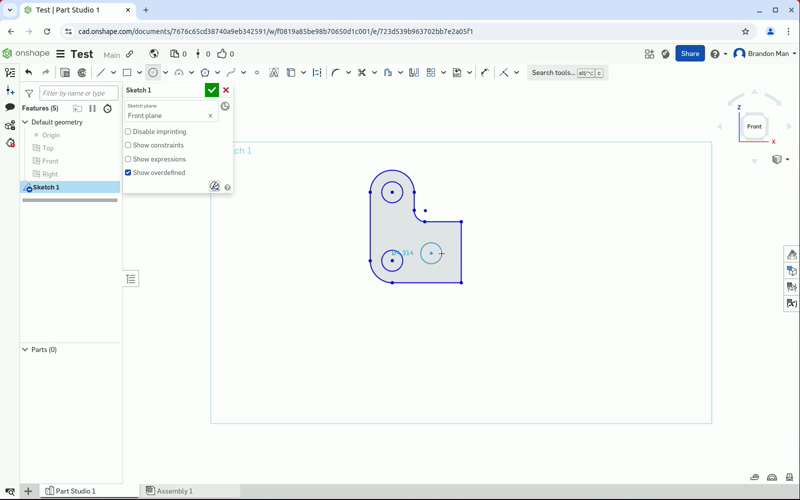
click(441, 253)
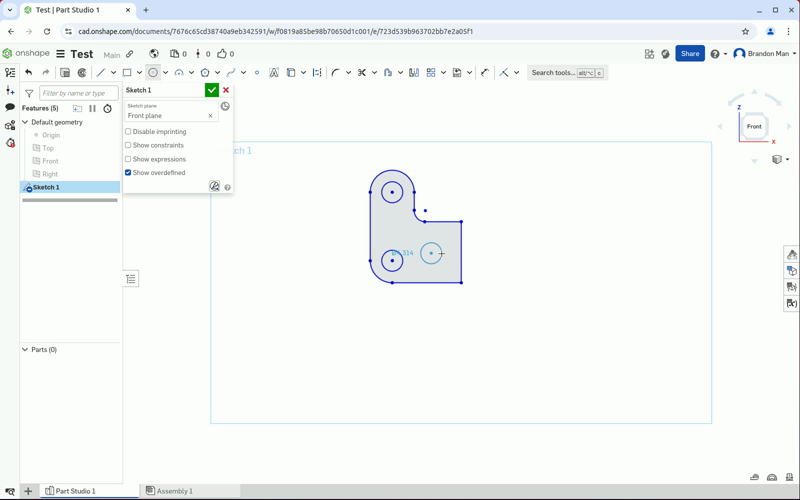
key(esc)
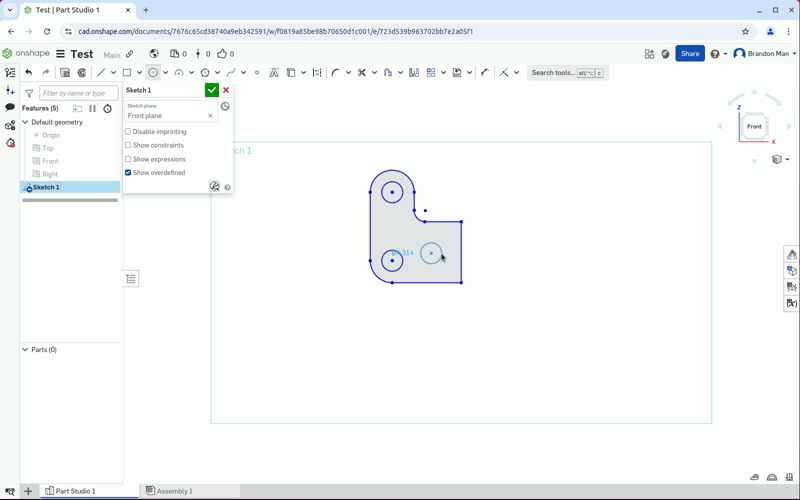
mouse_move(427, 267)
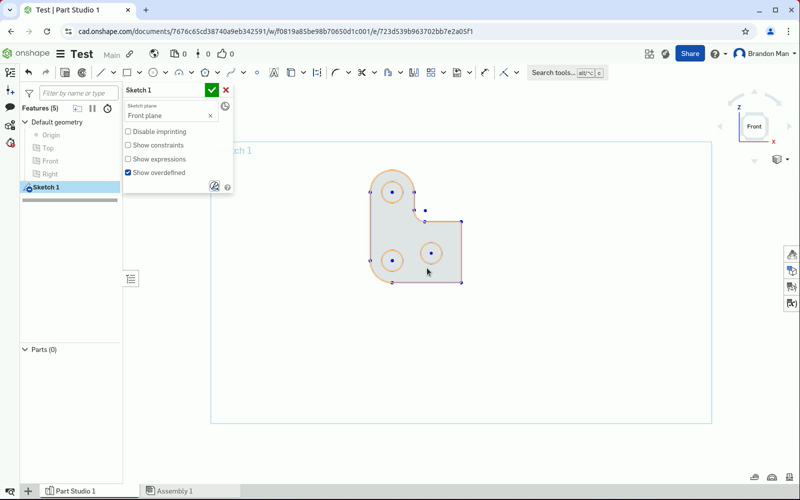
click(427, 267)
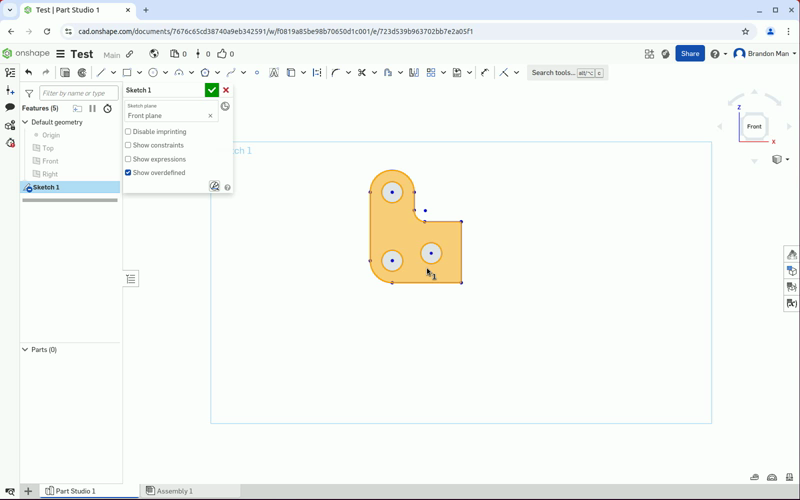
mouse_move(73, 352)
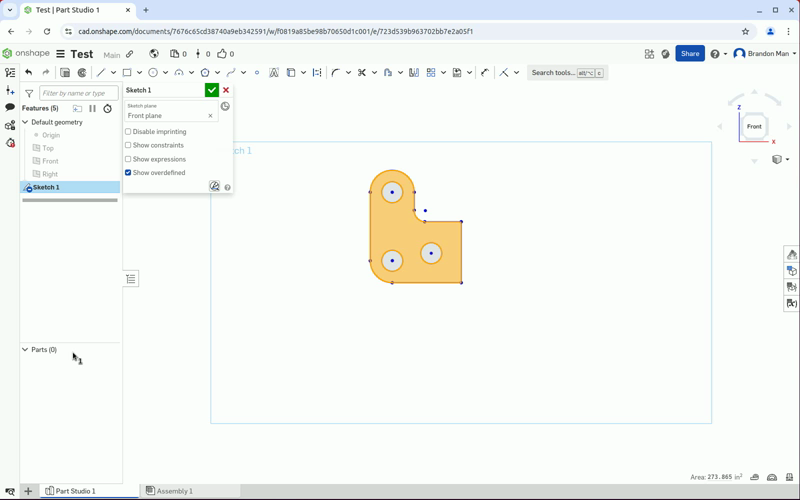
key(shift+y)
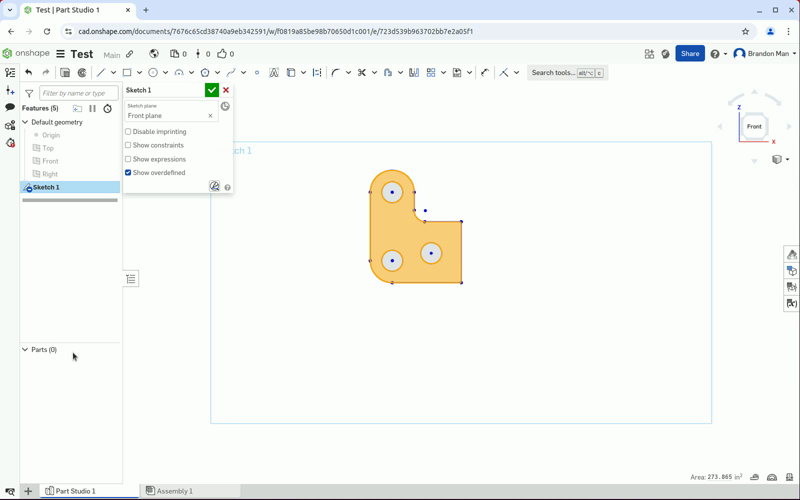
key(shift+e)
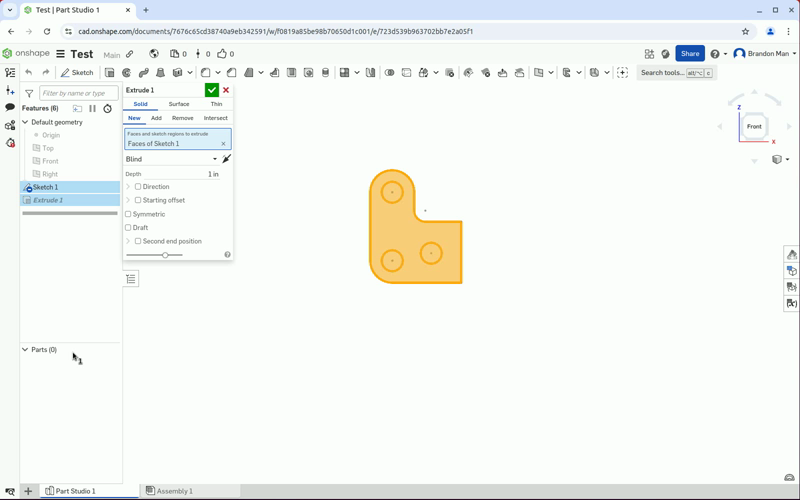
mouse_move(143, 106)
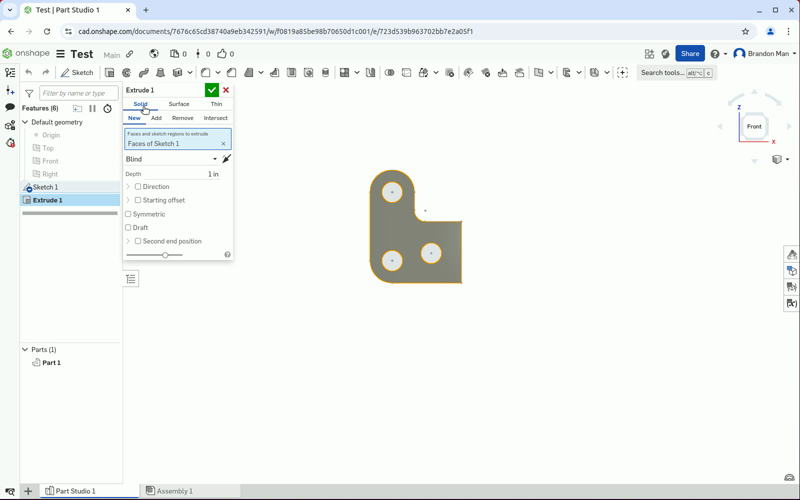
click(143, 106)
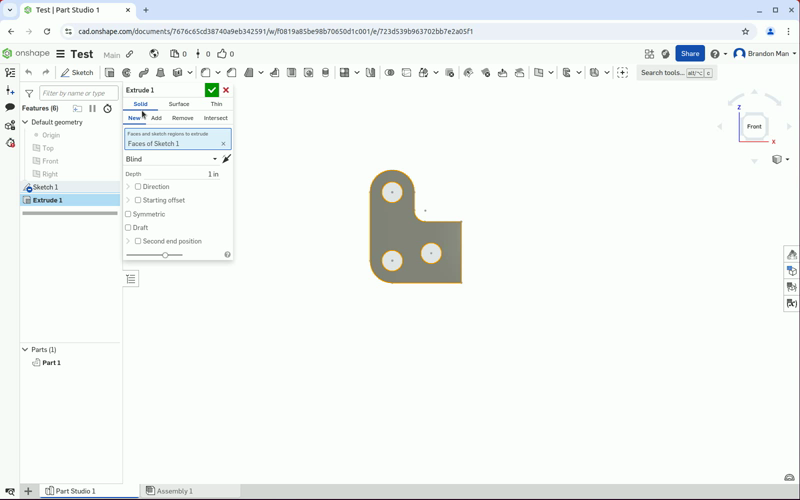
mouse_move(137, 120)
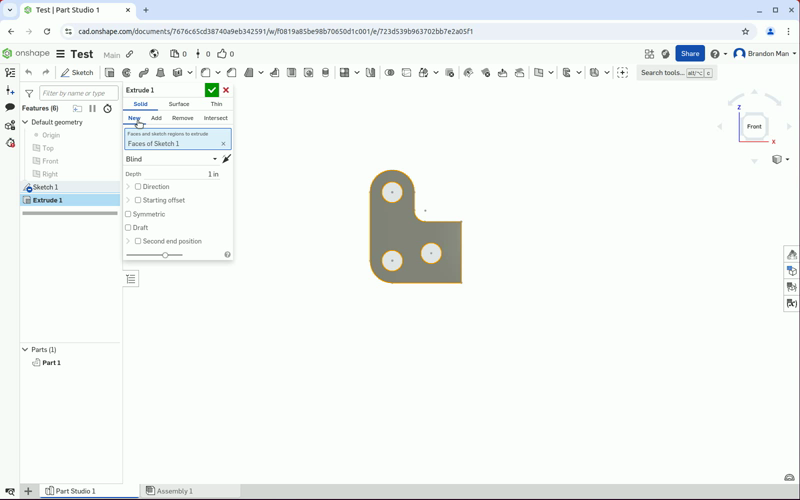
click(137, 120)
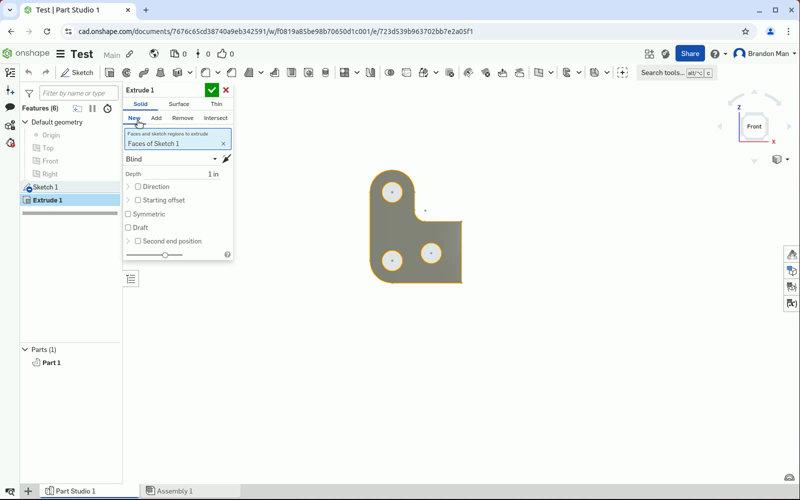
key(tab, 4)
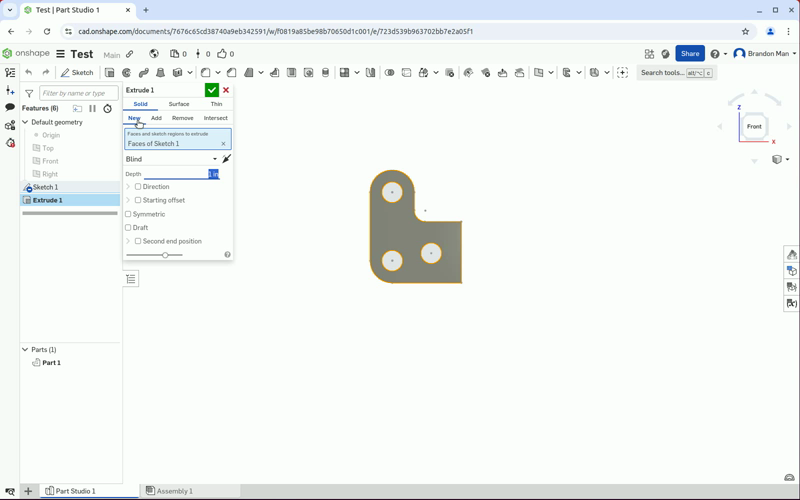
text(15.646)
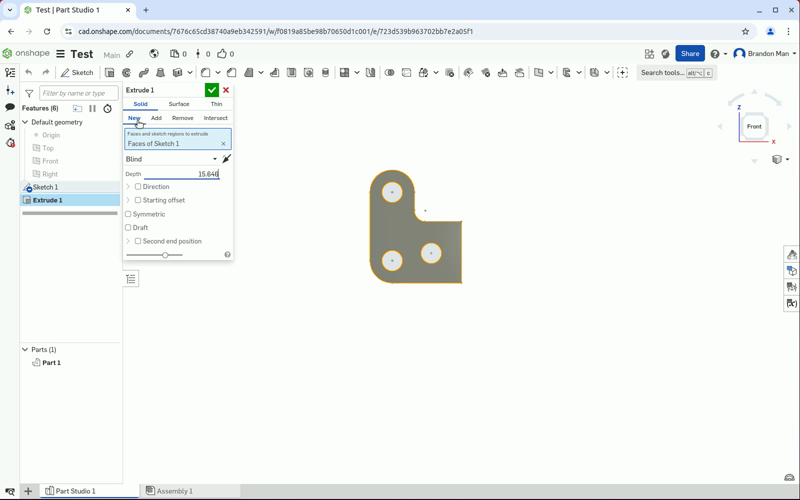
key(enter)
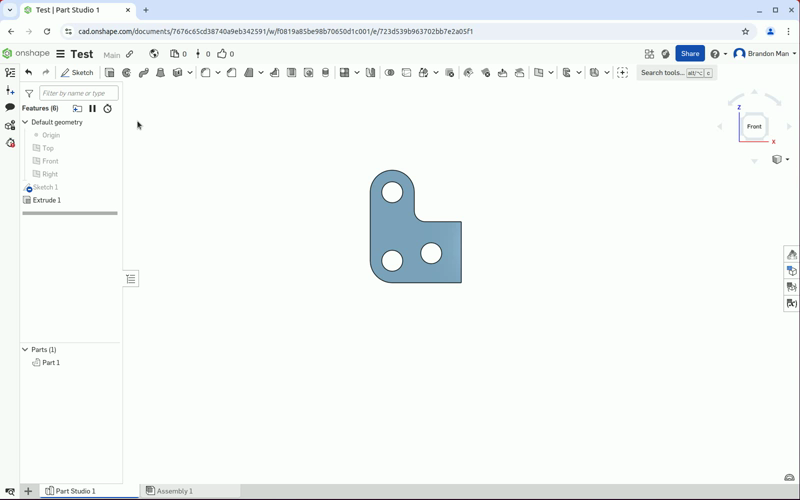
key(shift+h)
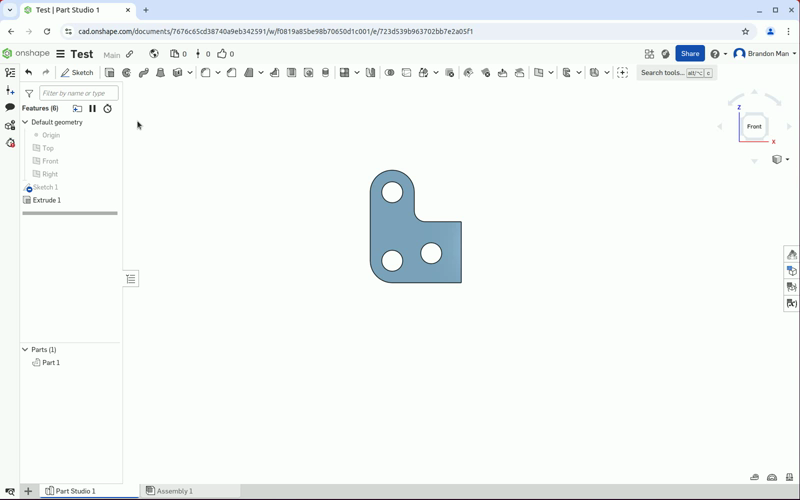
key(shift+h)
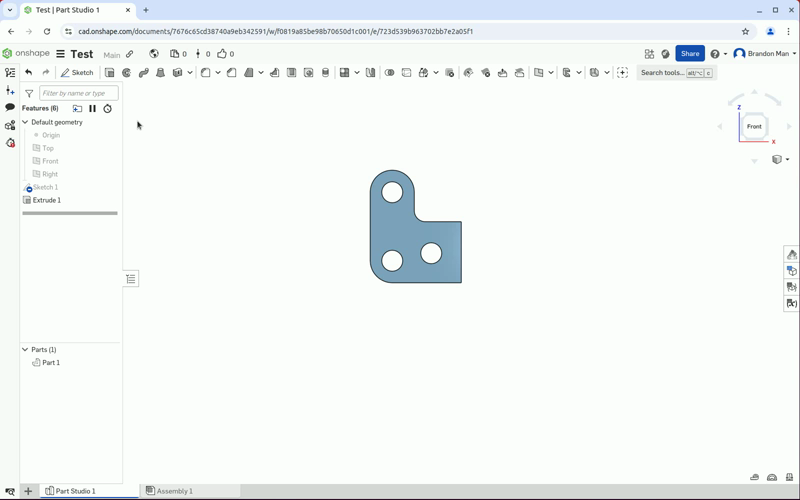
mouse_move(73, 189)
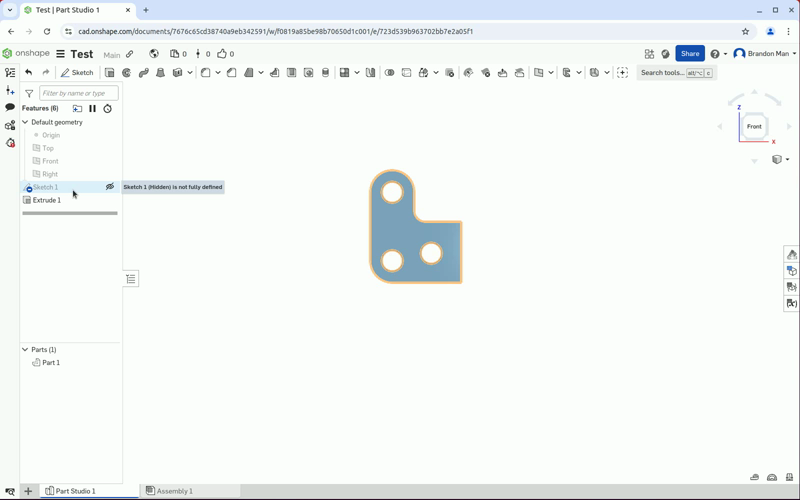
click(73, 189)
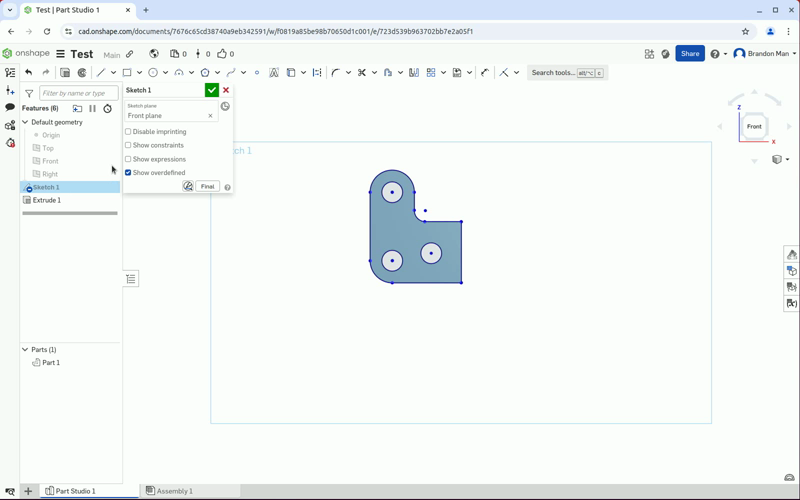
mouse_move(229, 92)
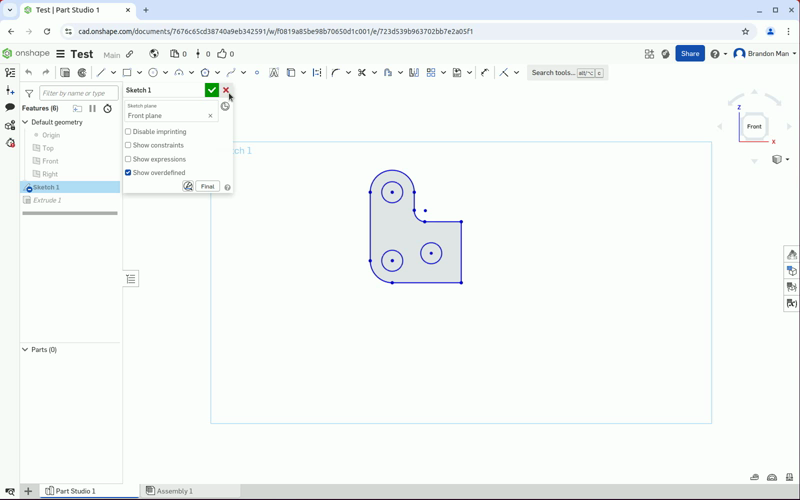
click(229, 92)
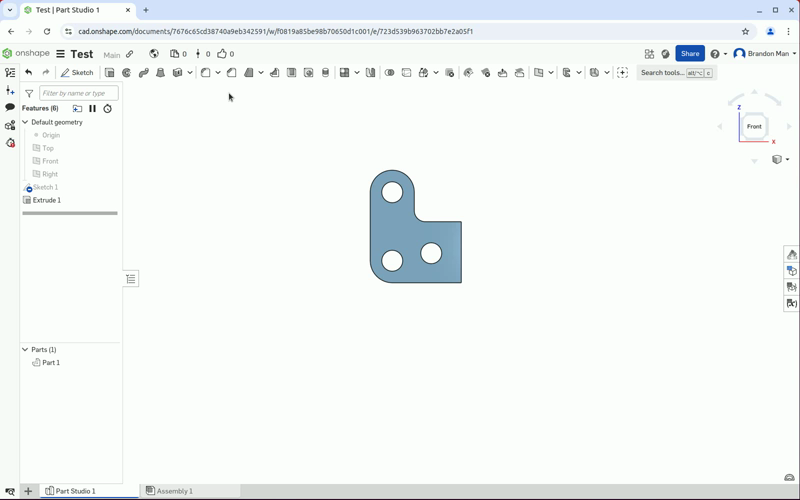
mouse_move(73, 352)
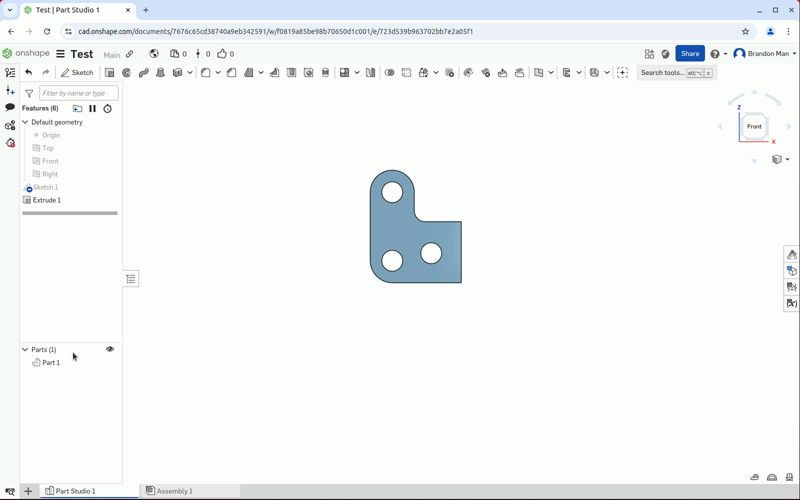
key(y)
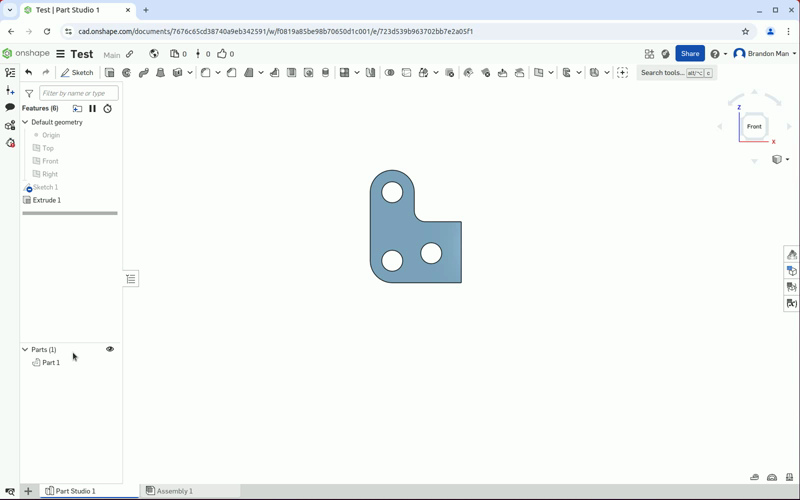
key(shift+p)
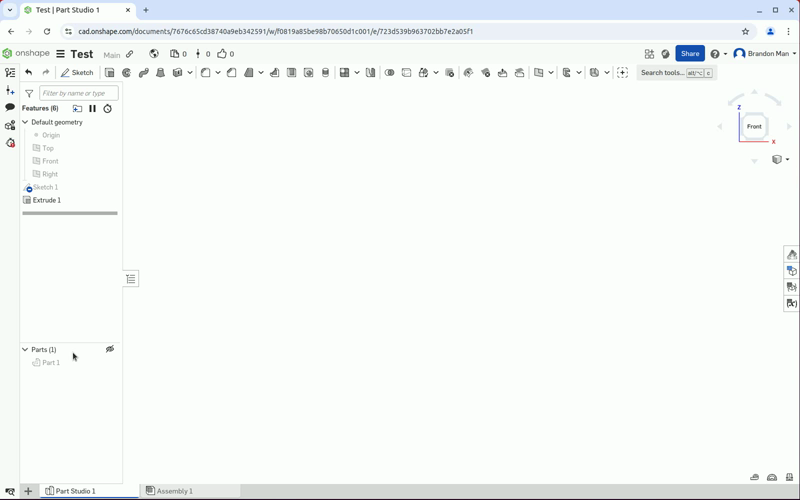
key(space)
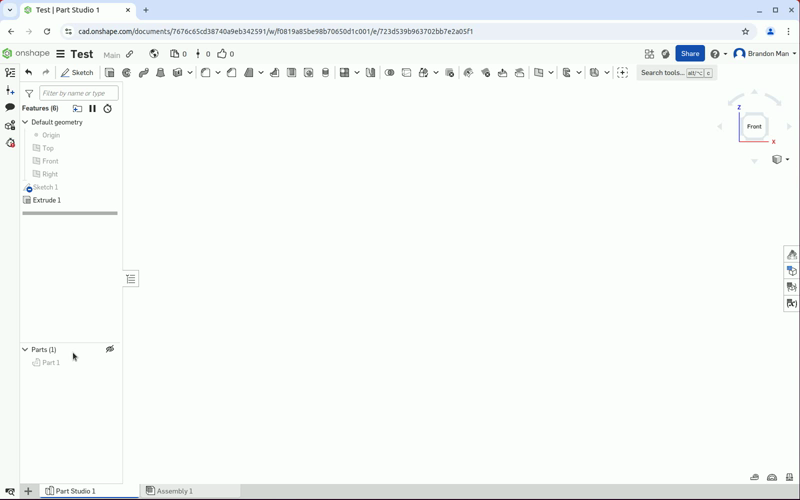
key_down(shift)
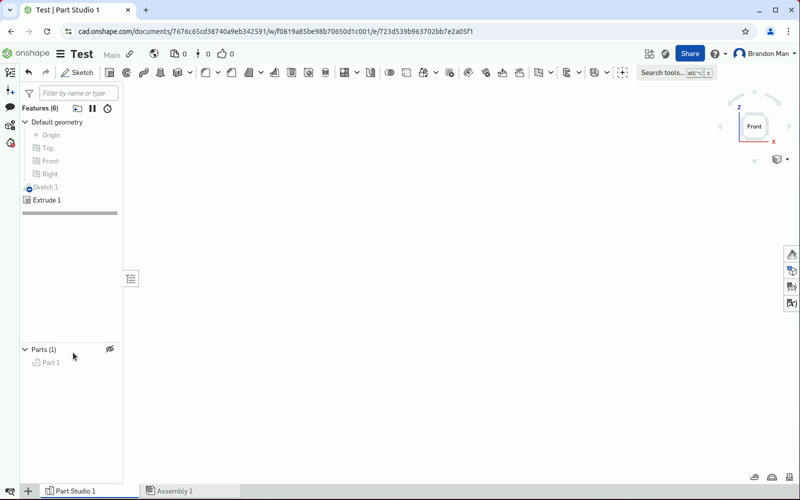
key(down)
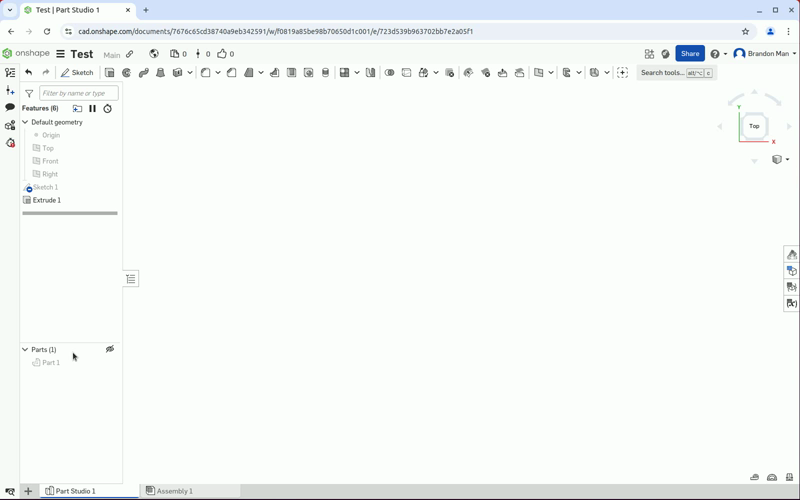
key_up(shift)
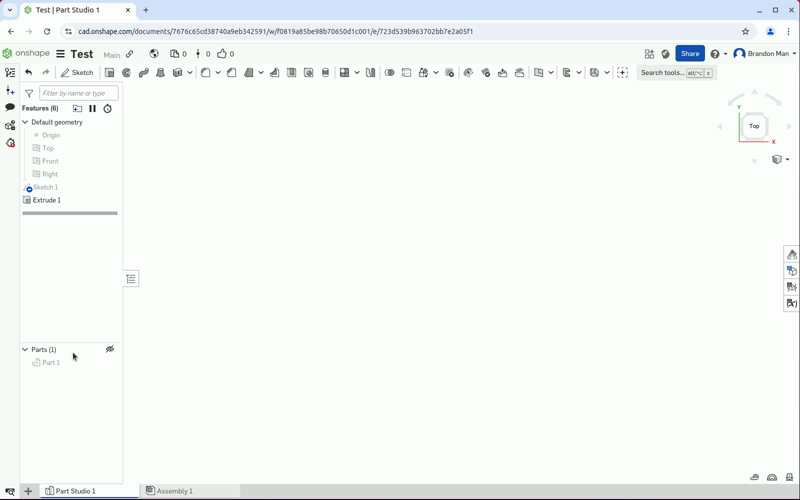
mouse_move(73, 352)
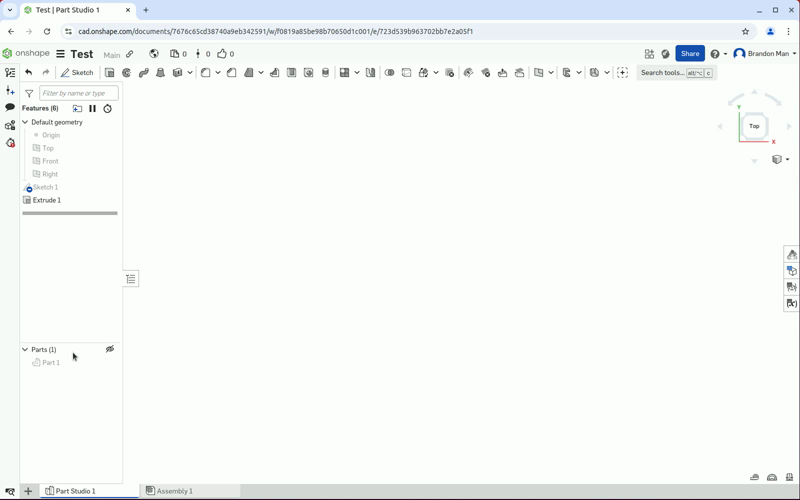
key(shift+y)
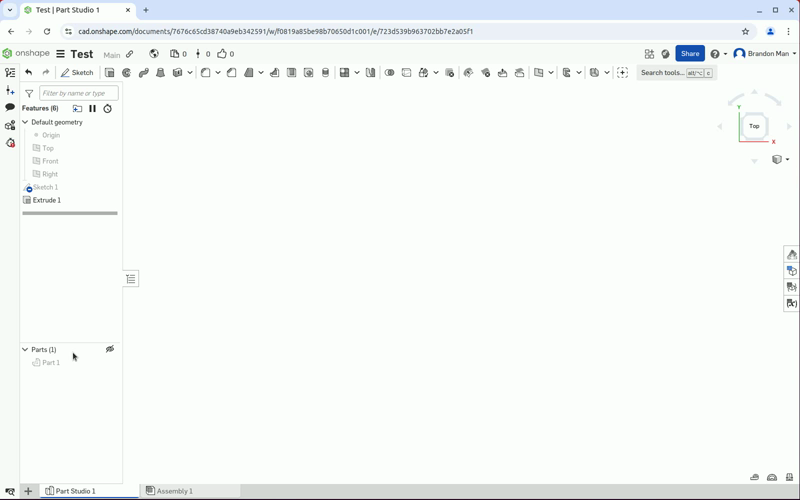
key(shift+s)
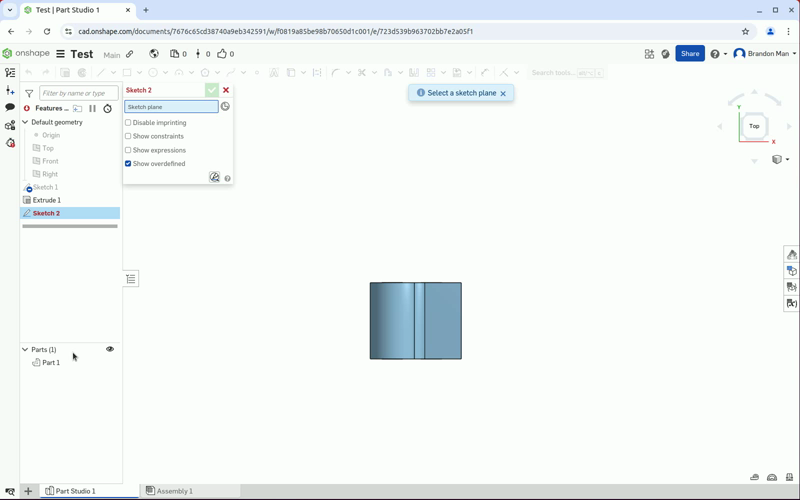
mouse_move(73, 150)
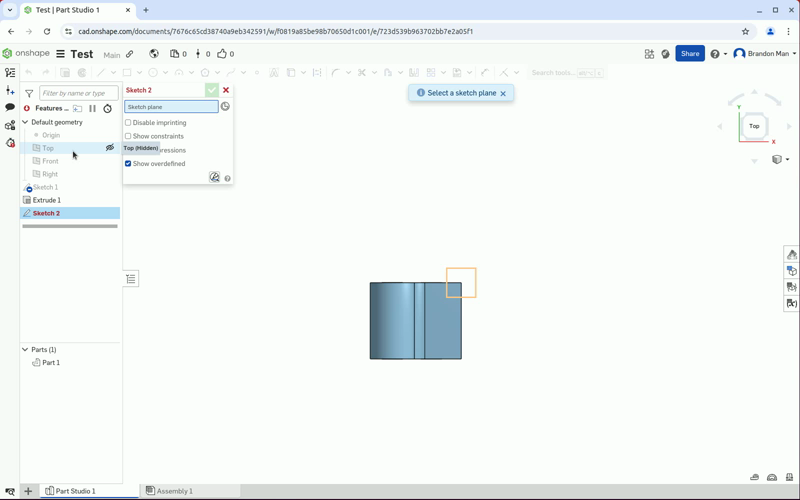
click(73, 150)
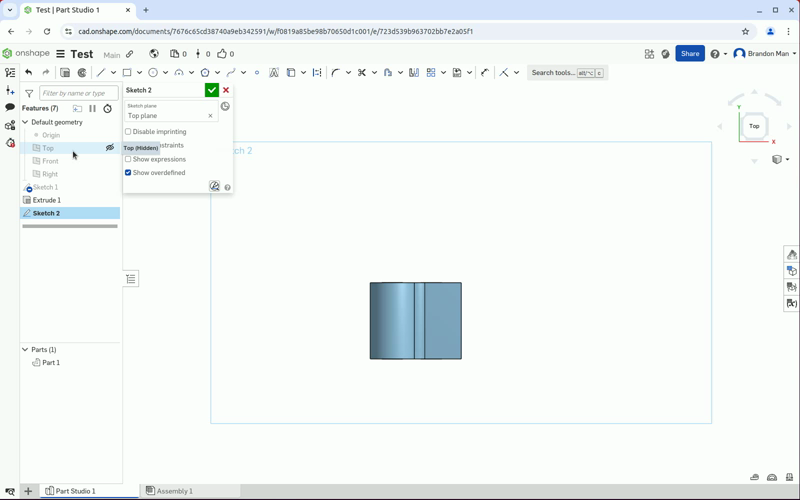
mouse_move(73, 352)
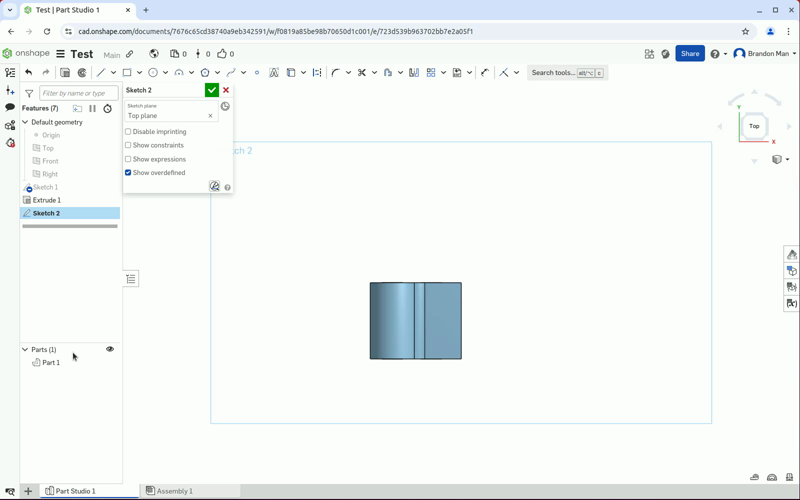
key(y)
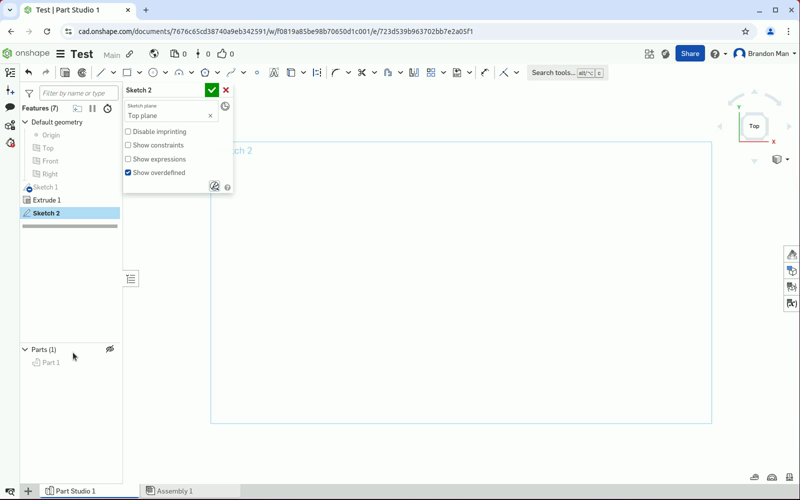
key(l)
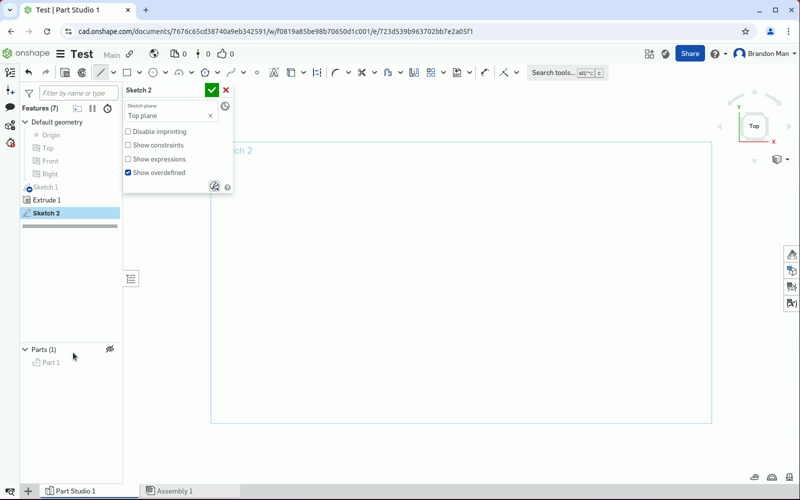
key_down(shift)
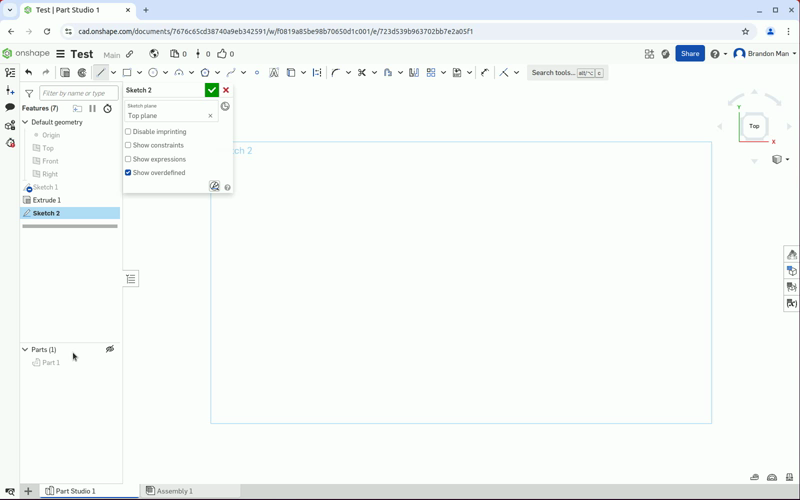
mouse_move(460, 324)
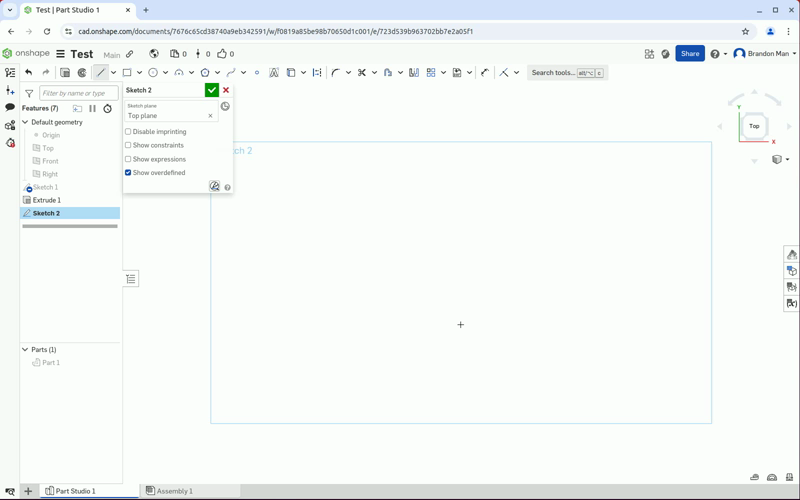
click(460, 324)
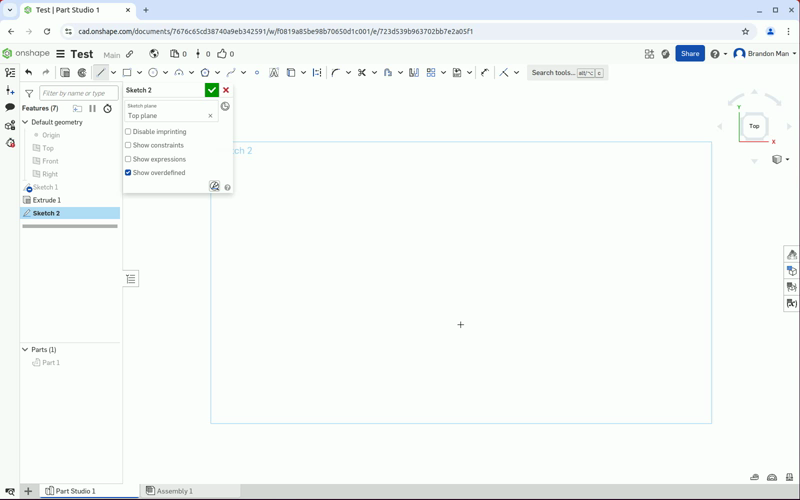
key_up(shift)
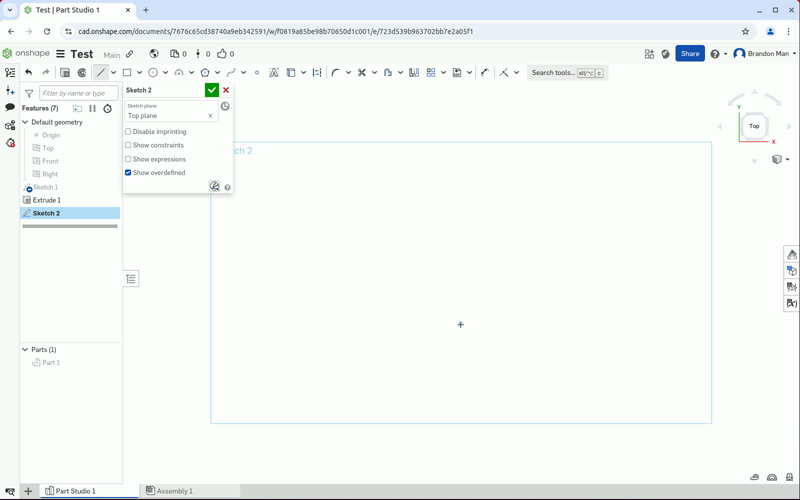
key_down(shift)
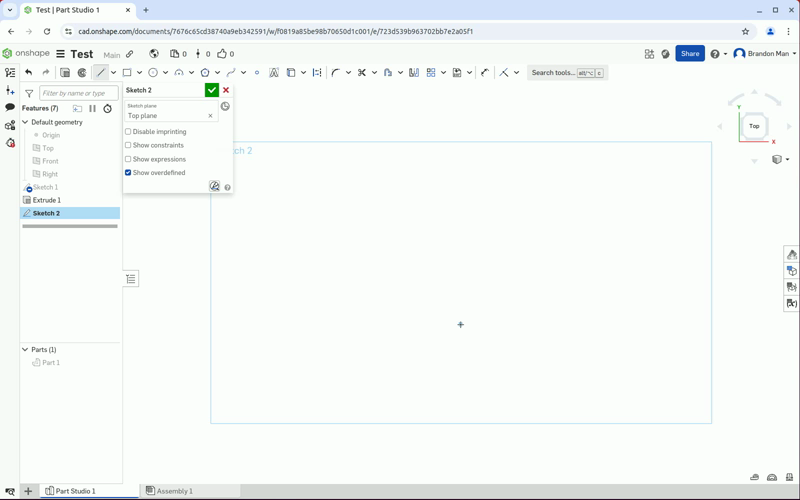
mouse_move(490, 324)
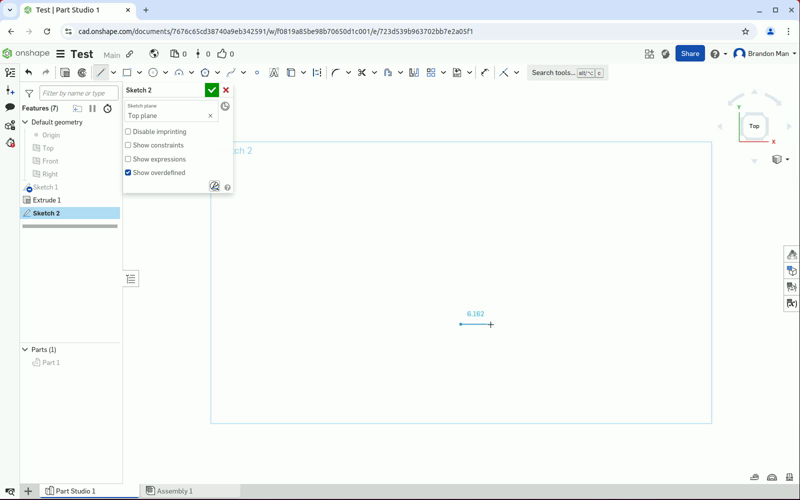
mouse_move(460, 316)
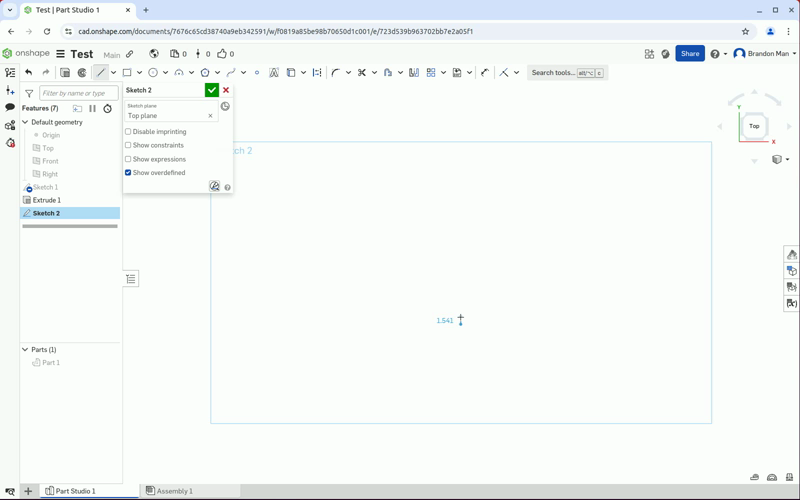
scroll(6)
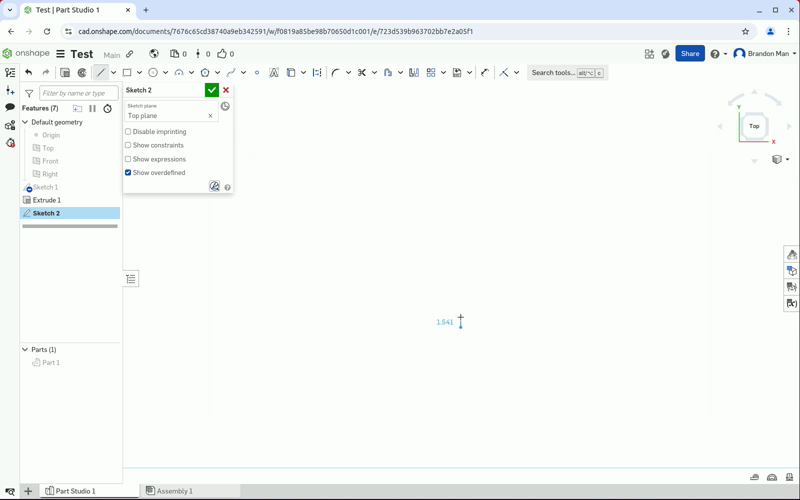
scroll(6)
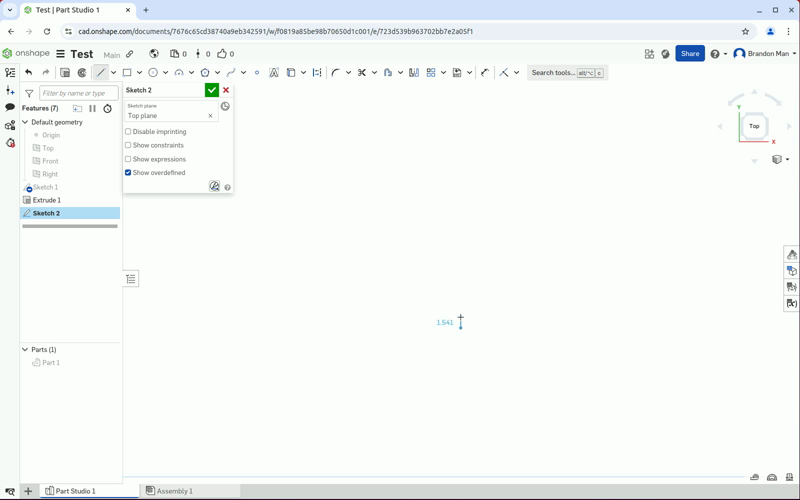
scroll(6)
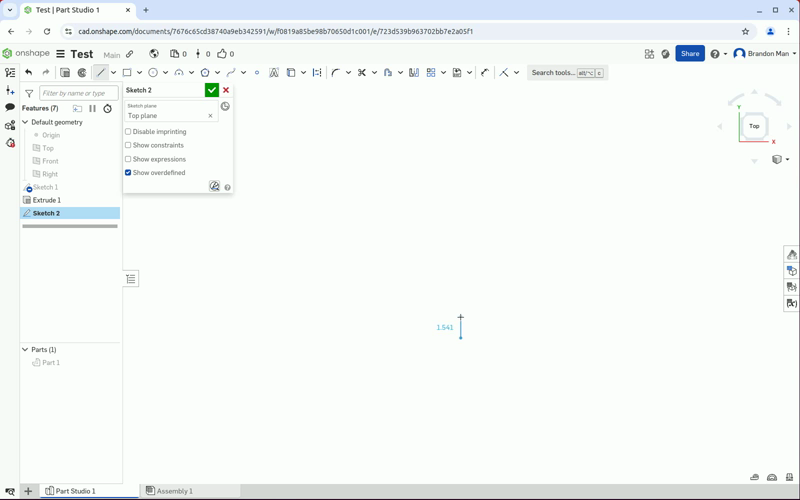
scroll(6)
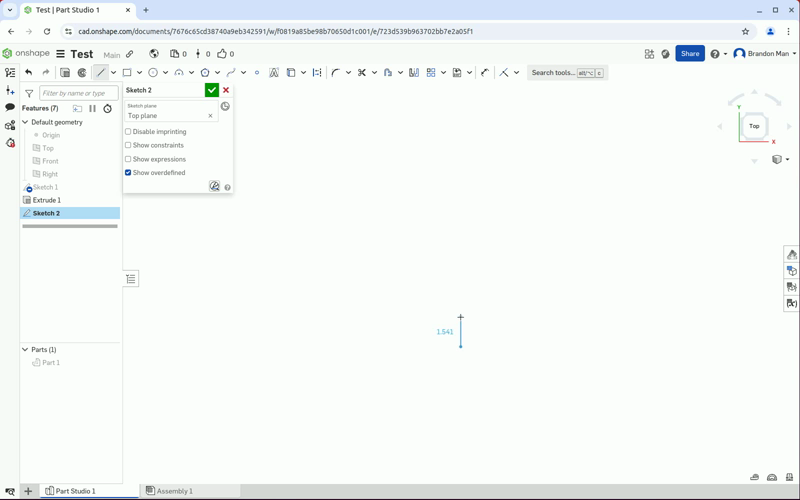
scroll(6)
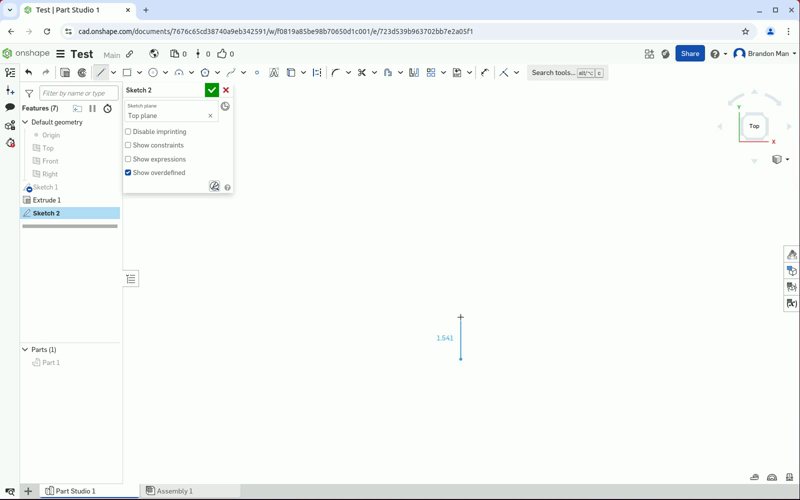
scroll(6)
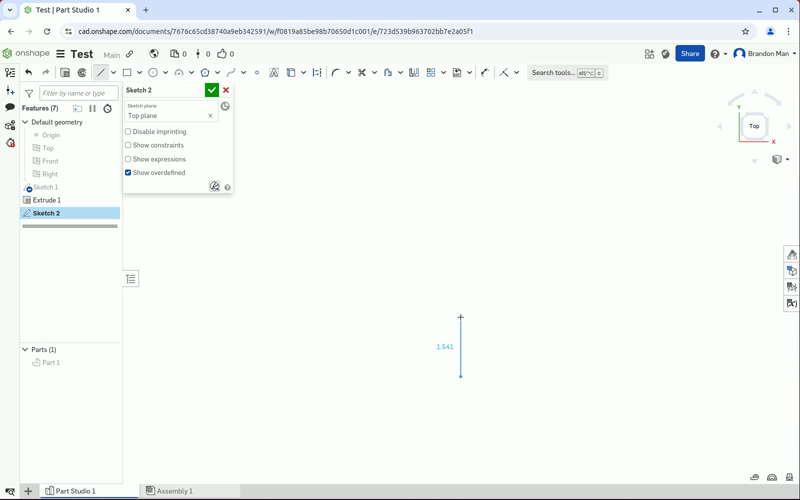
scroll(6)
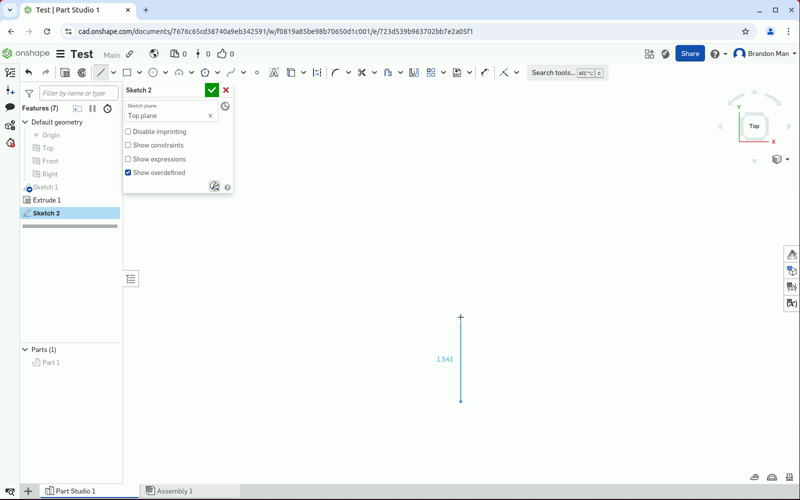
click(460, 316)
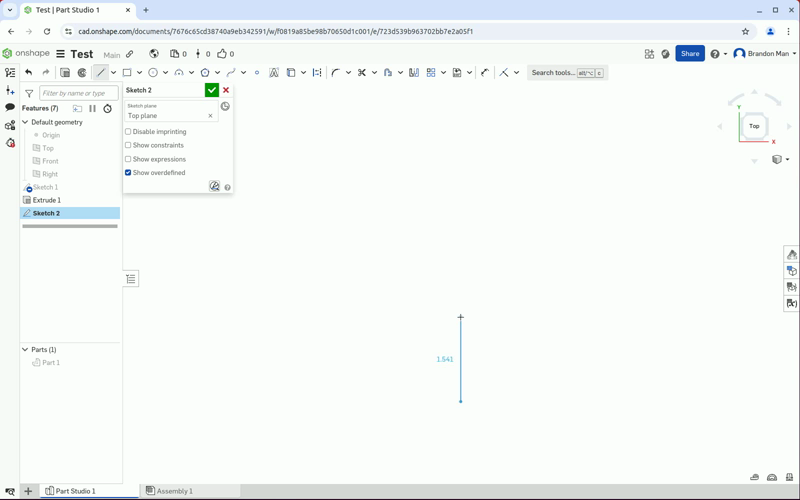
scroll(-6)
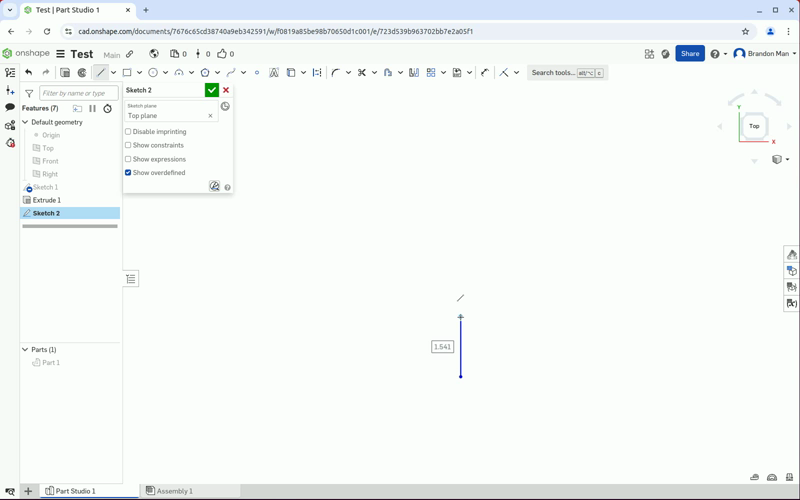
scroll(-6)
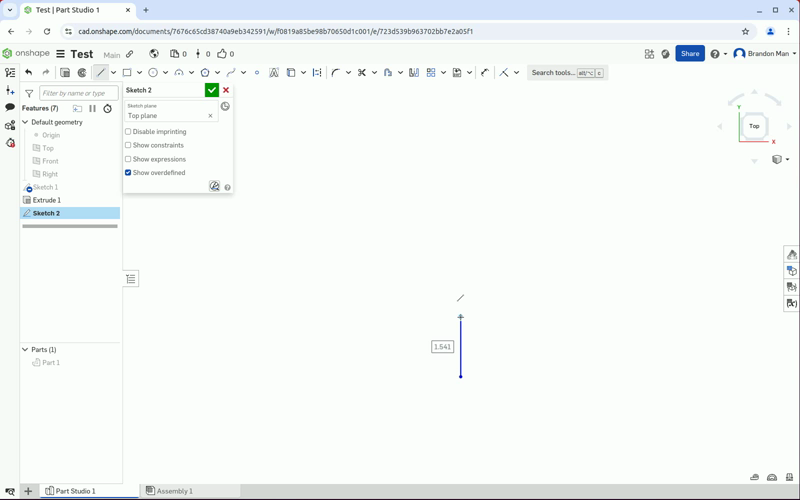
scroll(-6)
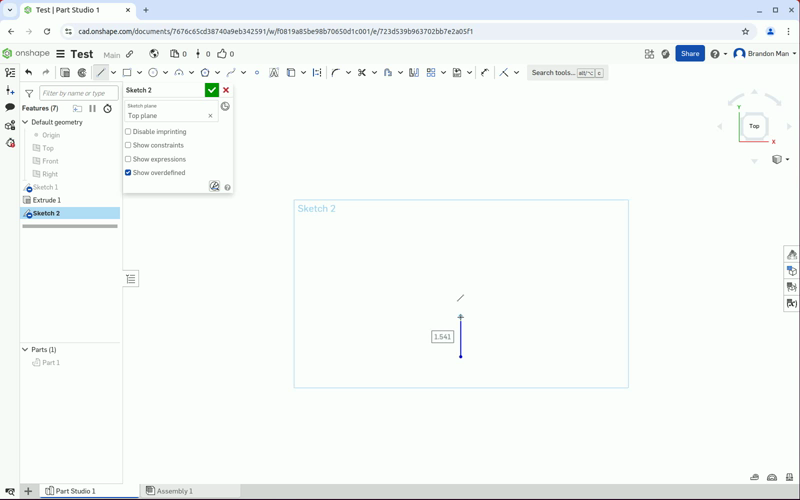
scroll(-6)
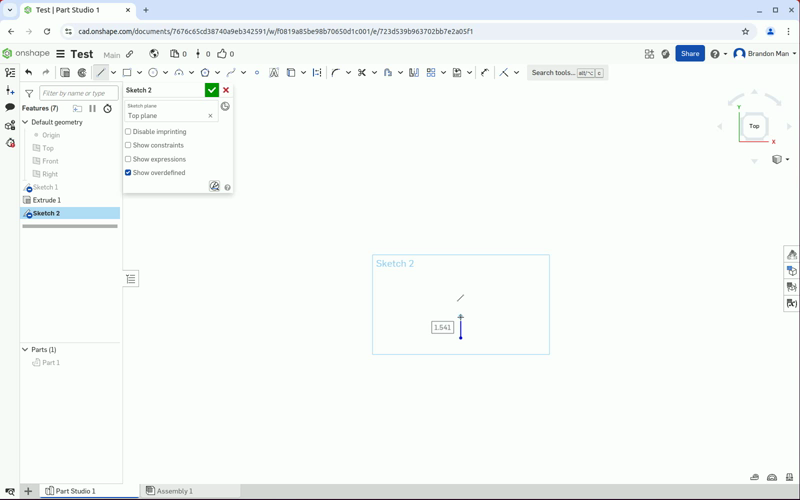
scroll(-6)
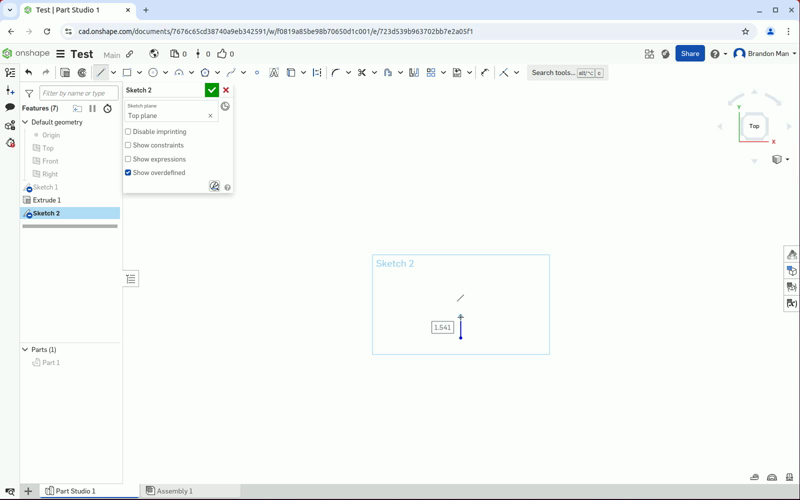
scroll(-6)
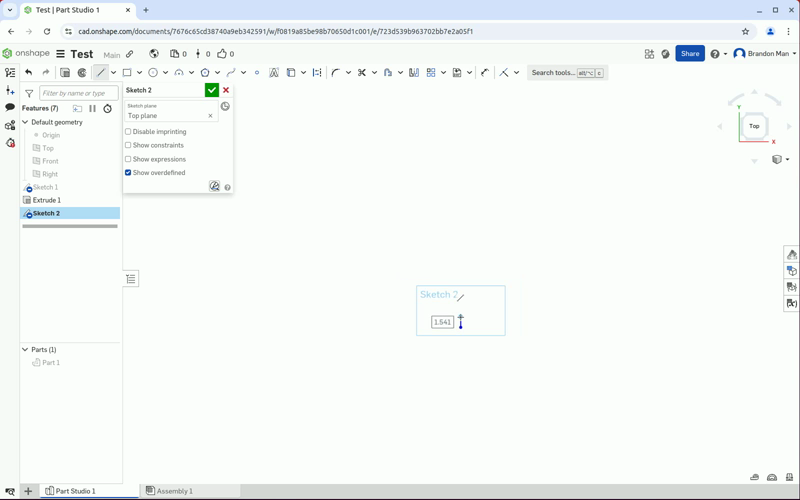
scroll(-6)
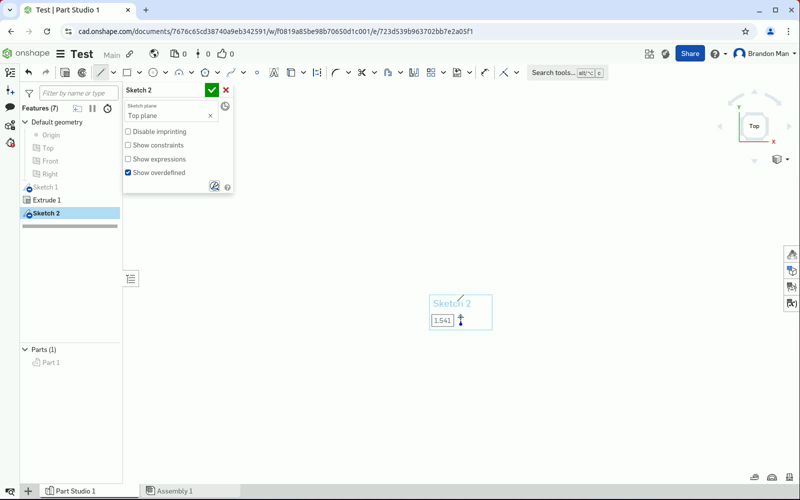
key_up(shift)
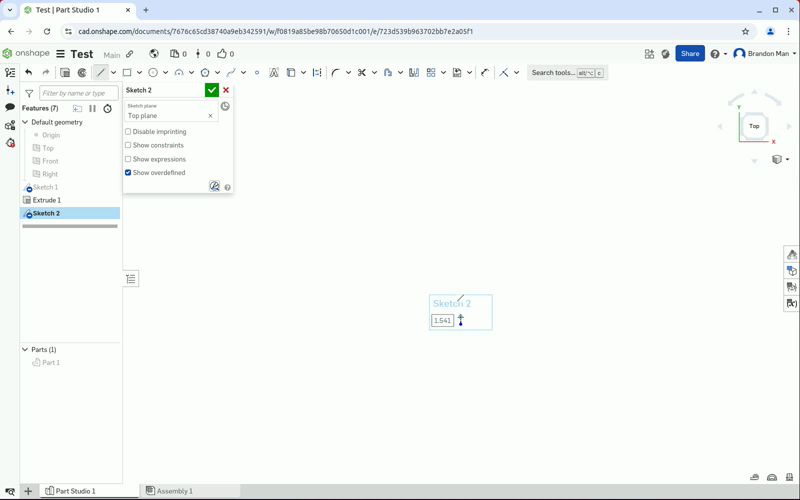
key(esc)
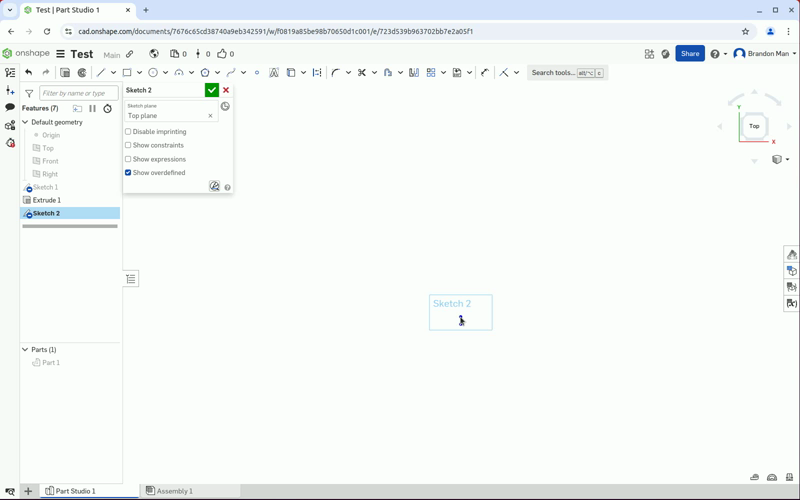
key(a)
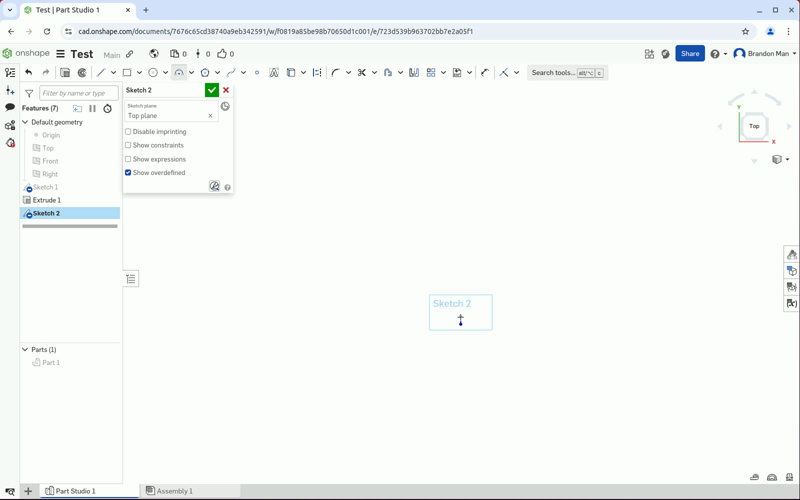
mouse_move(460, 316)
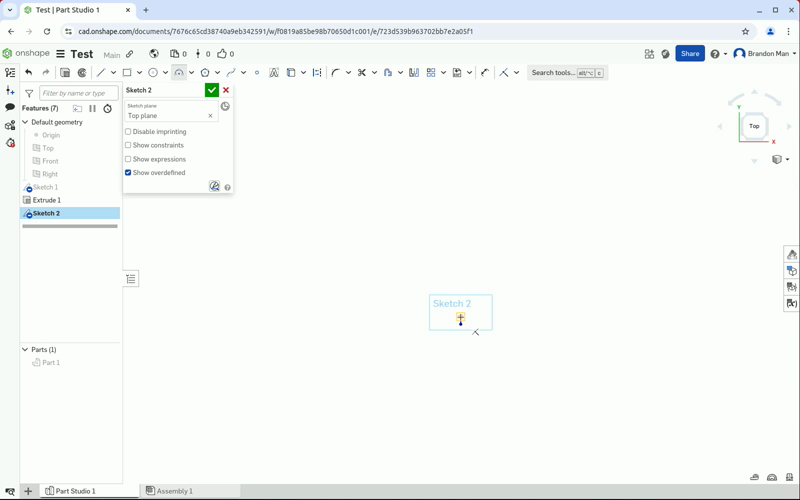
click(460, 316)
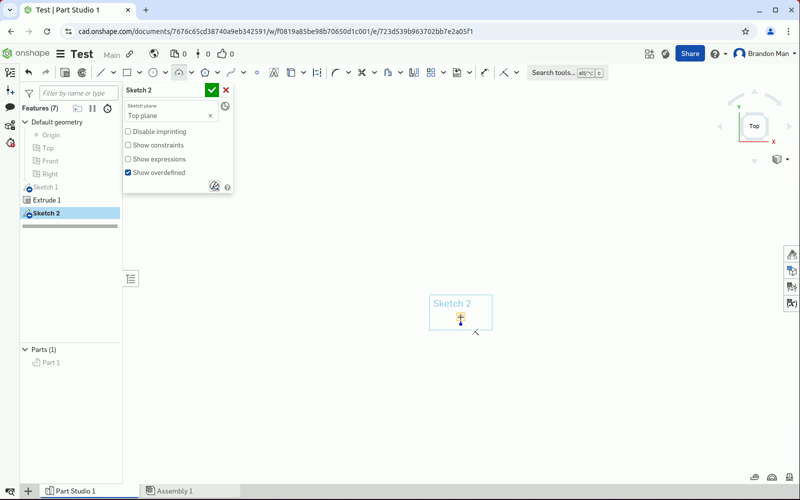
mouse_move(460, 324)
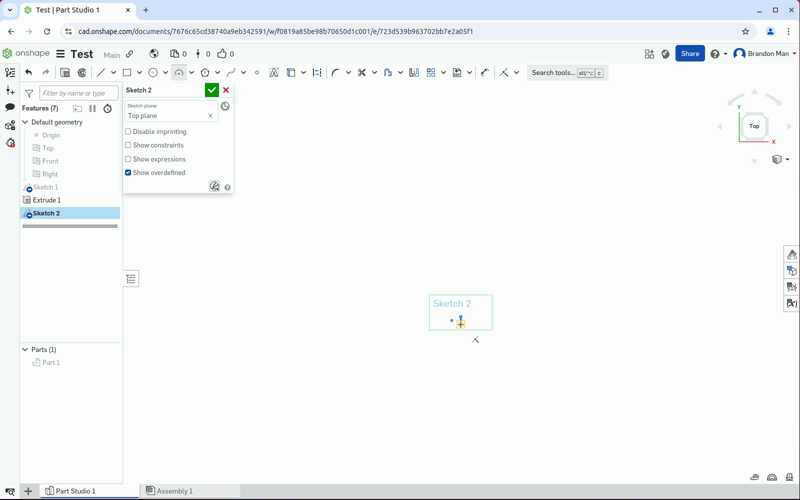
scroll(6)
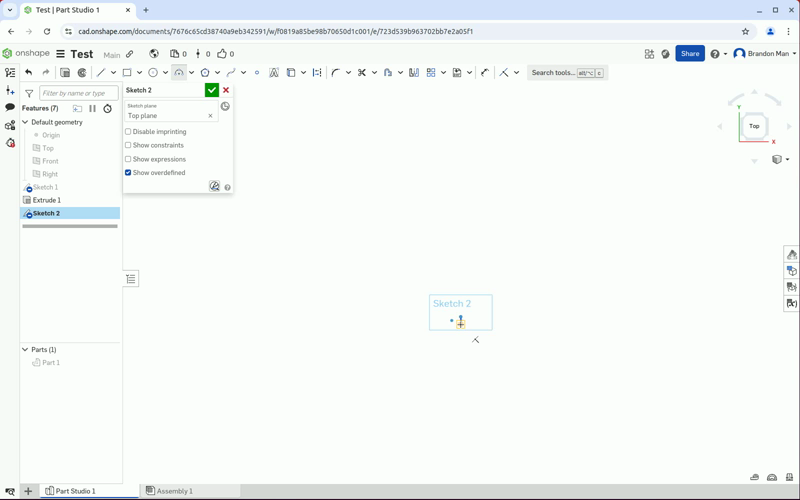
scroll(6)
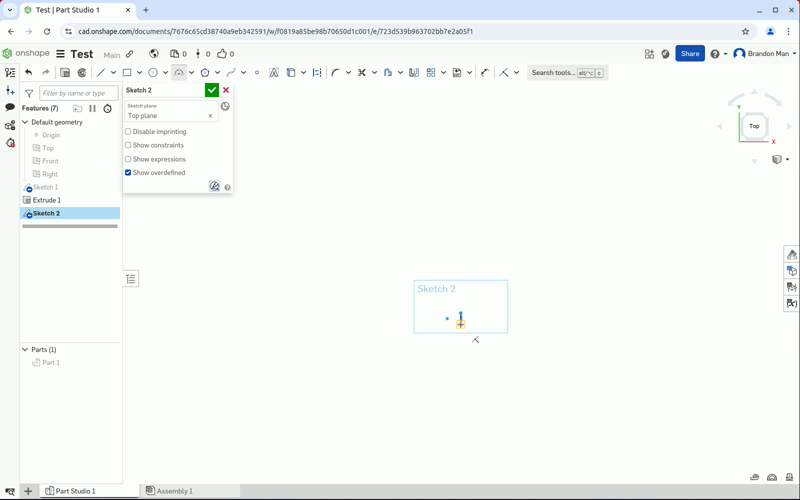
scroll(6)
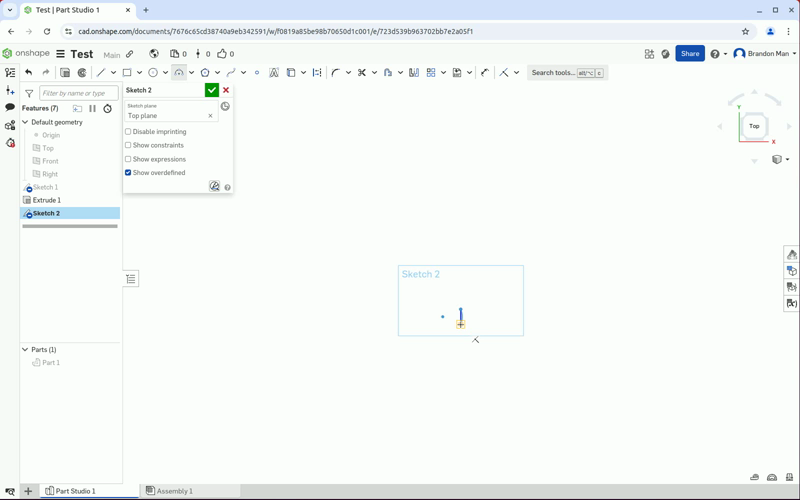
scroll(6)
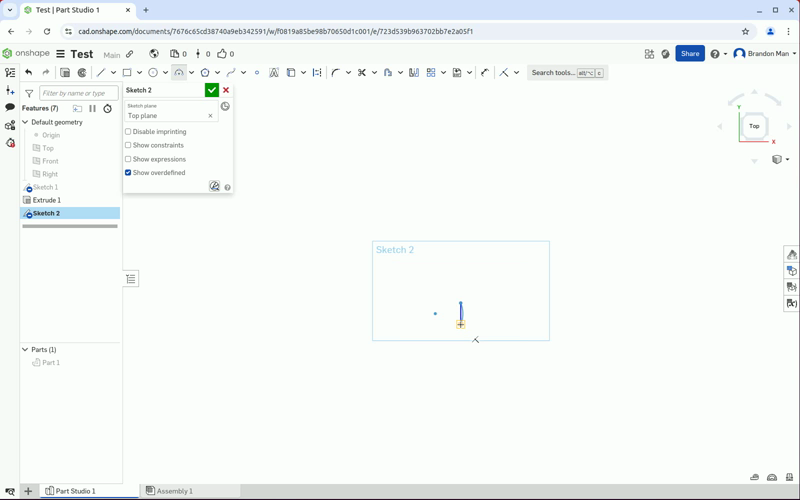
scroll(6)
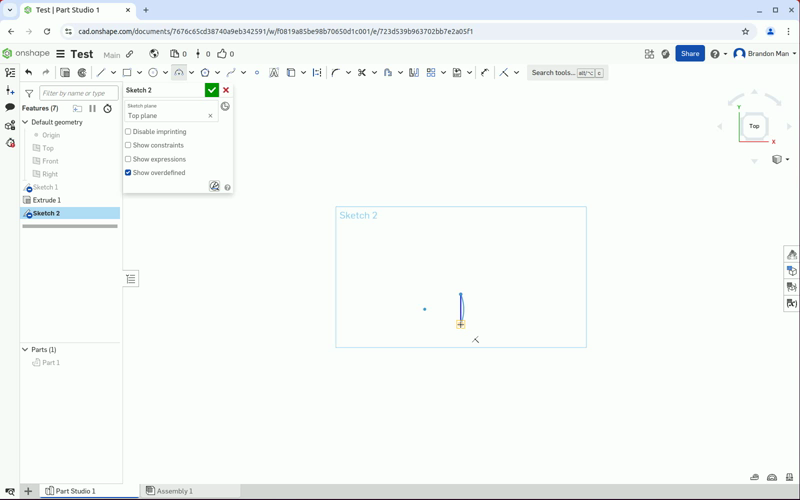
scroll(6)
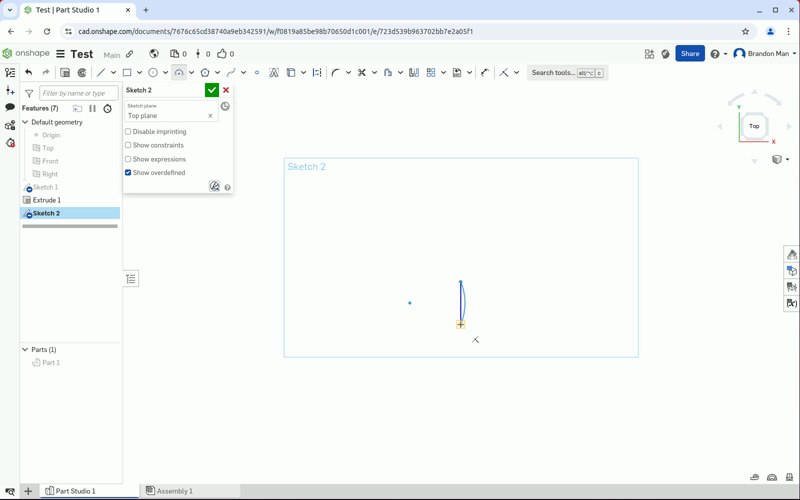
scroll(6)
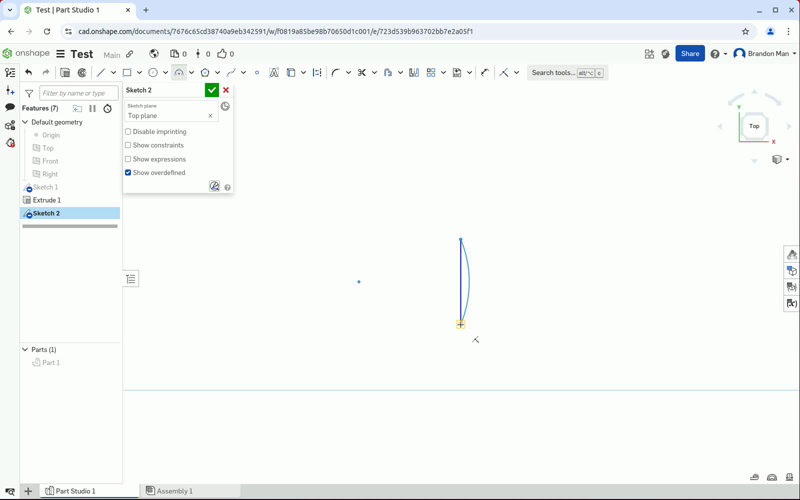
click(460, 324)
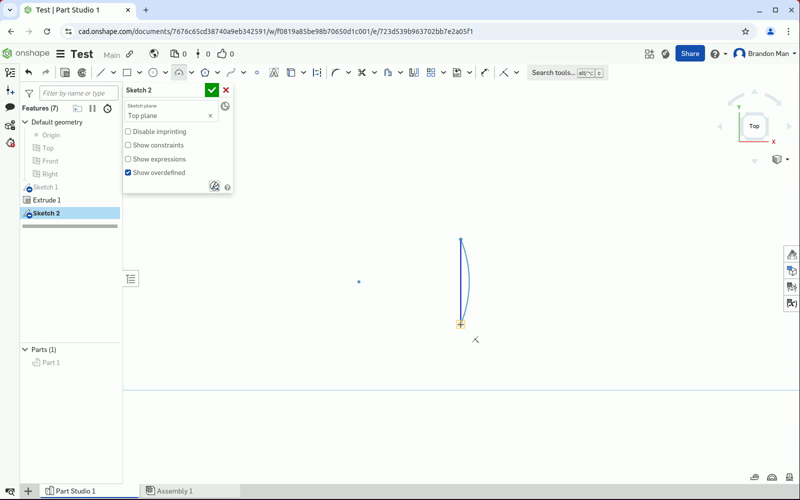
scroll(-6)
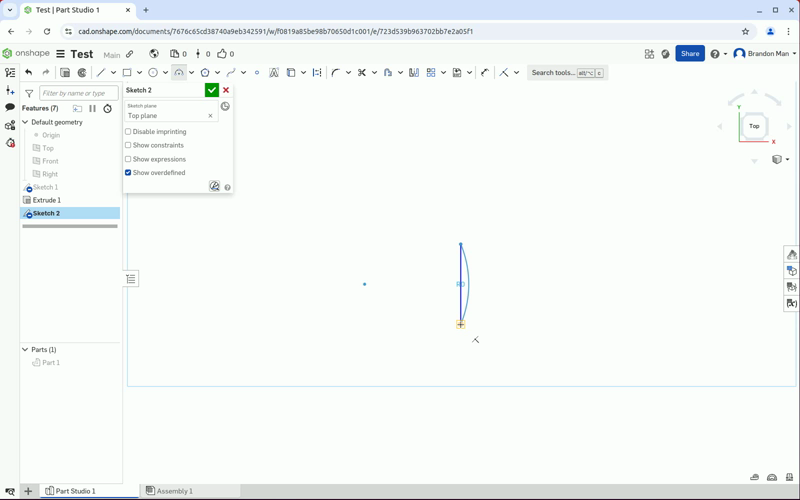
scroll(-6)
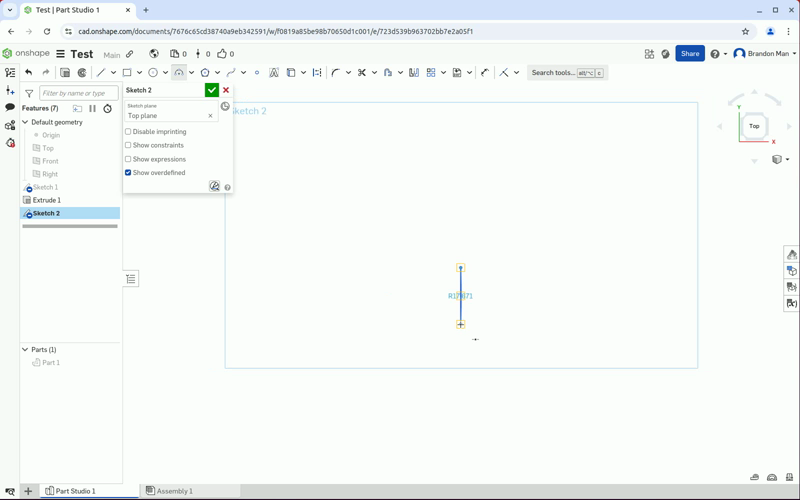
scroll(-6)
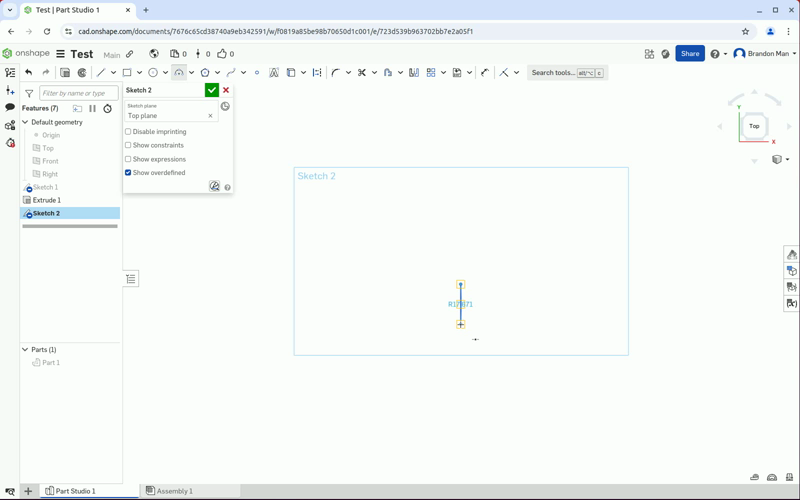
scroll(-6)
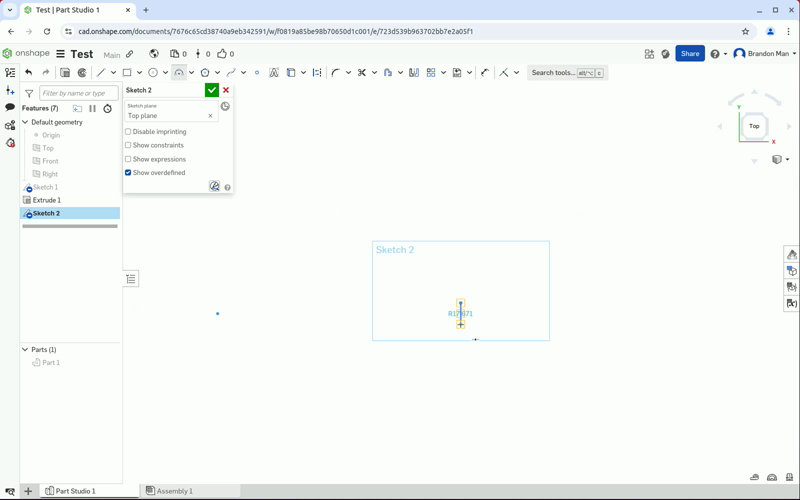
scroll(-6)
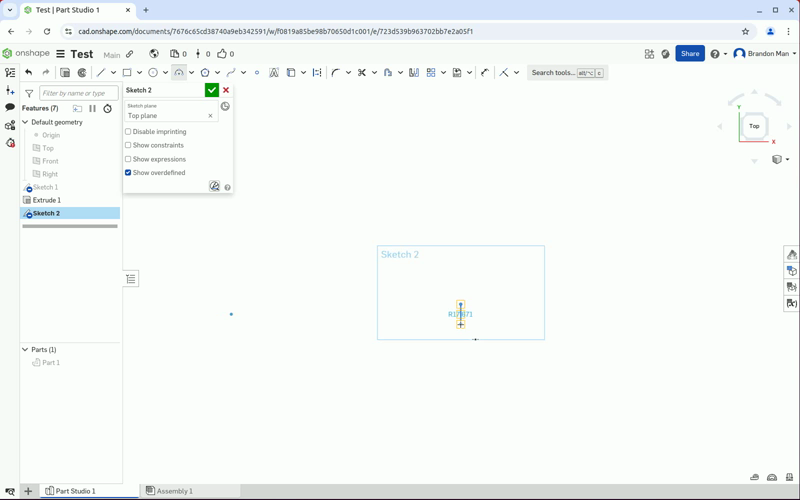
scroll(-6)
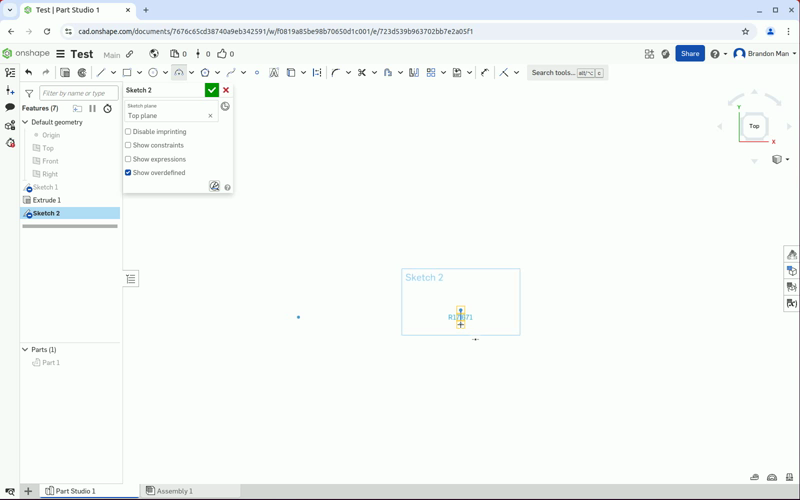
scroll(-6)
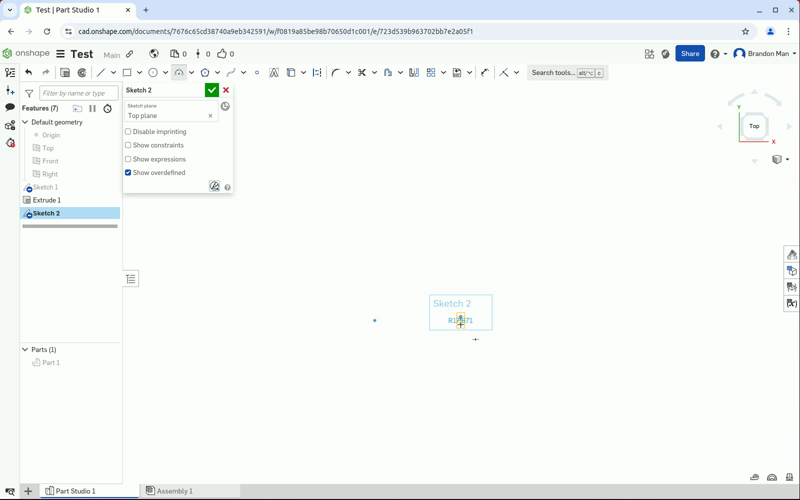
key_down(shift)
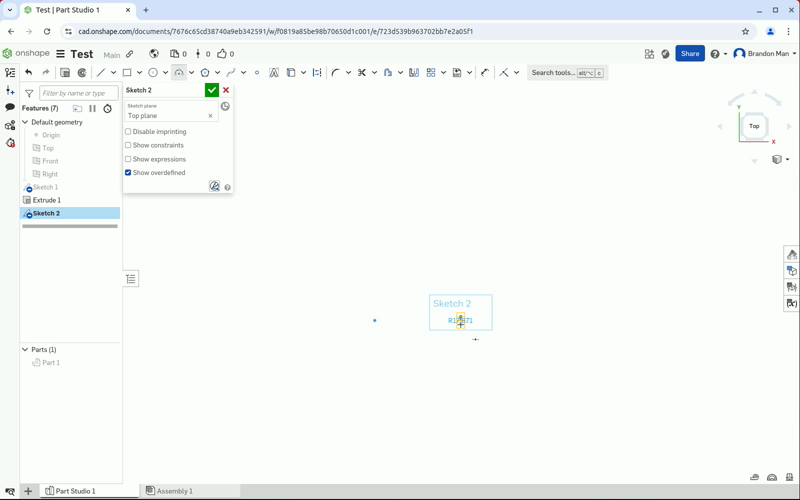
mouse_move(459, 320)
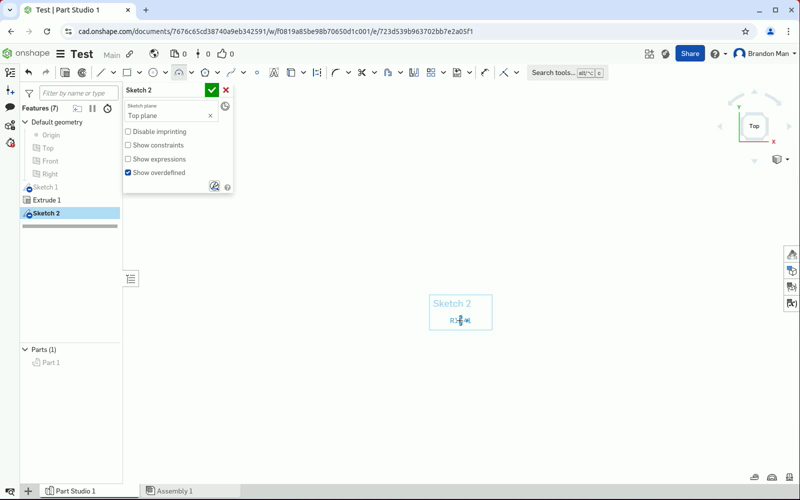
scroll(6)
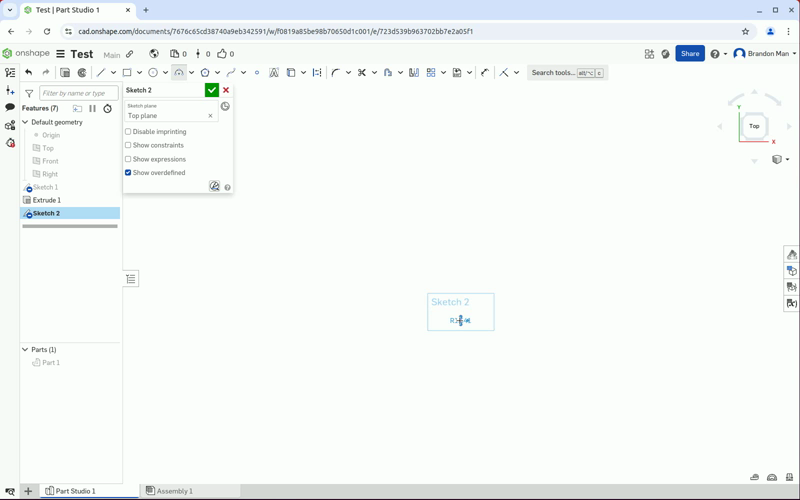
scroll(6)
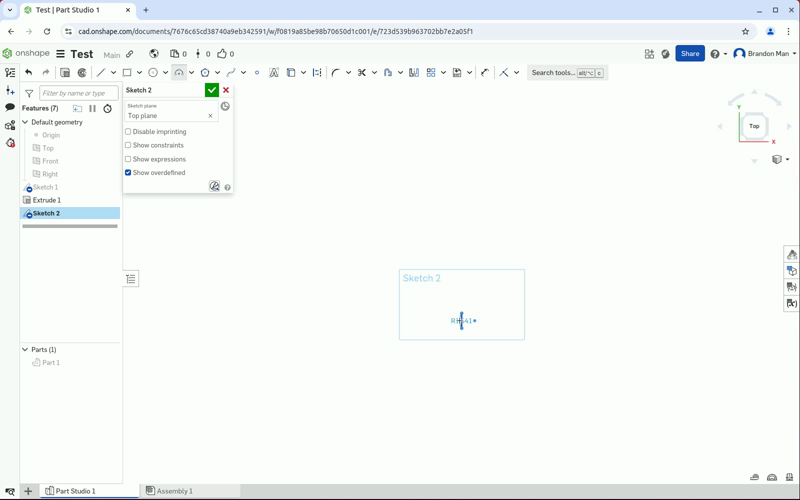
scroll(6)
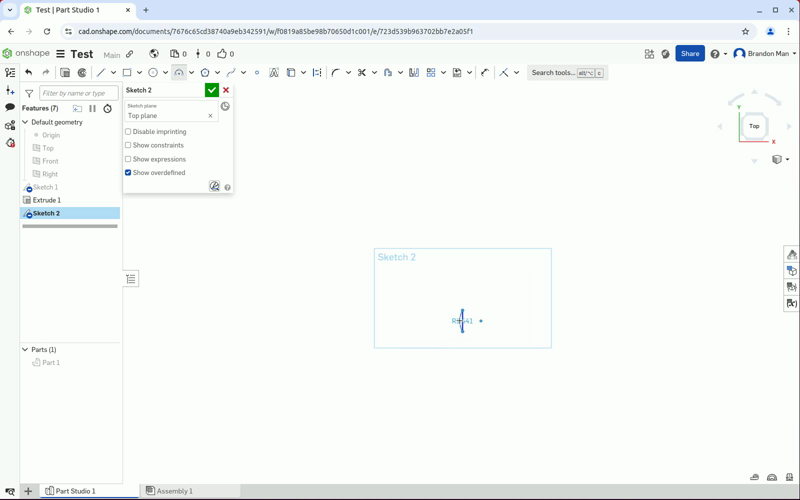
scroll(6)
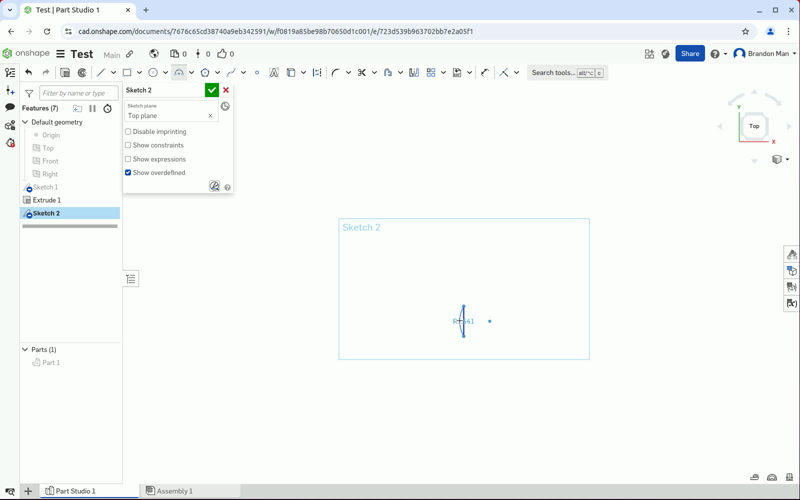
scroll(6)
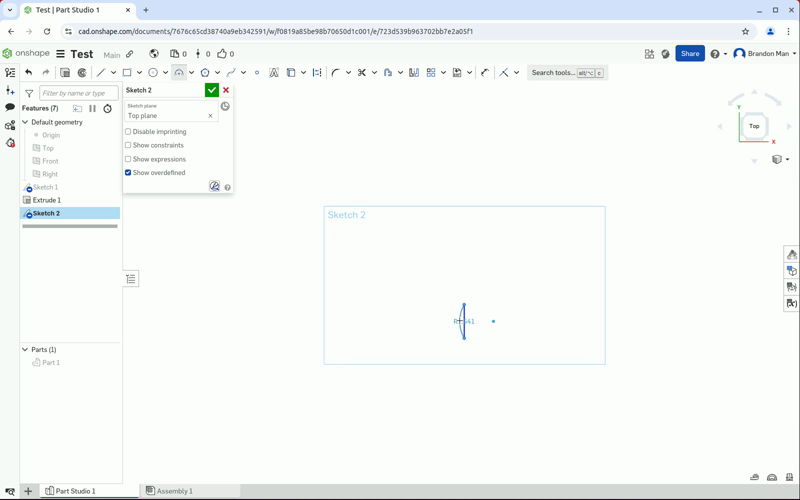
scroll(6)
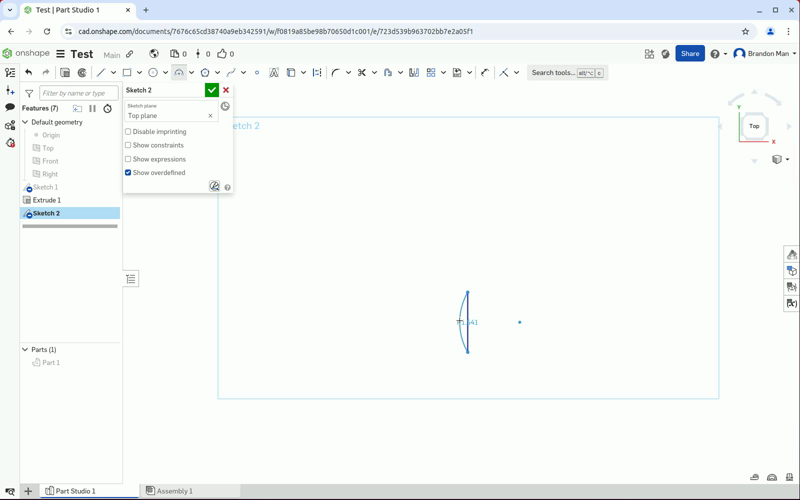
scroll(6)
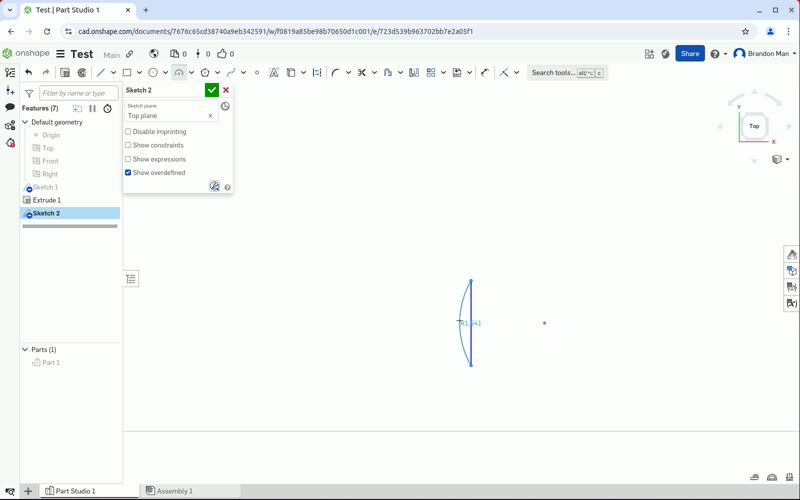
click(459, 320)
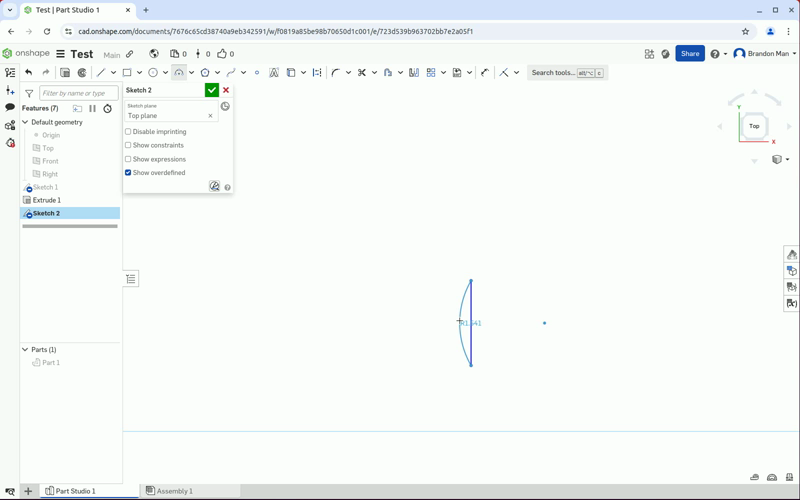
scroll(-6)
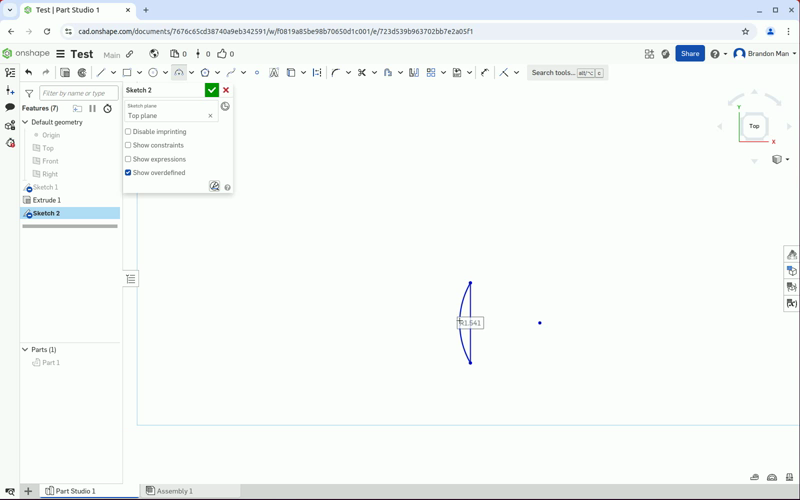
scroll(-6)
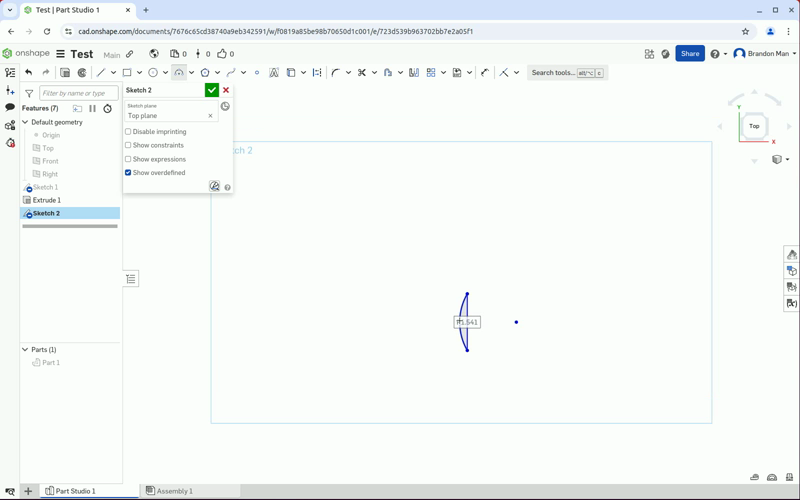
scroll(-6)
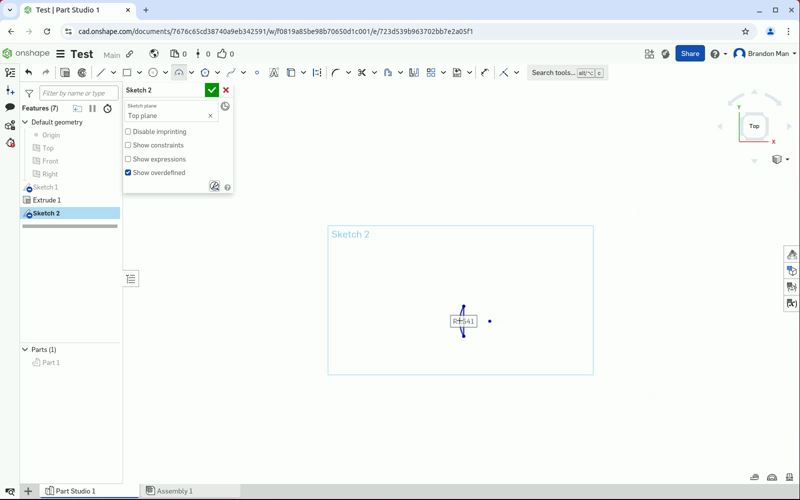
scroll(-6)
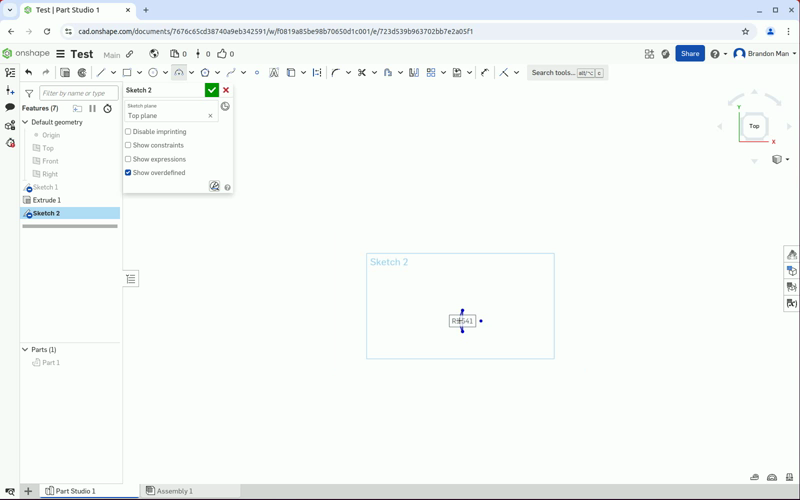
scroll(-6)
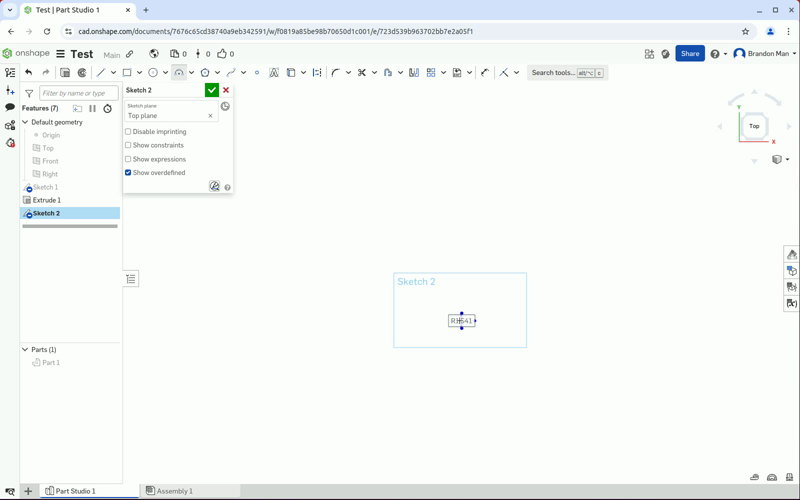
scroll(-6)
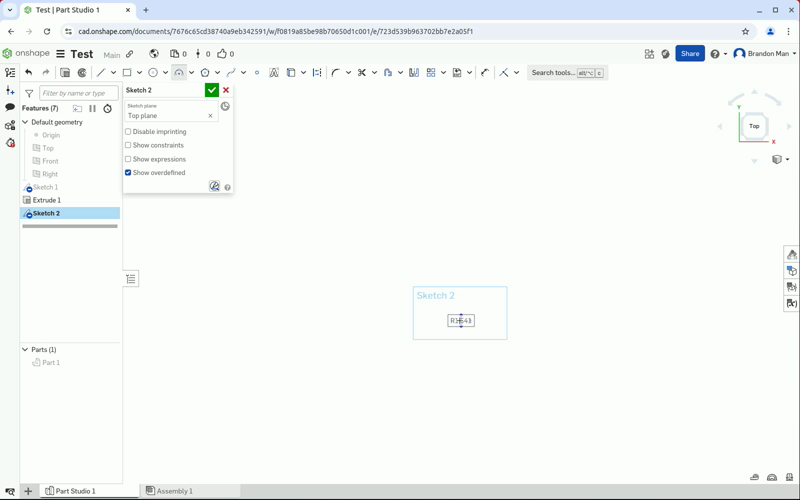
scroll(-6)
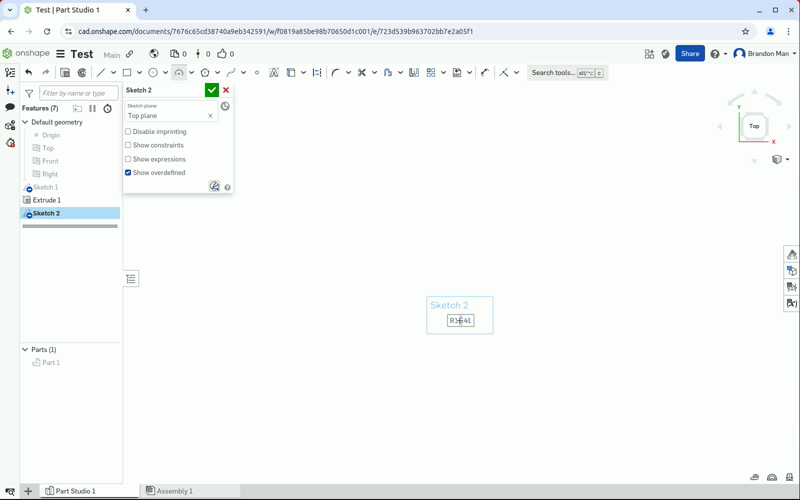
key_up(shift)
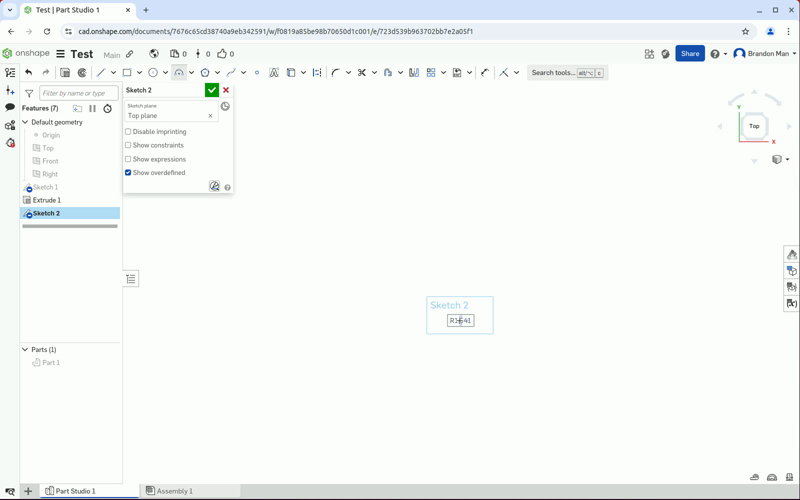
key(esc)
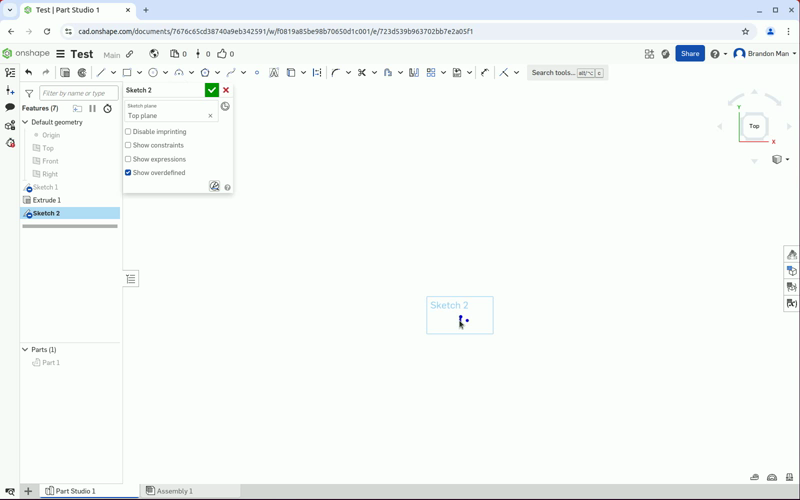
mouse_move(460, 320)
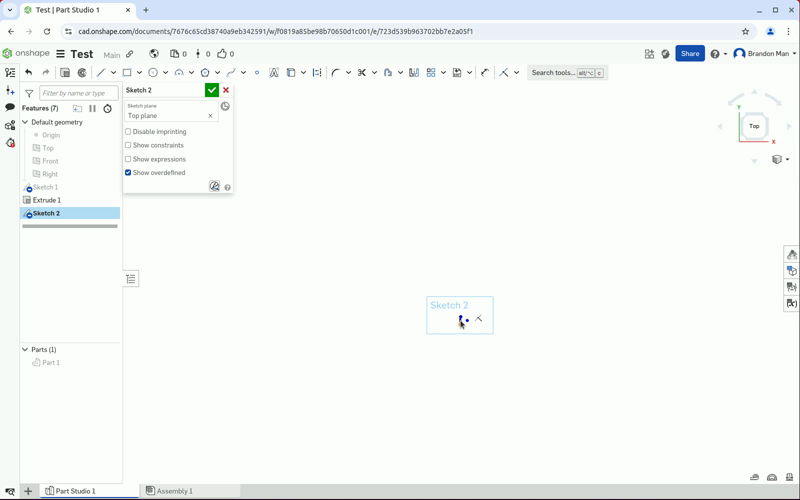
scroll(6)
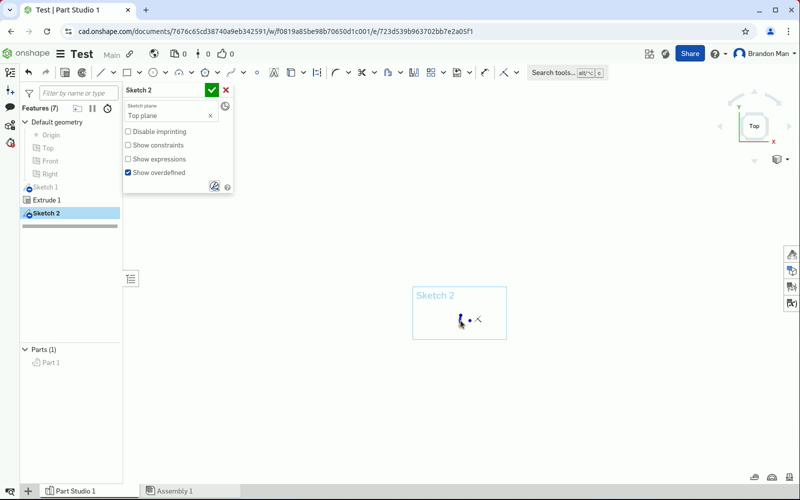
scroll(6)
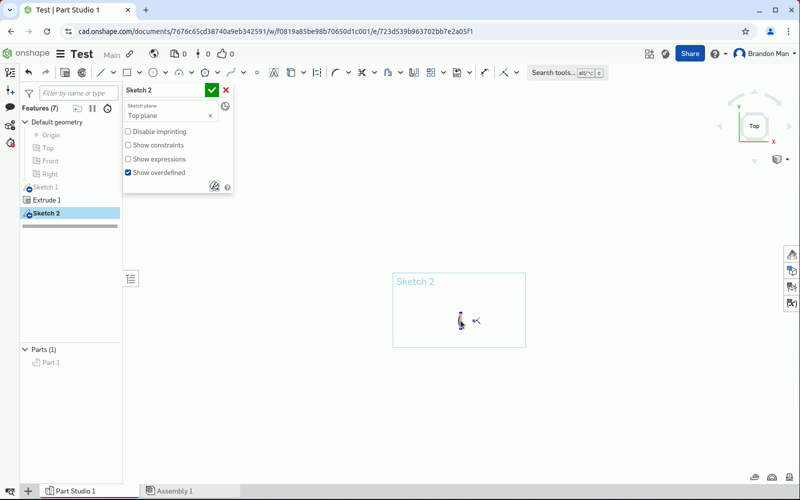
scroll(6)
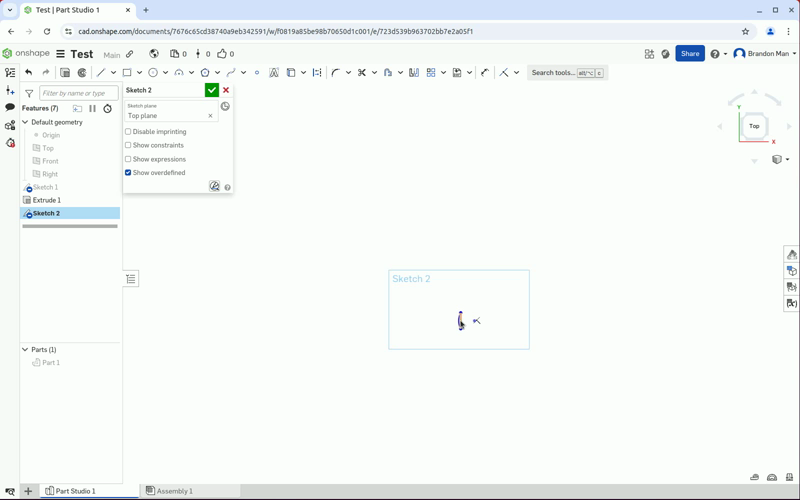
scroll(6)
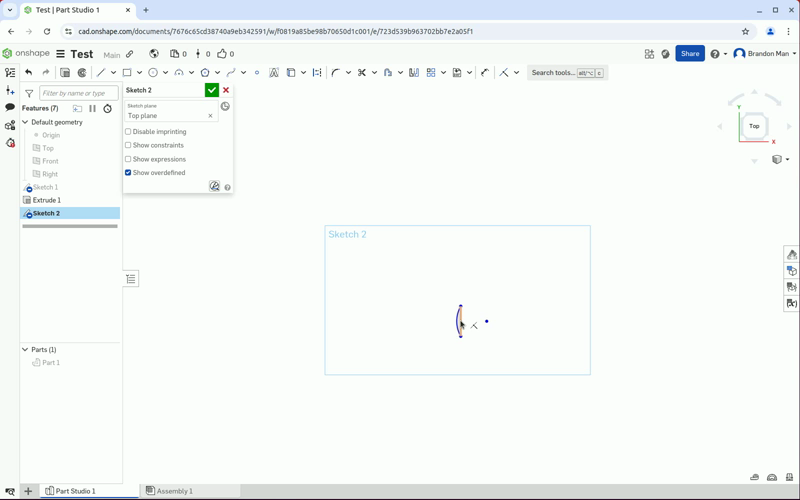
scroll(6)
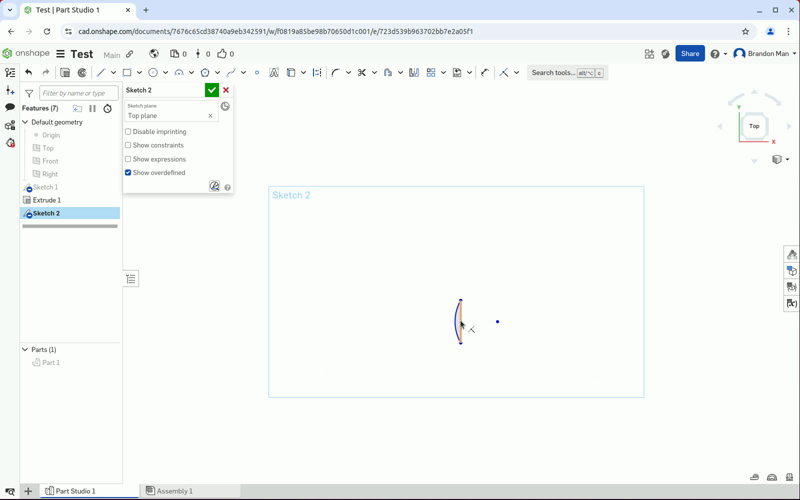
scroll(6)
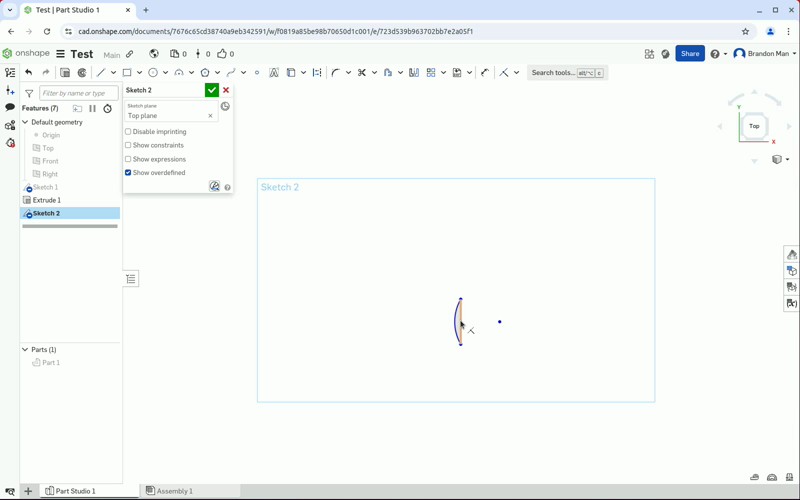
scroll(6)
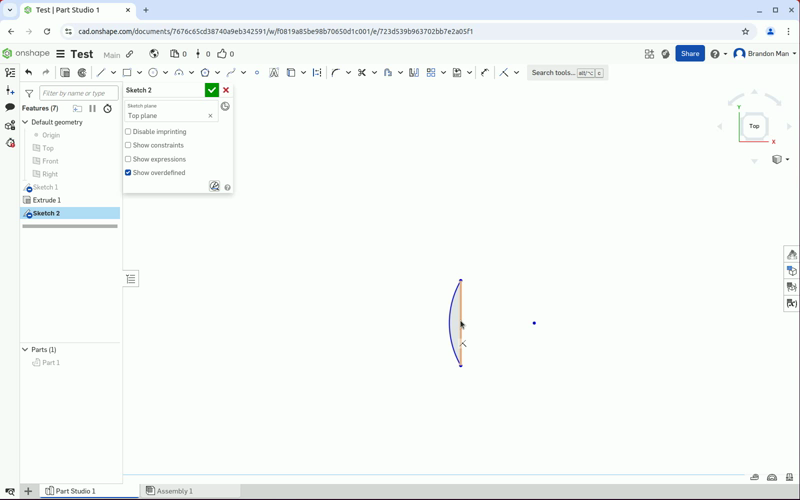
click(460, 320)
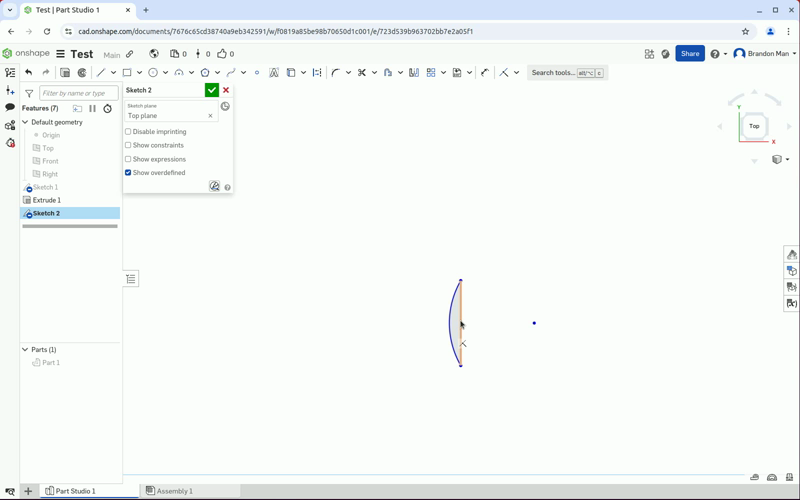
scroll(-6)
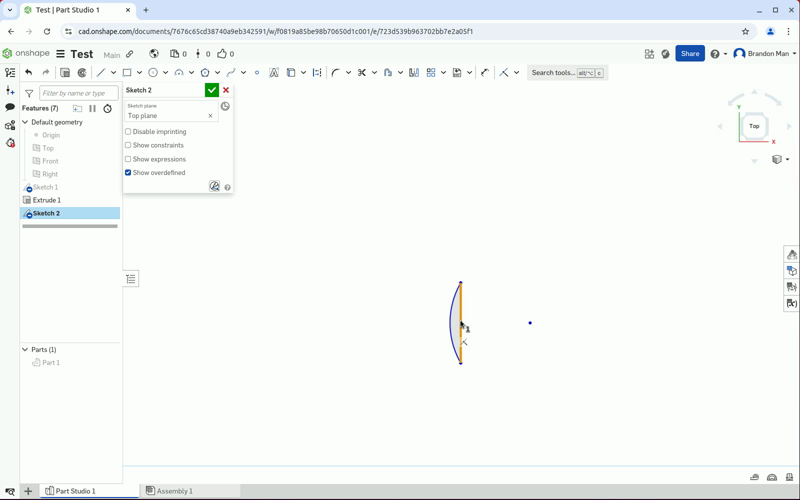
scroll(-6)
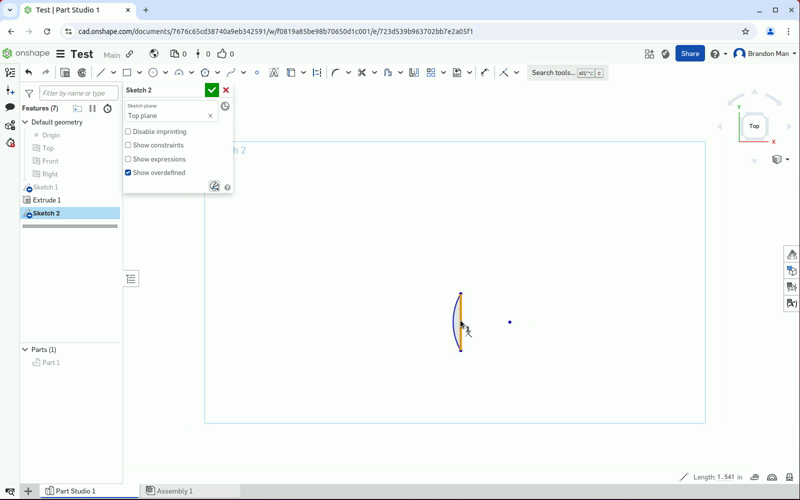
scroll(-6)
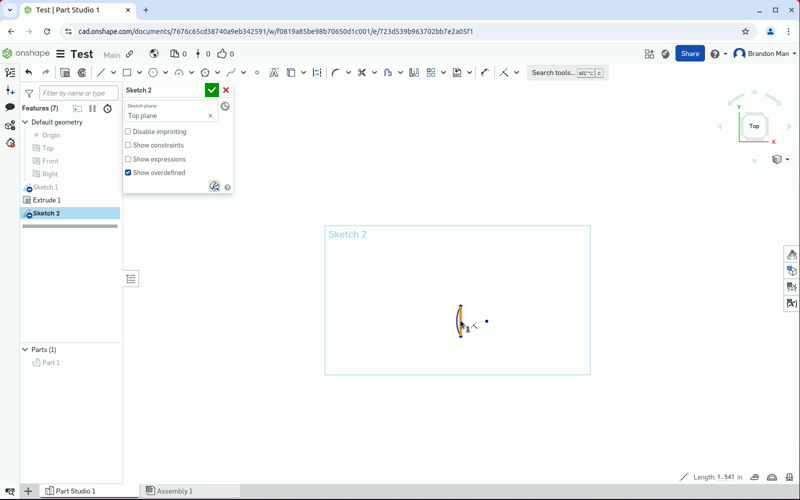
scroll(-6)
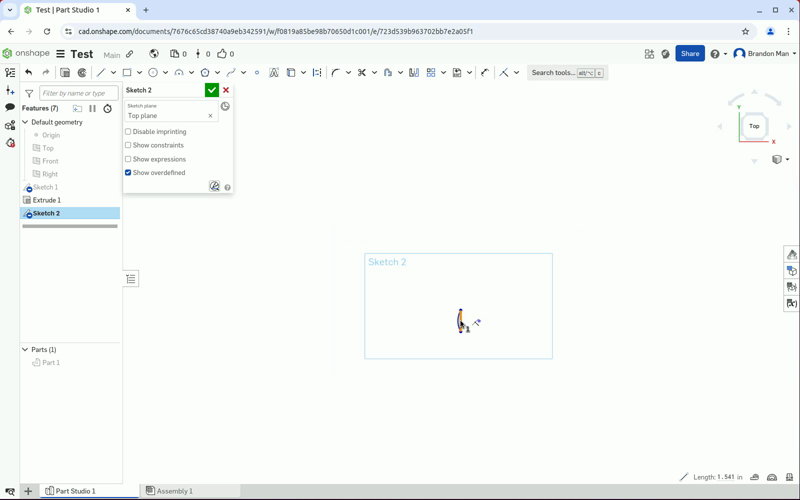
scroll(-6)
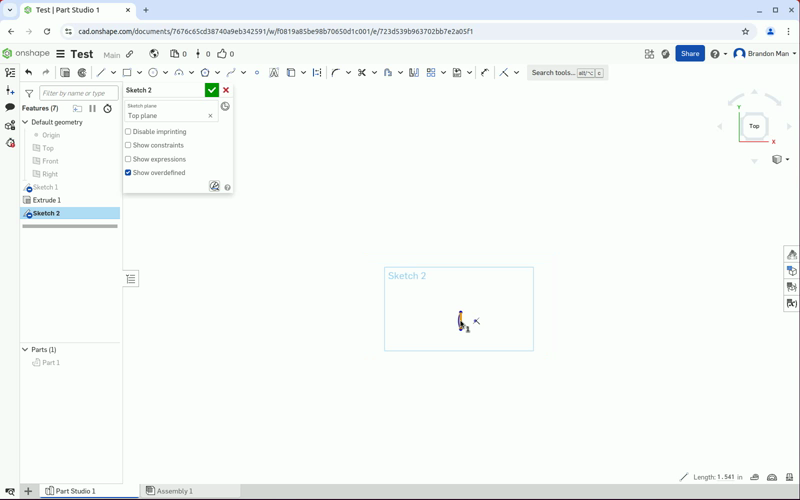
scroll(-6)
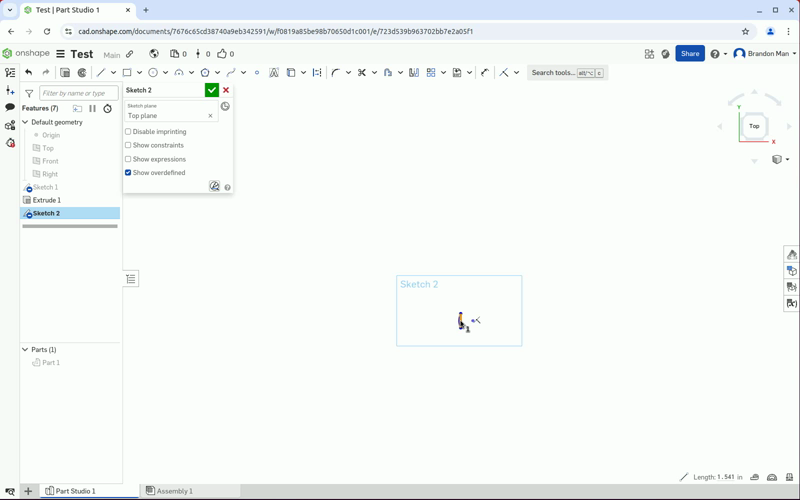
scroll(-6)
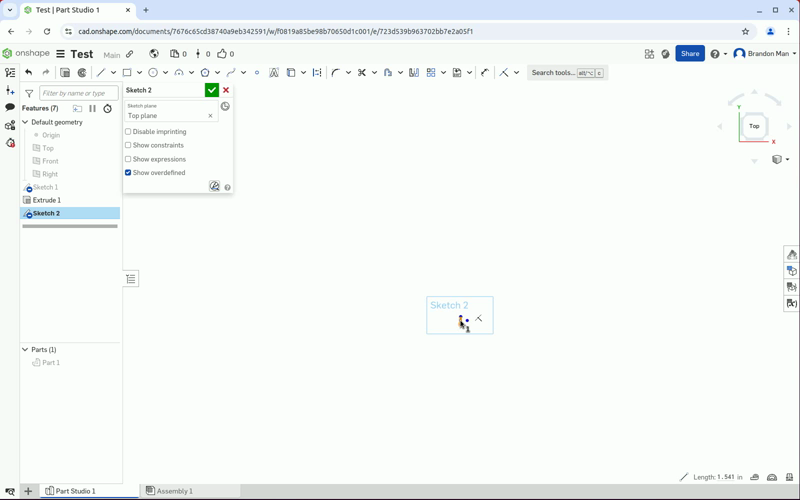
mouse_move(73, 352)
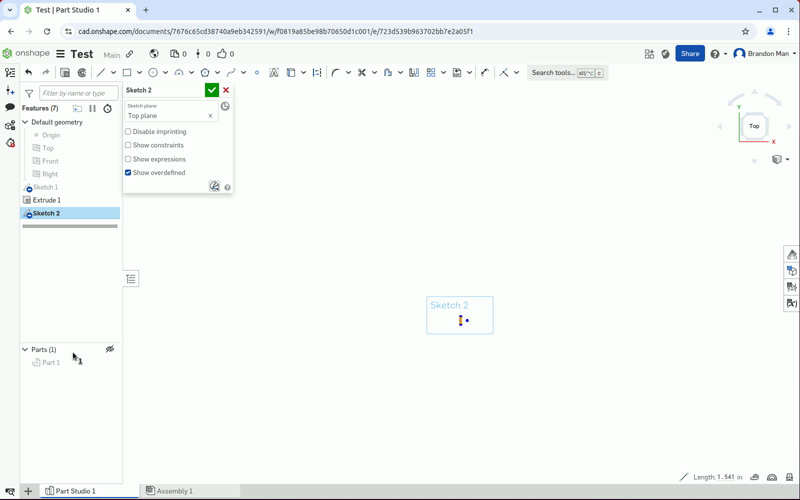
key(shift+y)
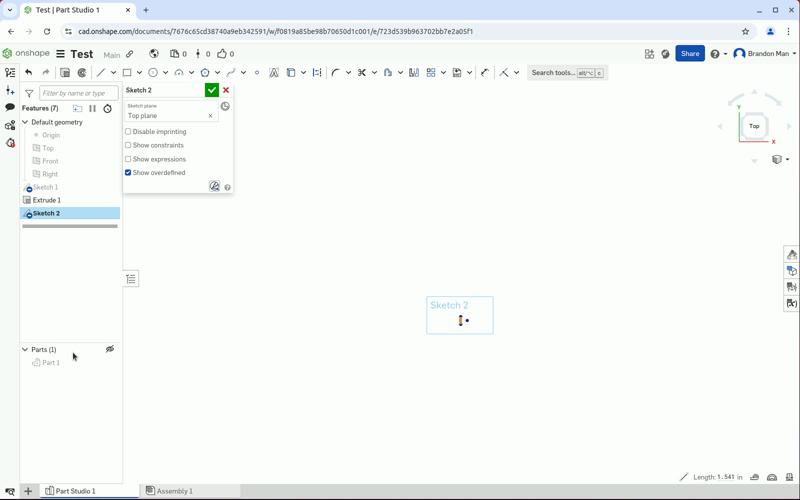
key(shift+e)
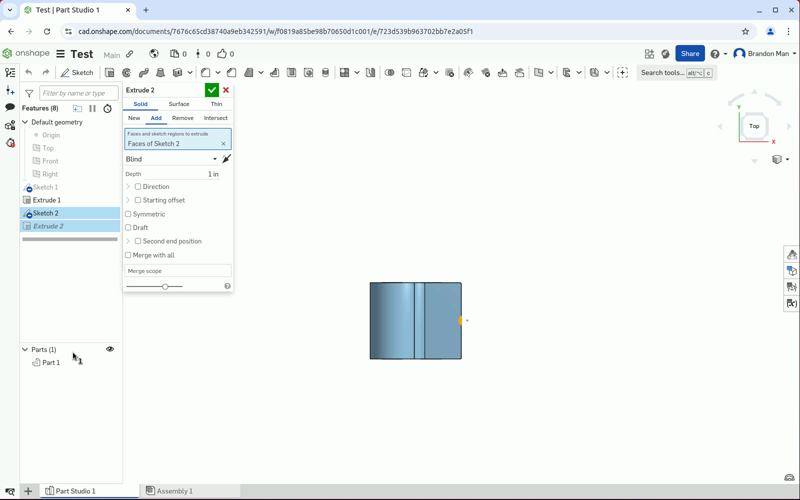
mouse_move(143, 106)
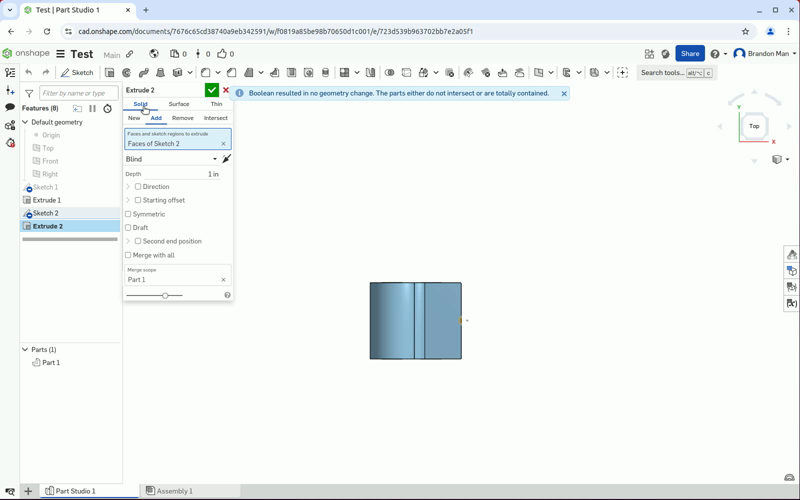
click(143, 106)
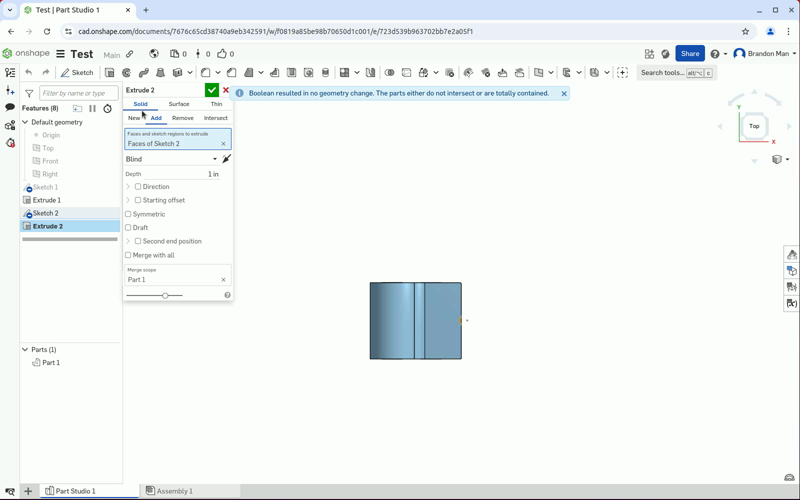
mouse_move(137, 120)
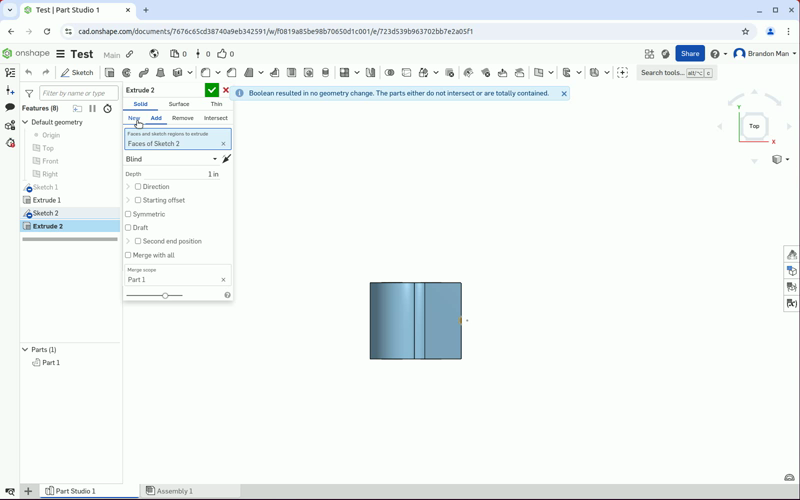
click(137, 120)
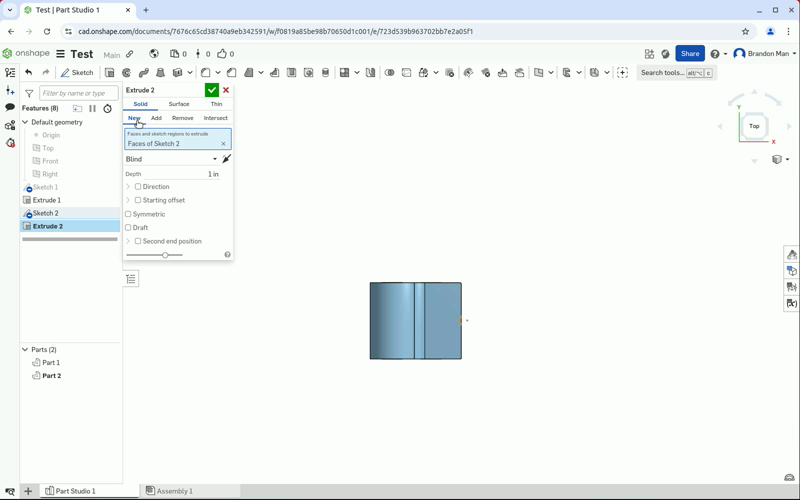
key(tab, 4)
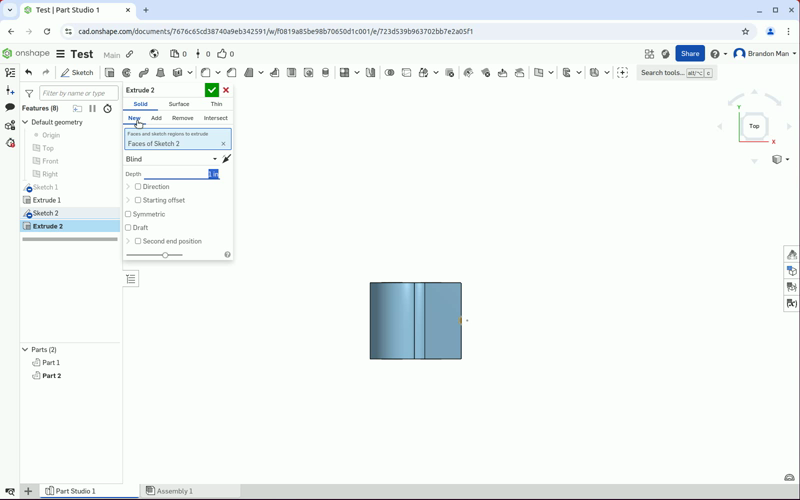
text(12.517)
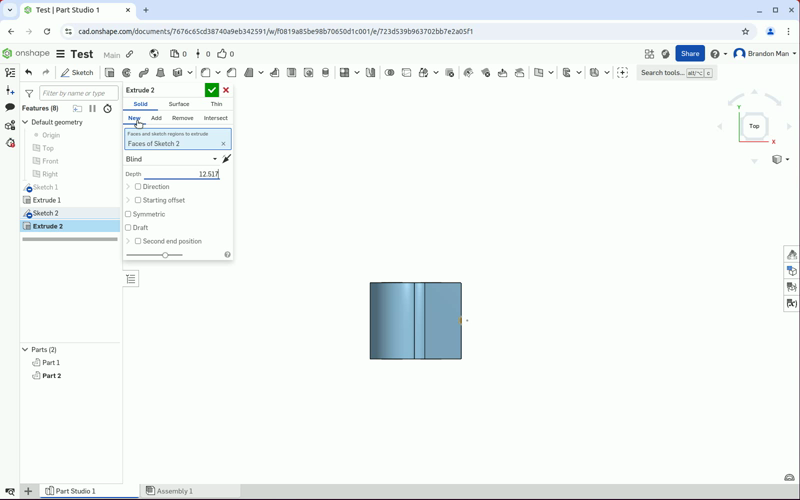
key(enter)
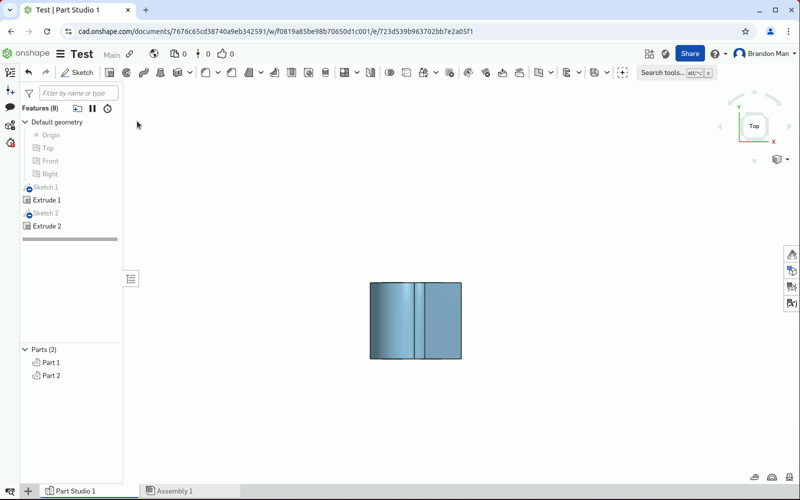
key(shift+h)
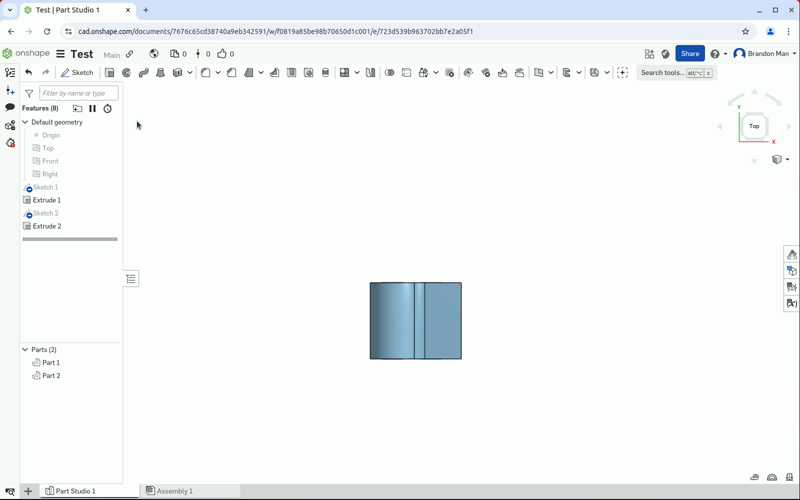
key(shift+h)
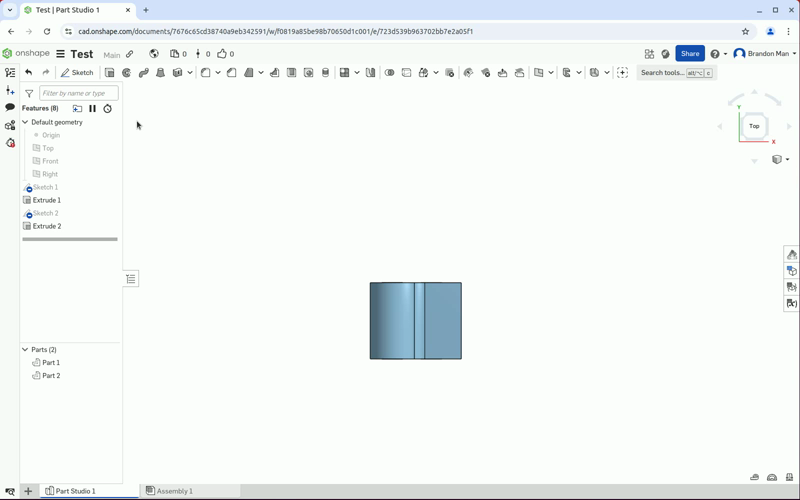
mouse_move(73, 189)
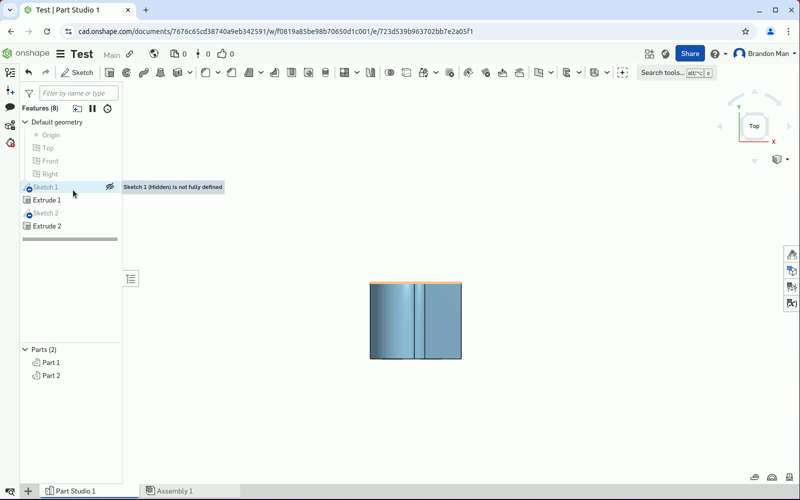
click(73, 189)
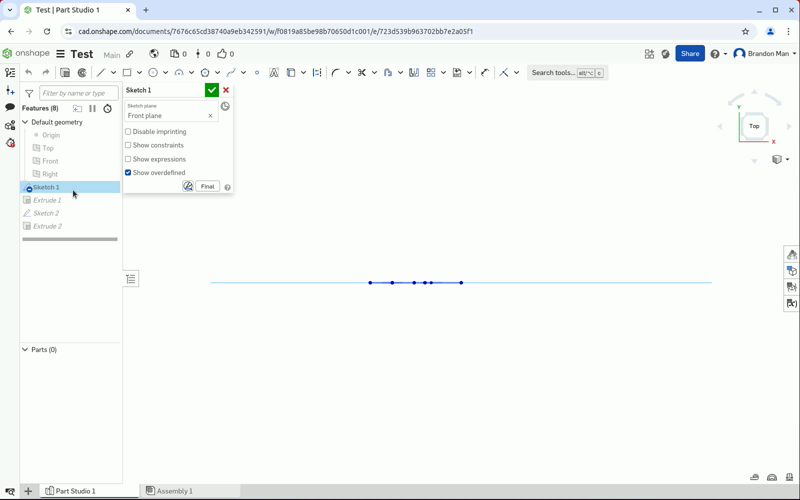
mouse_move(229, 92)
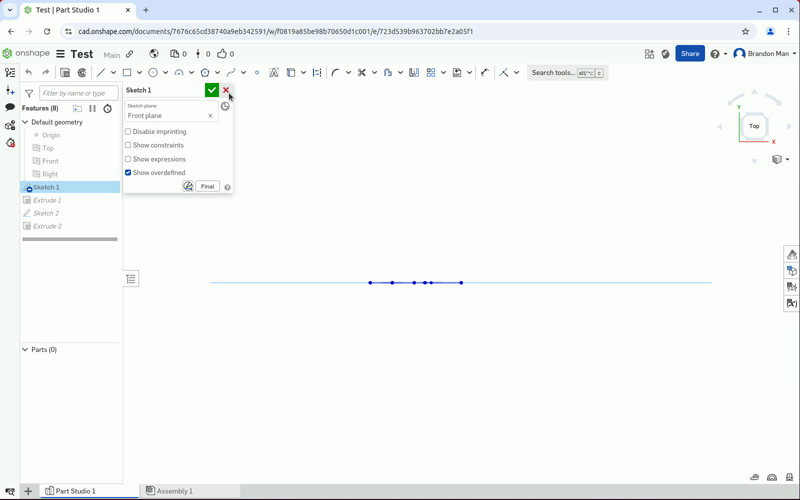
click(229, 92)
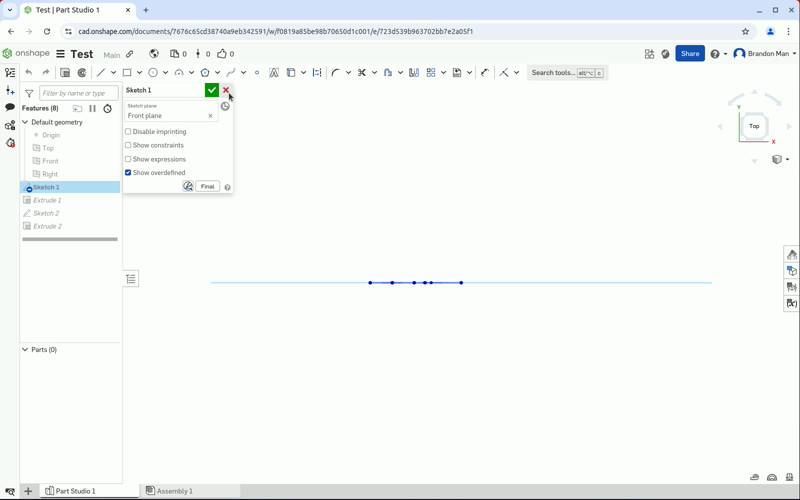
key(shift+s)
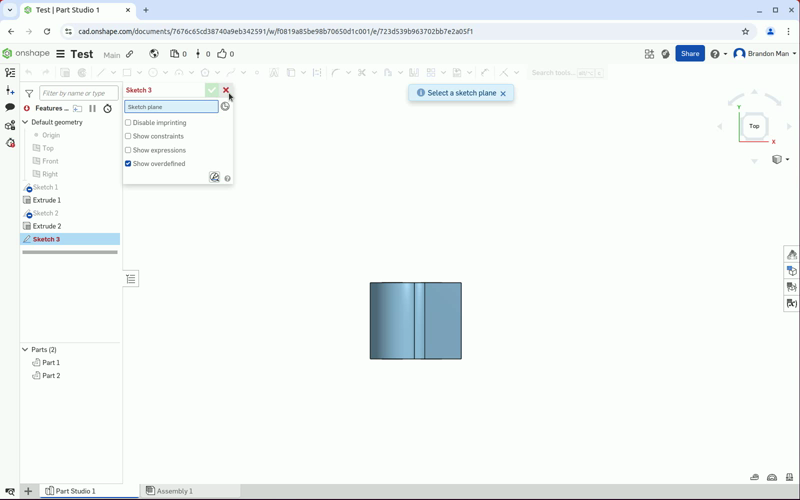
mouse_move(73, 150)
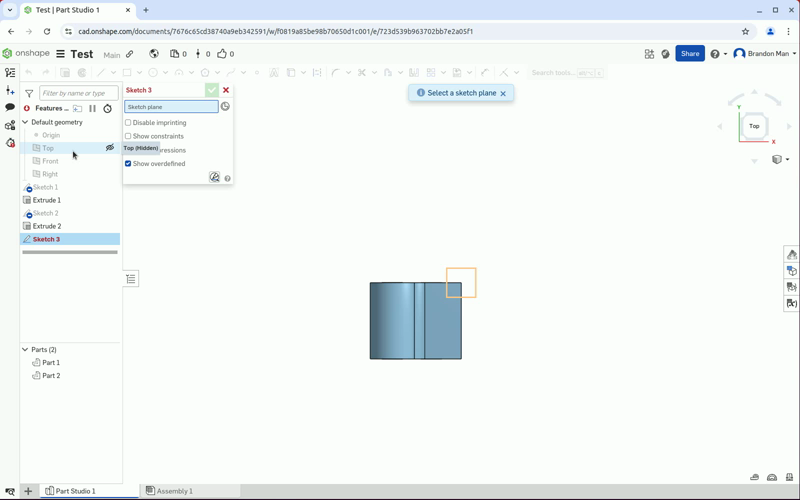
click(73, 150)
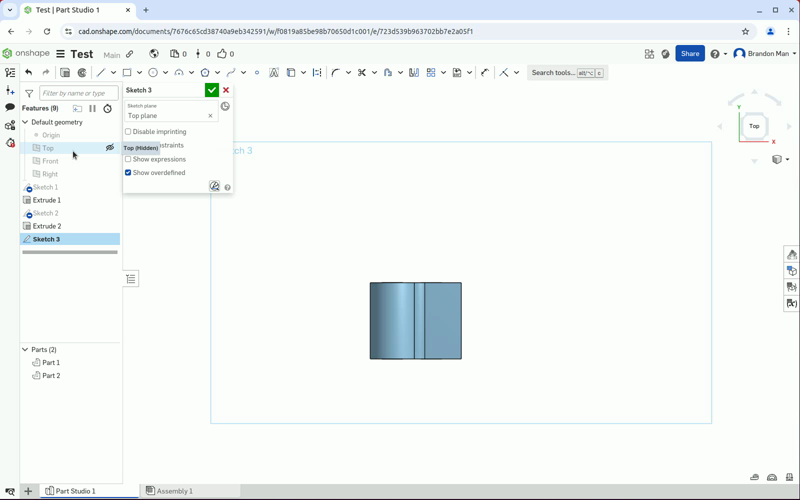
mouse_move(73, 352)
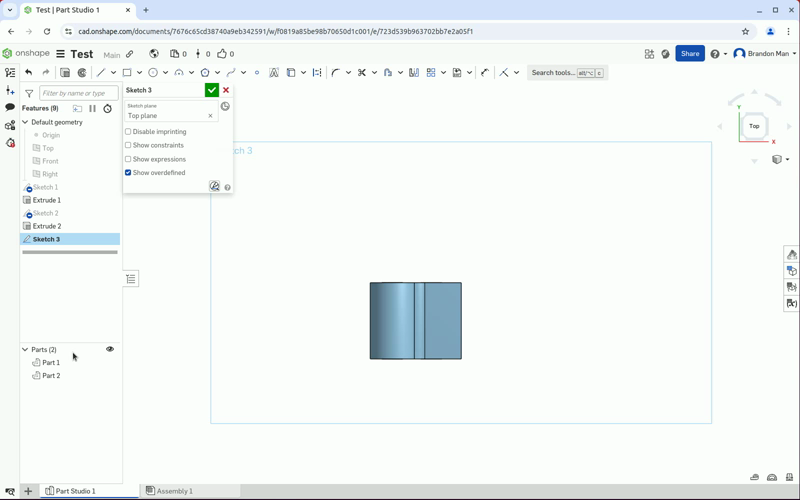
key(y)
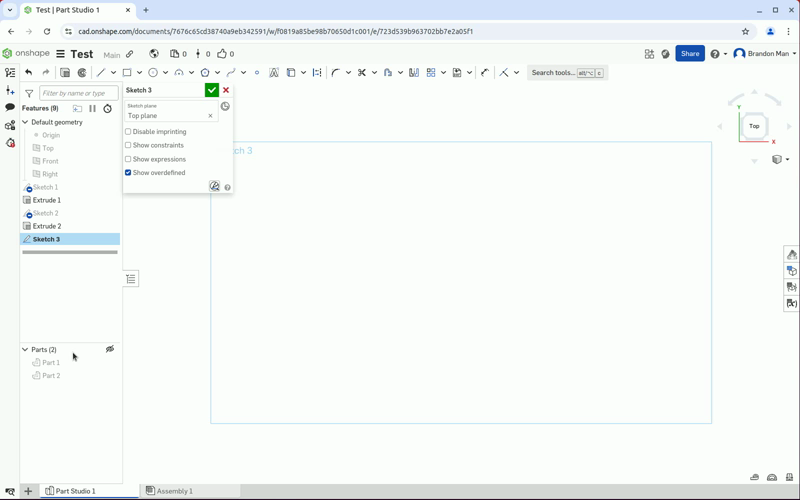
key(l)
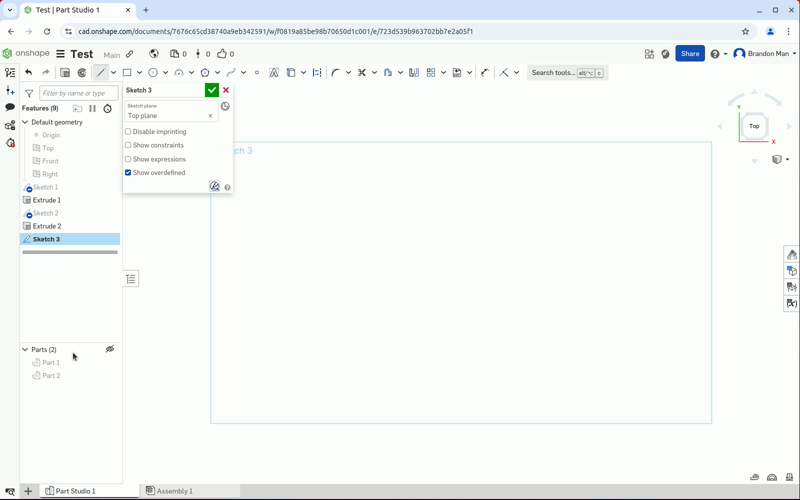
key_down(shift)
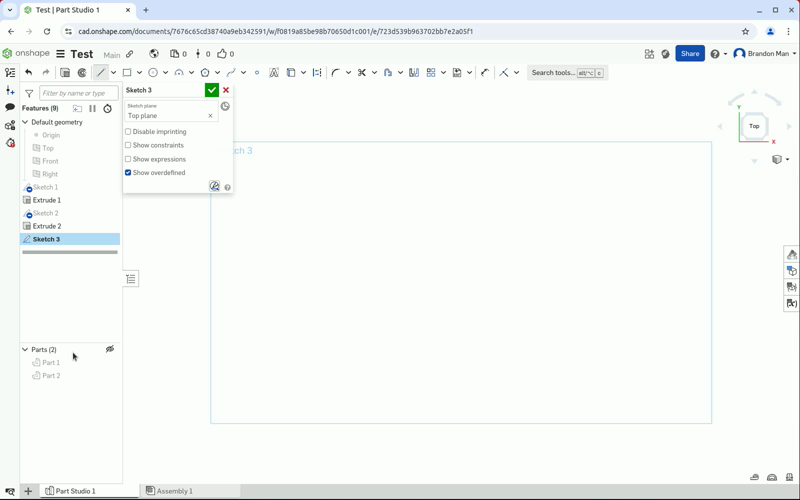
mouse_move(460, 359)
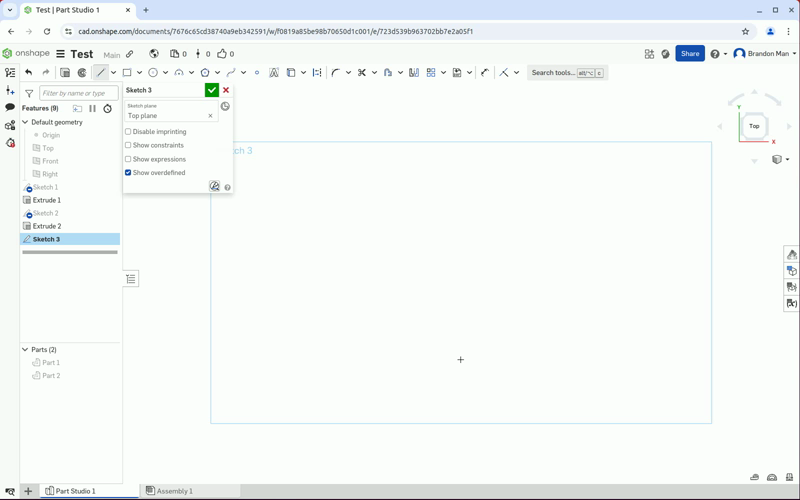
click(460, 359)
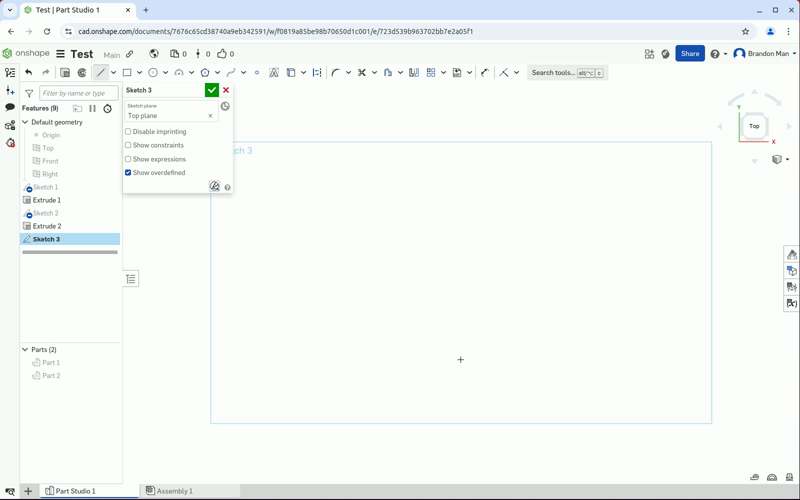
key_up(shift)
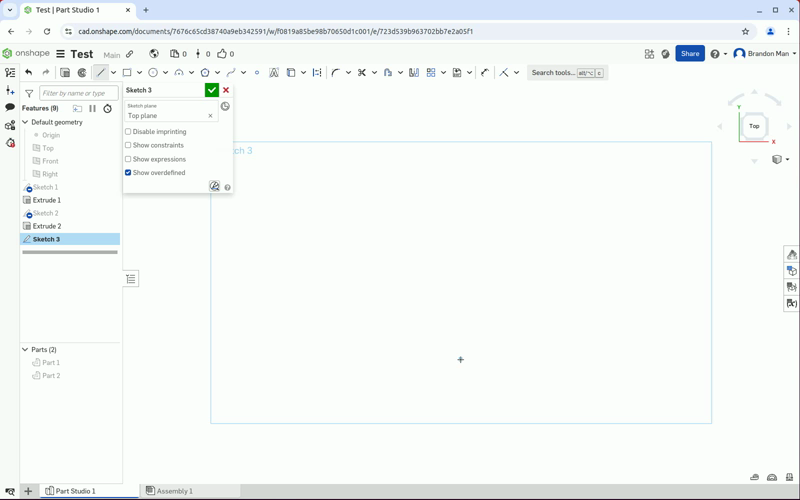
key_down(shift)
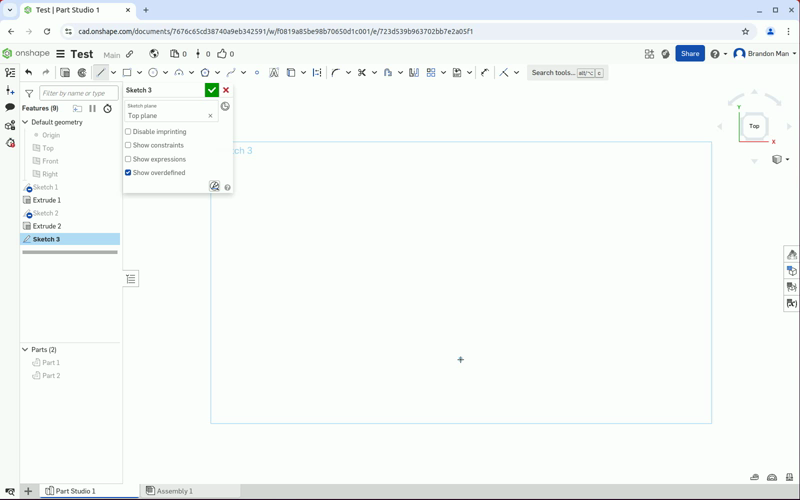
mouse_move(490, 359)
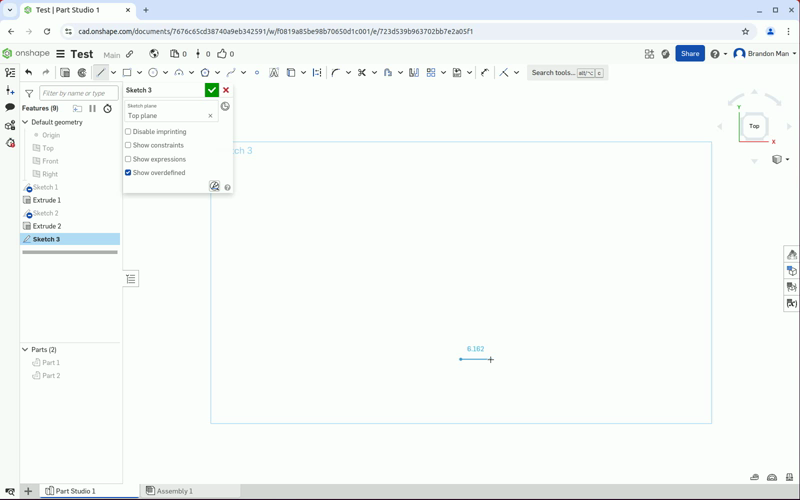
mouse_move(490, 359)
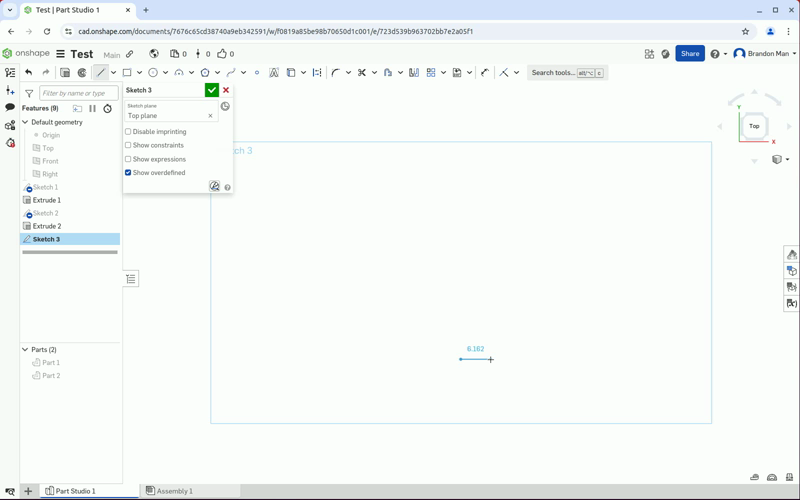
click(490, 359)
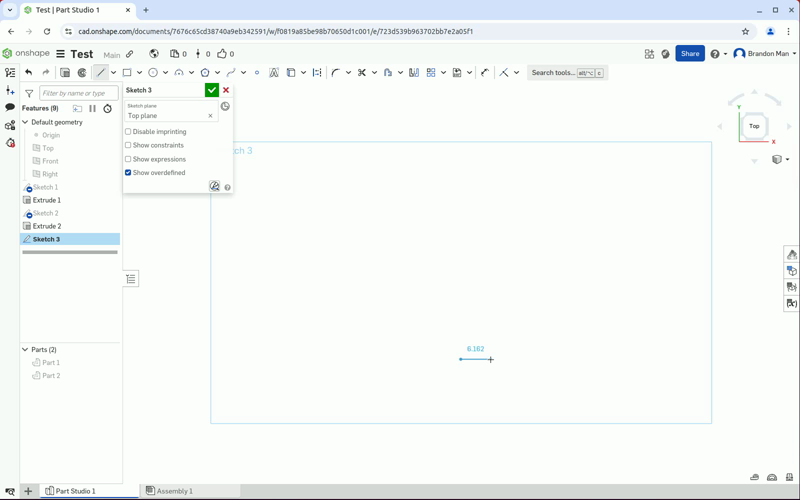
key_up(shift)
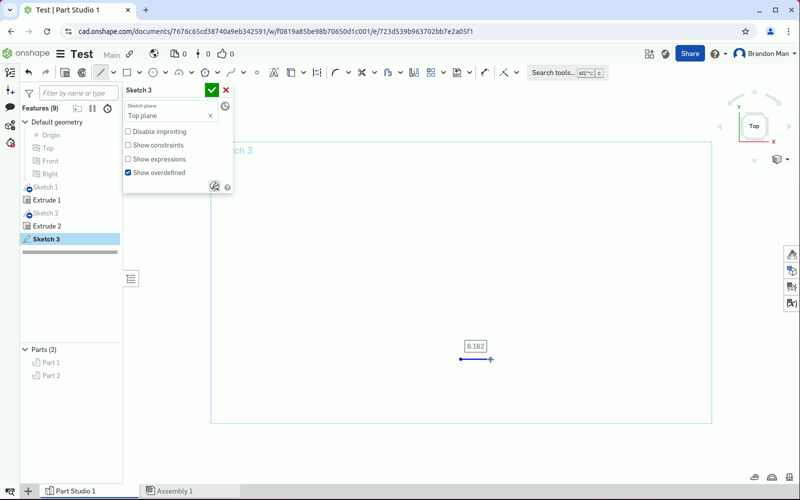
key(esc)
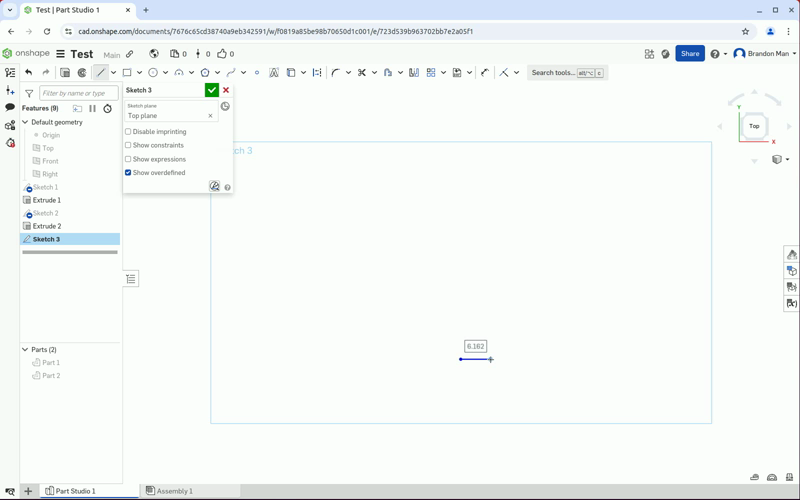
key(a)
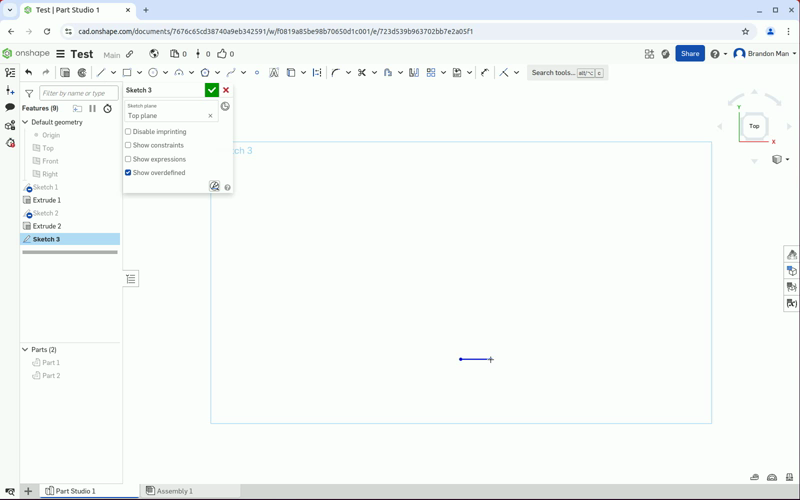
mouse_move(490, 359)
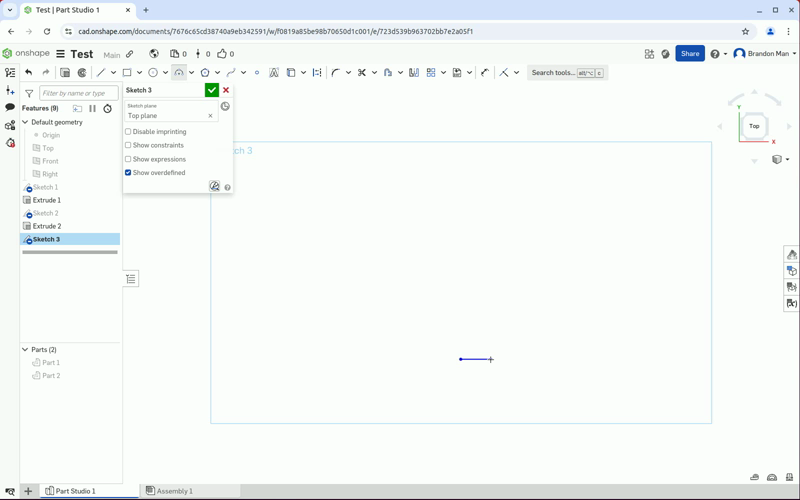
click(490, 359)
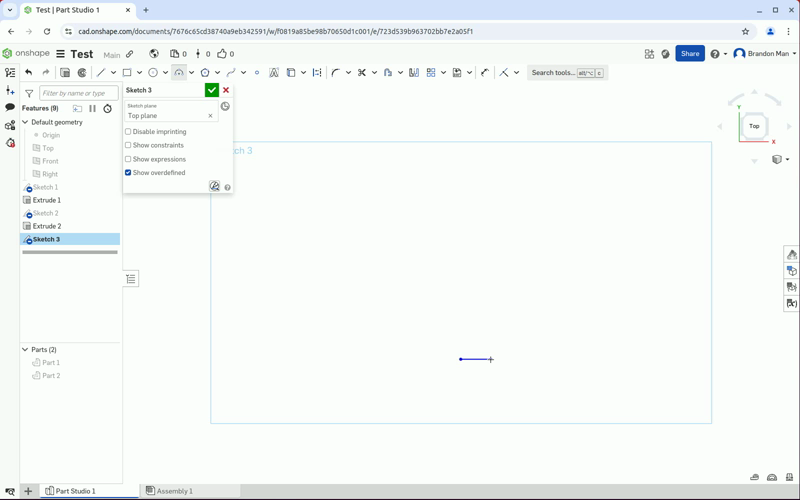
key_down(shift)
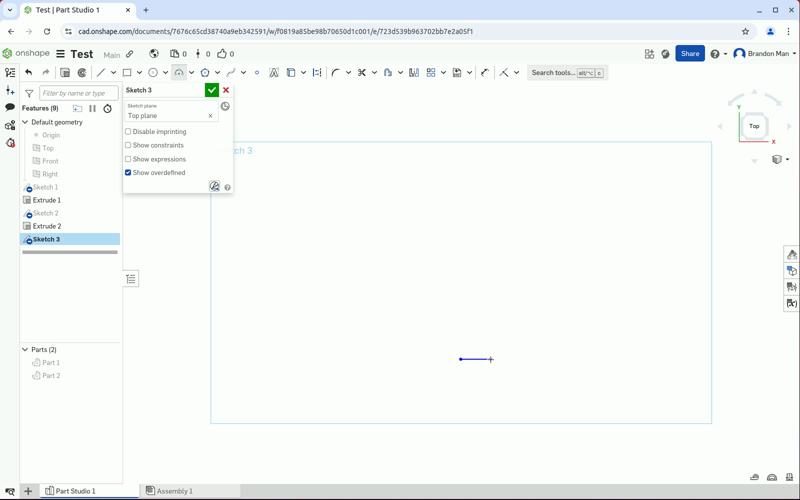
mouse_move(490, 282)
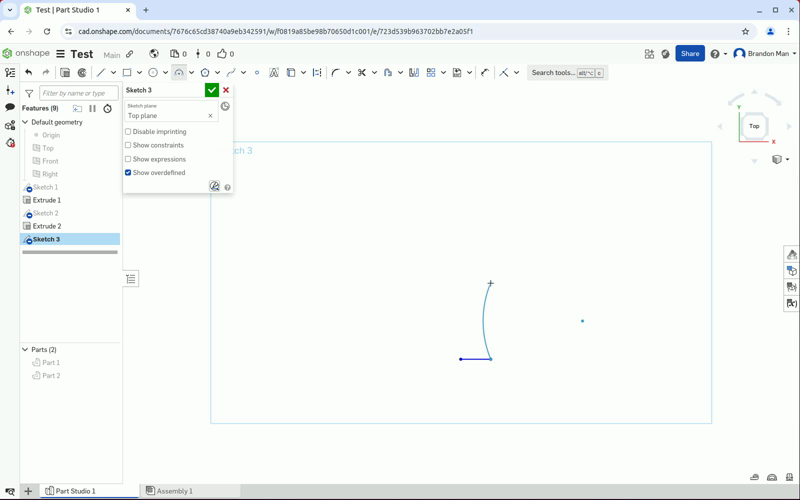
click(490, 282)
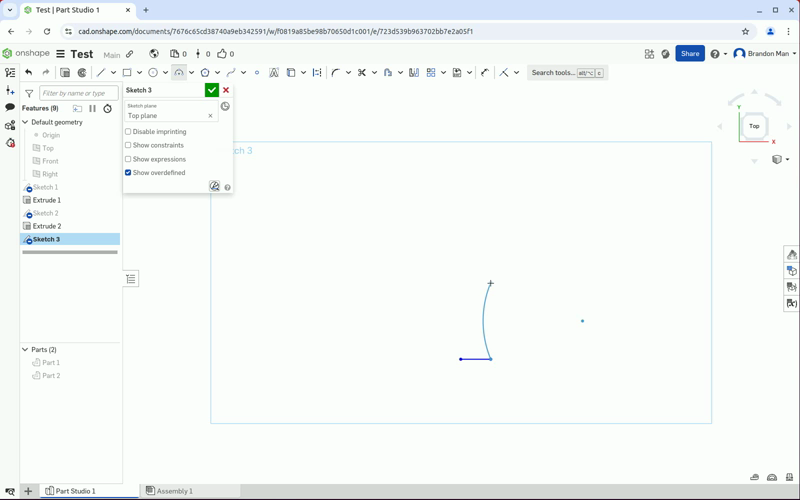
mouse_move(528, 320)
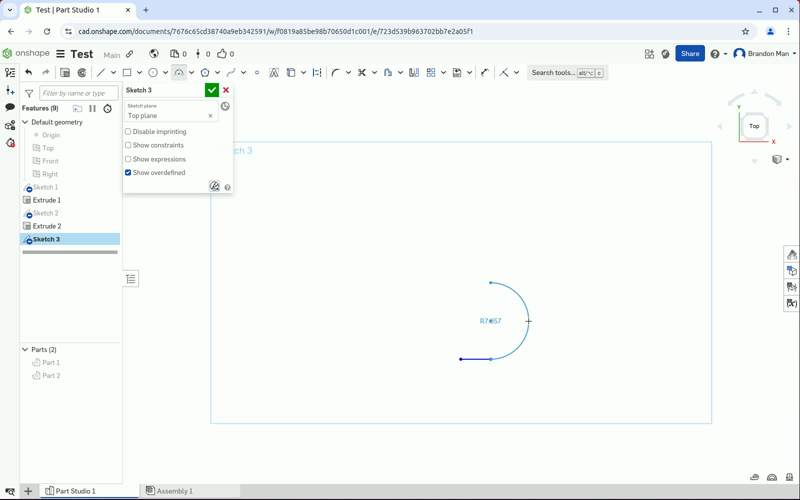
click(528, 320)
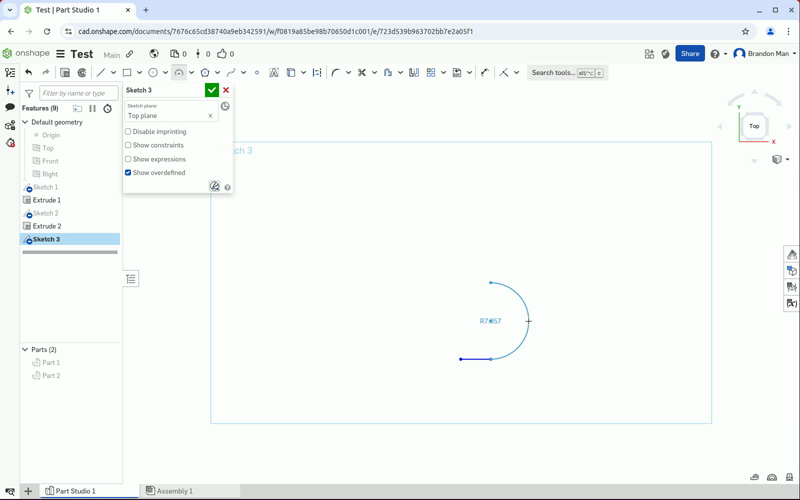
key_up(shift)
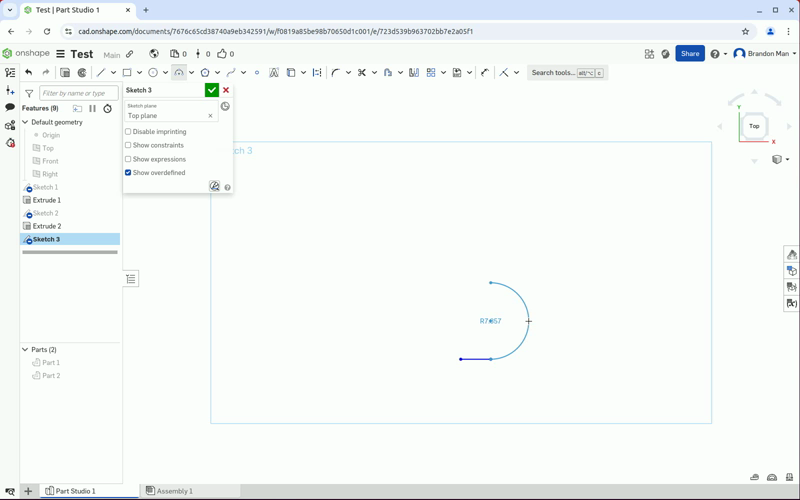
key(esc)
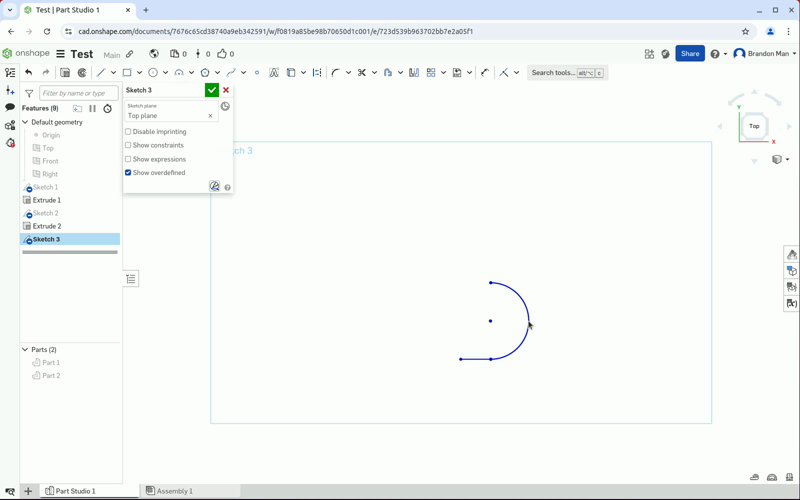
key(l)
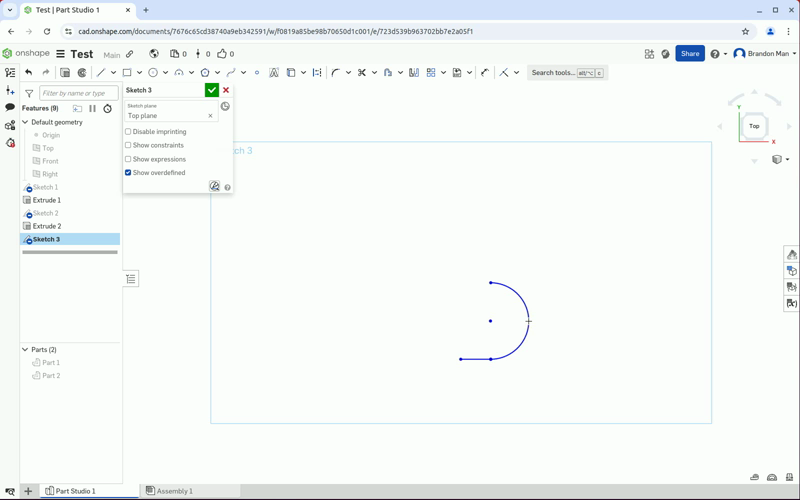
mouse_move(490, 282)
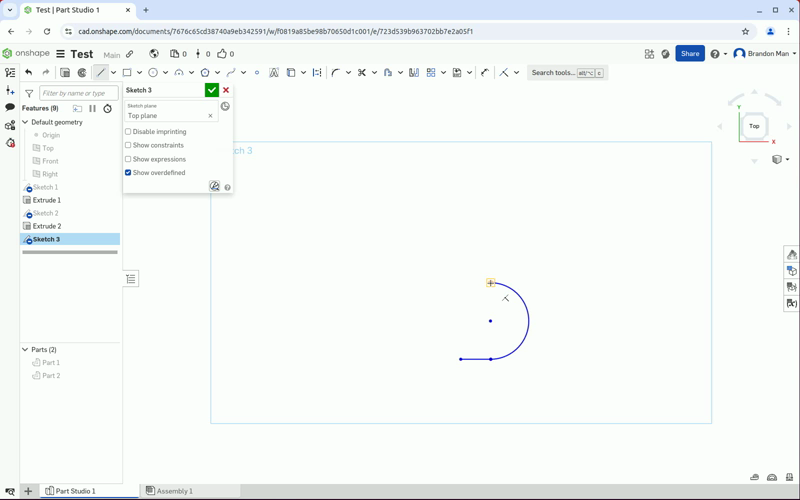
click(490, 282)
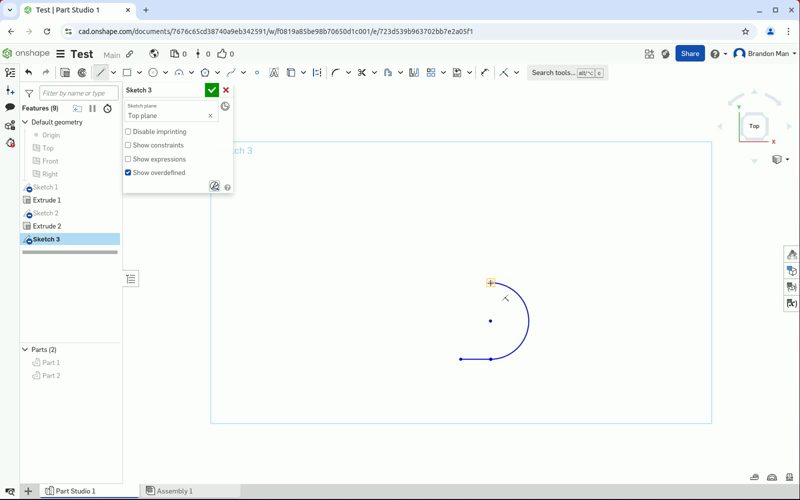
key_down(shift)
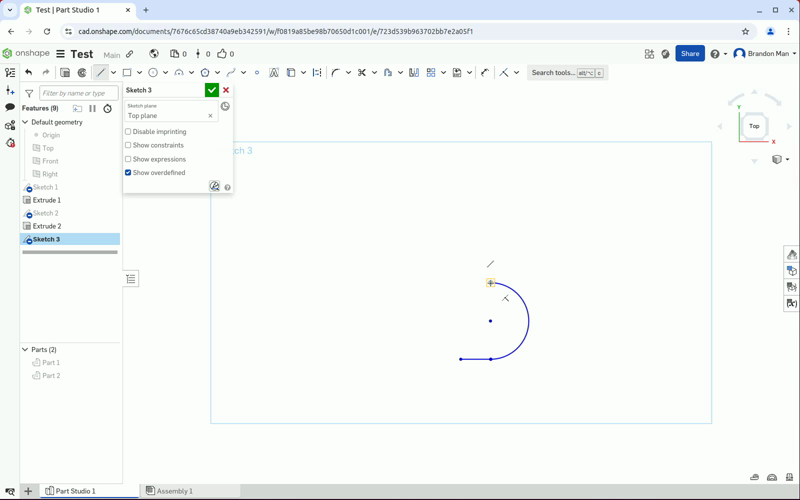
mouse_move(520, 282)
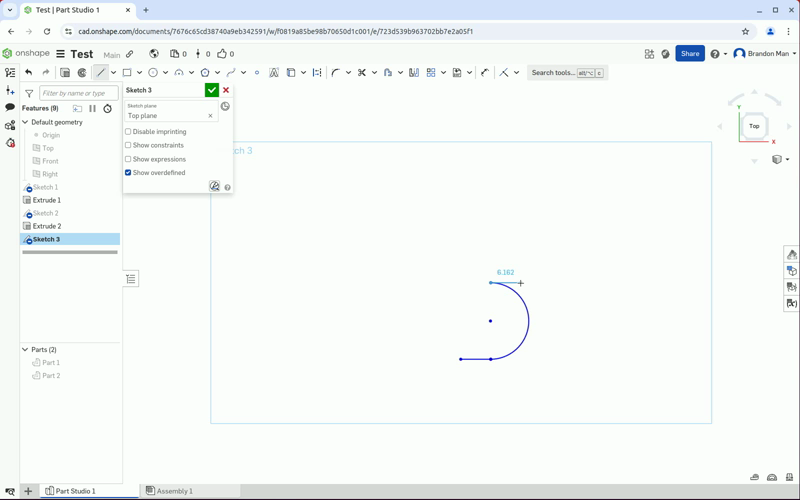
mouse_move(460, 282)
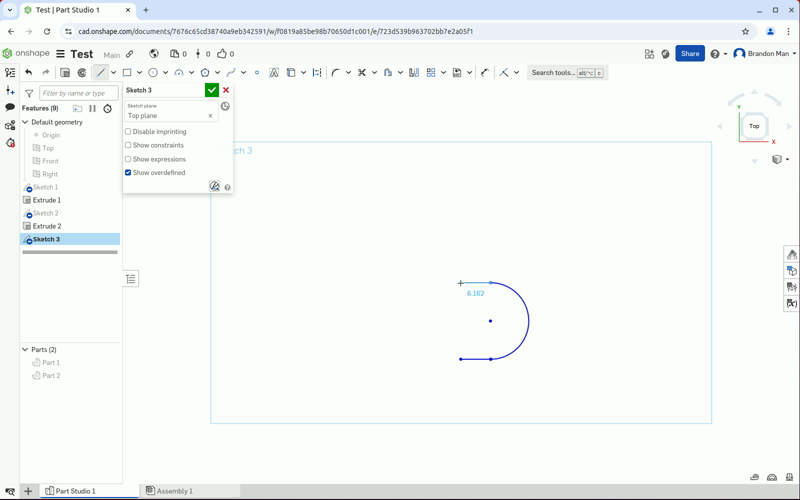
click(460, 282)
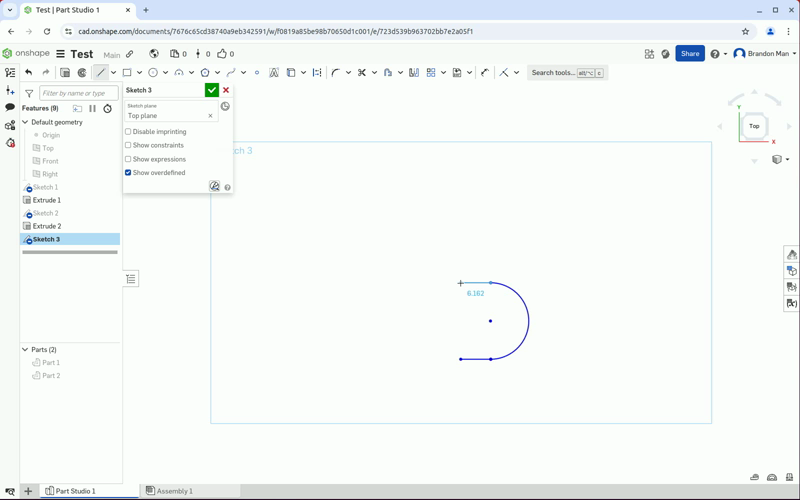
key_up(shift)
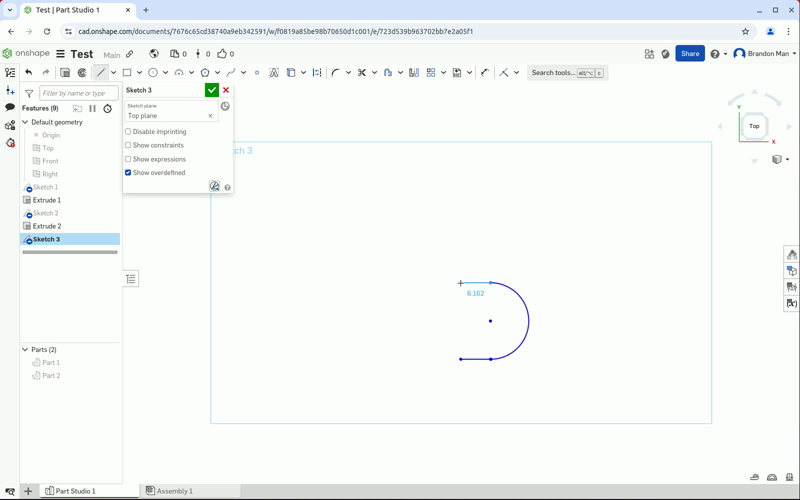
key_down(shift)
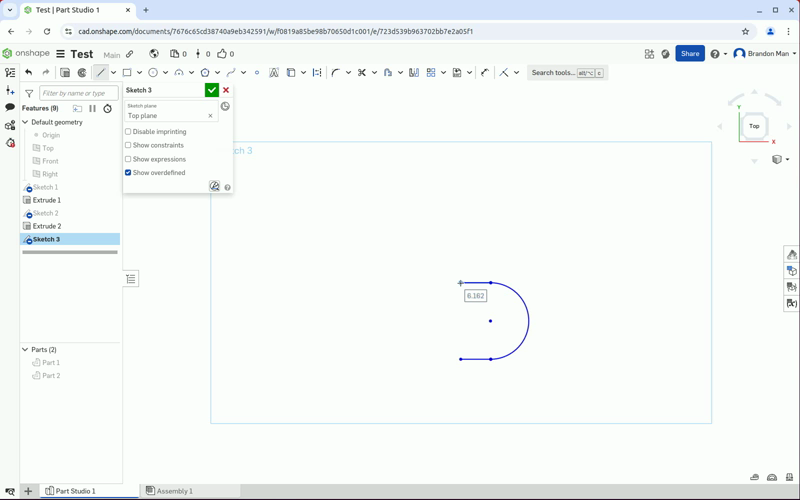
mouse_move(490, 282)
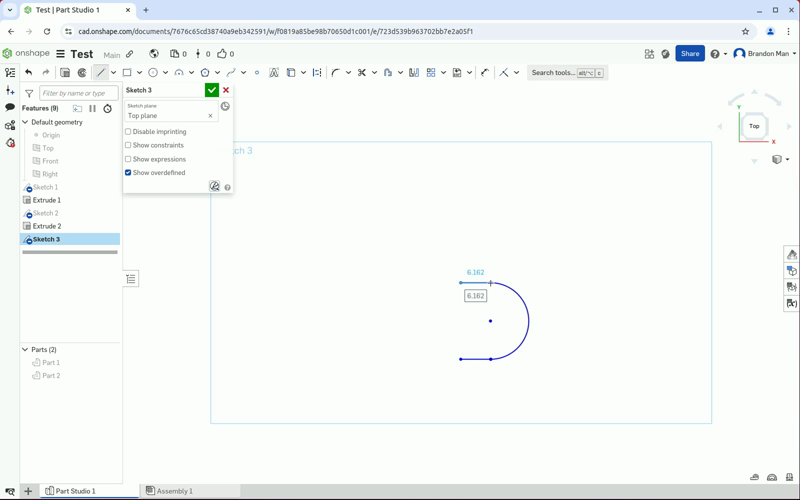
mouse_move(460, 318)
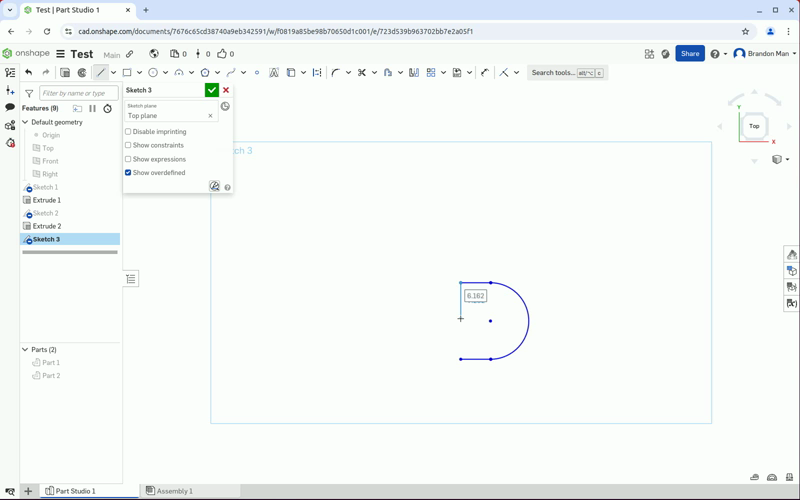
click(460, 318)
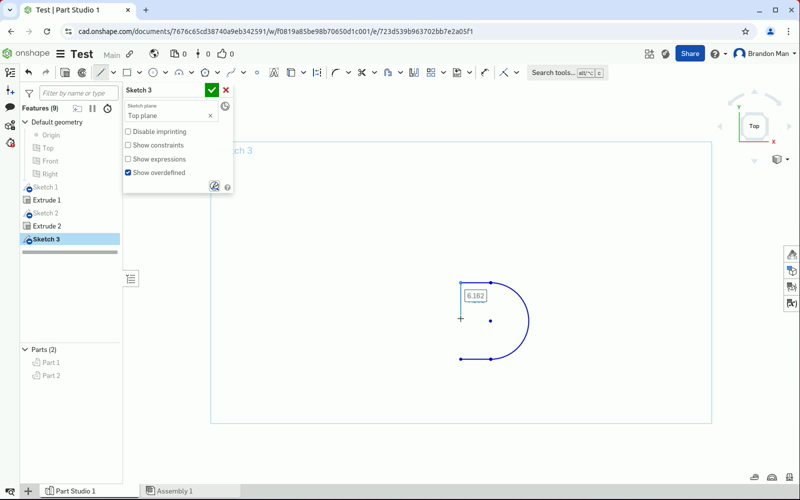
key_up(shift)
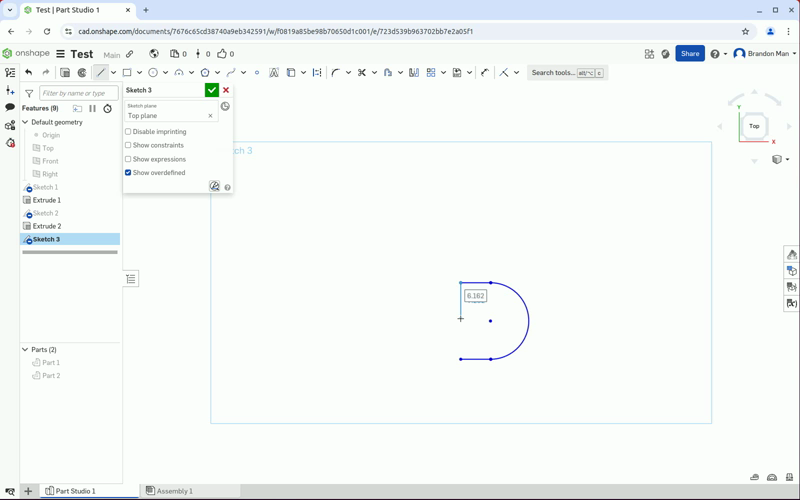
key(esc)
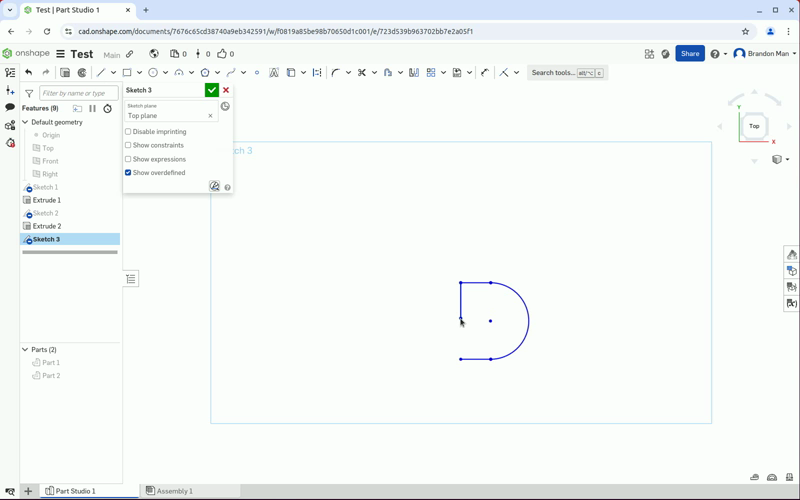
key(a)
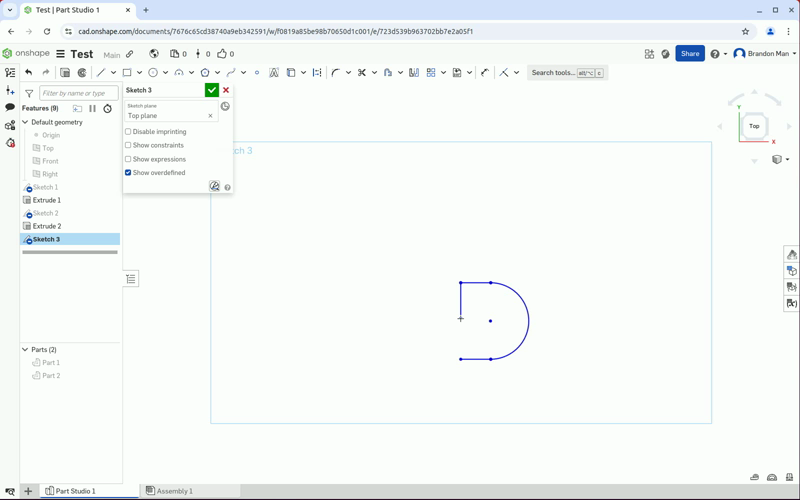
mouse_move(460, 318)
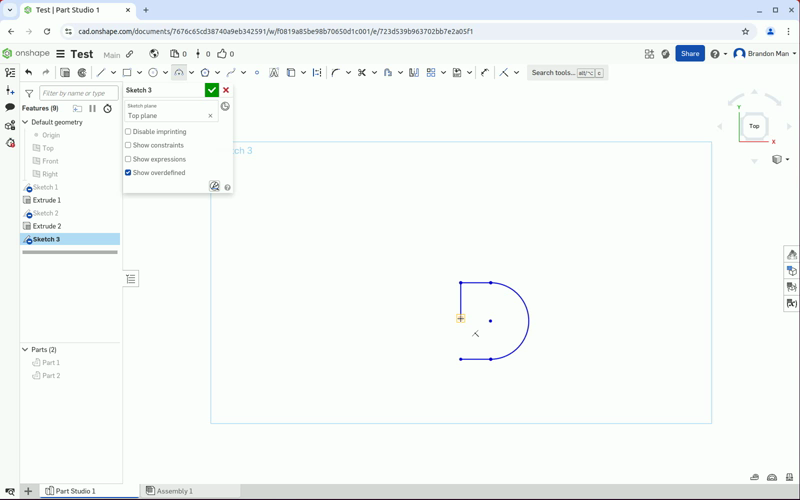
click(460, 318)
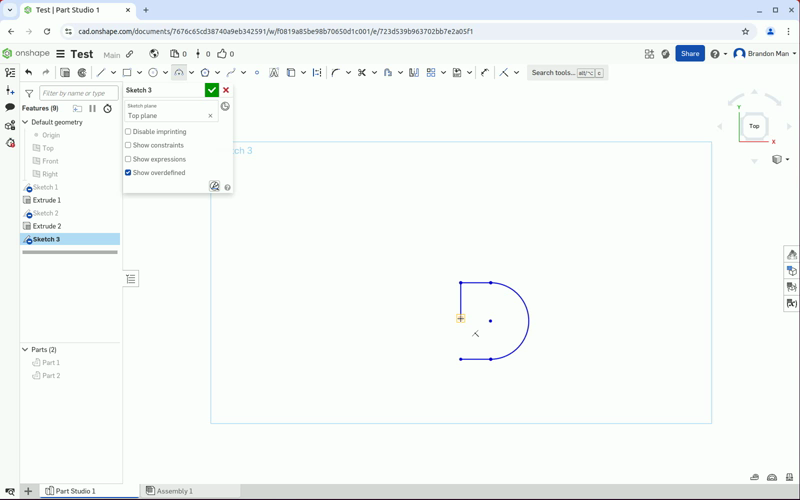
key_down(shift)
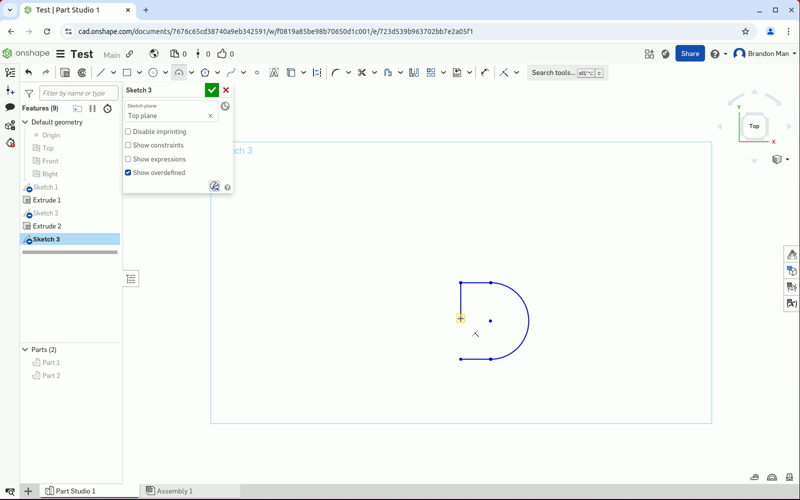
mouse_move(460, 323)
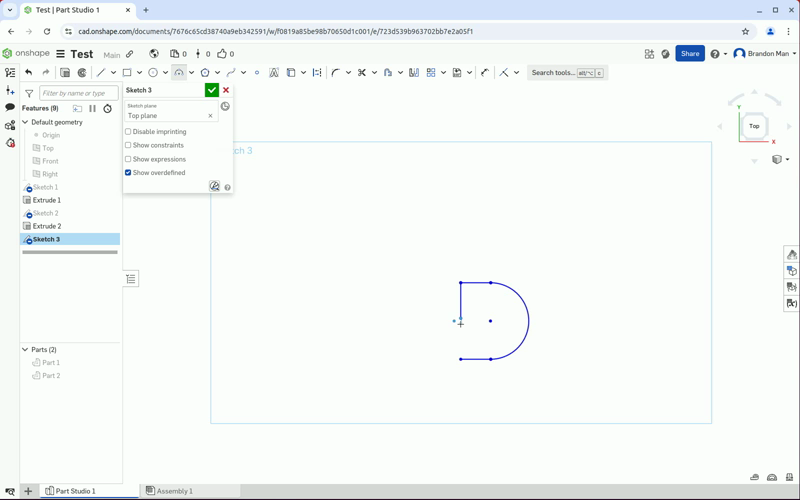
scroll(6)
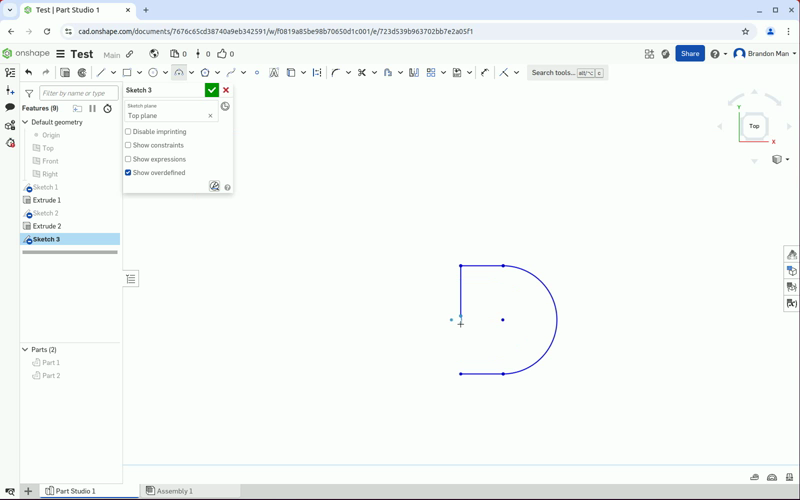
scroll(6)
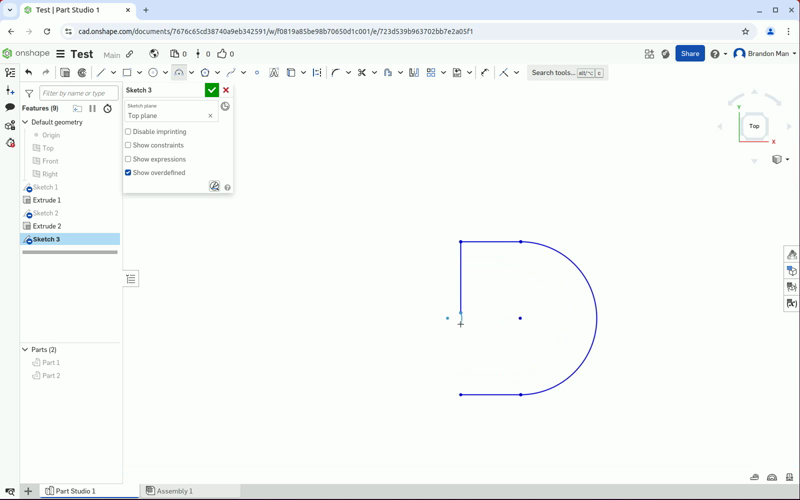
scroll(6)
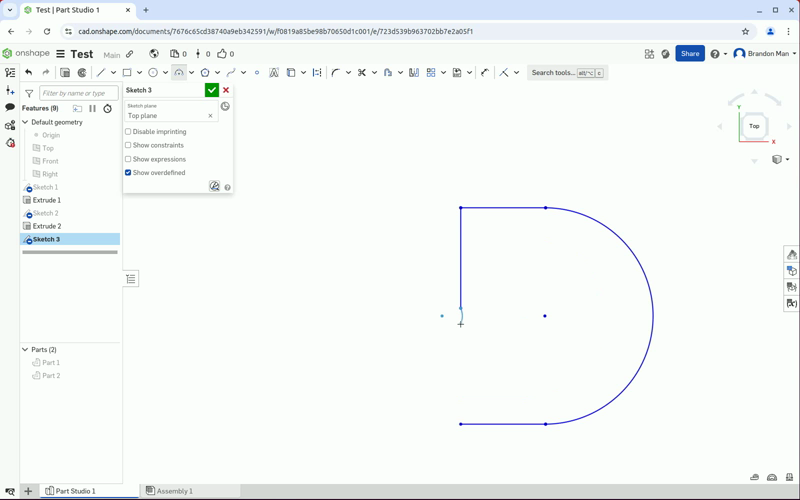
scroll(6)
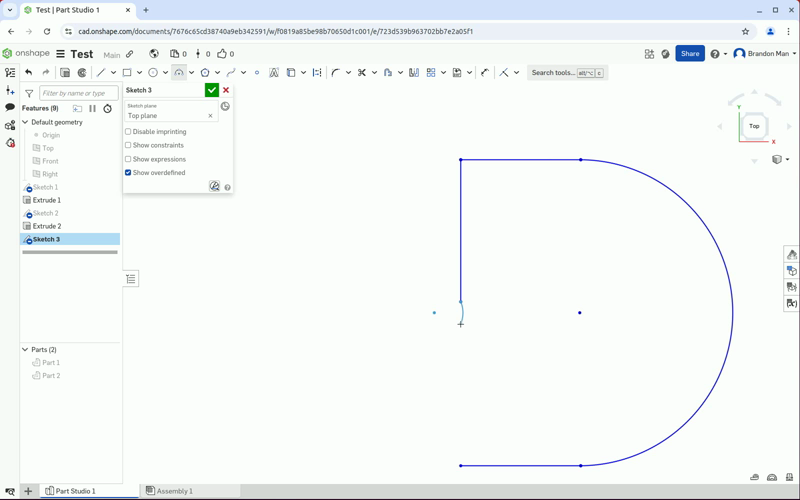
scroll(6)
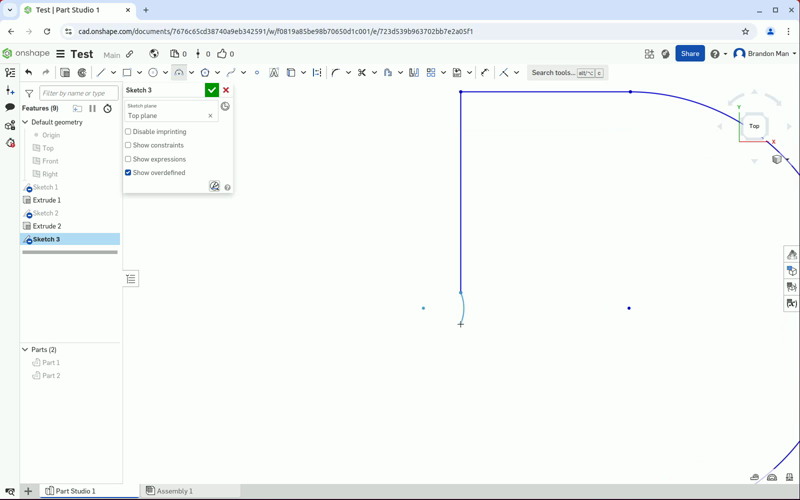
scroll(6)
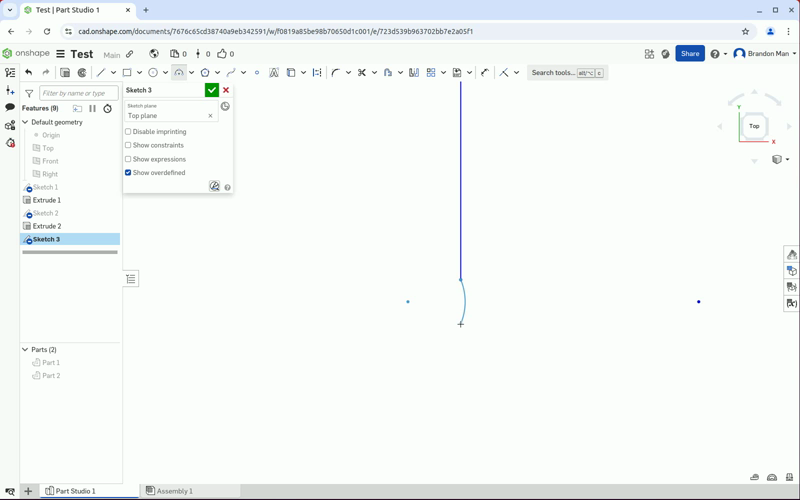
scroll(6)
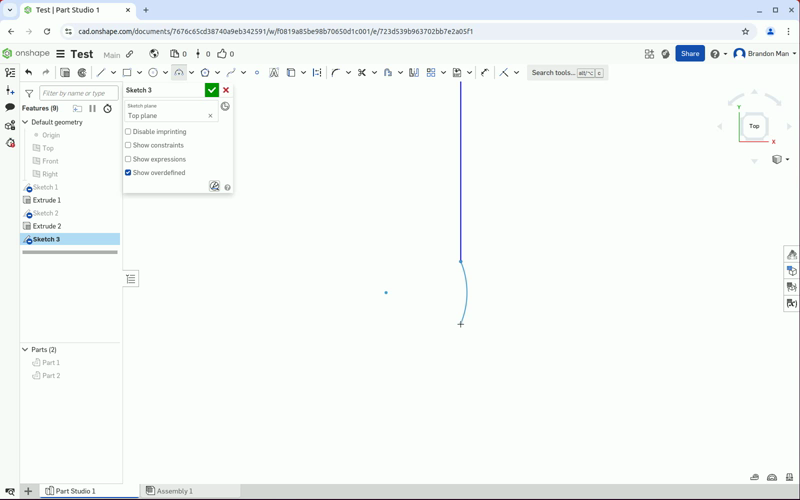
click(460, 323)
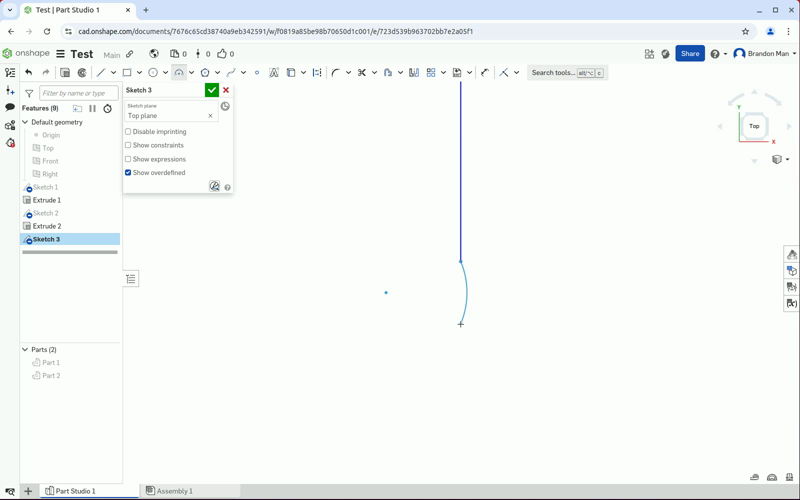
scroll(-6)
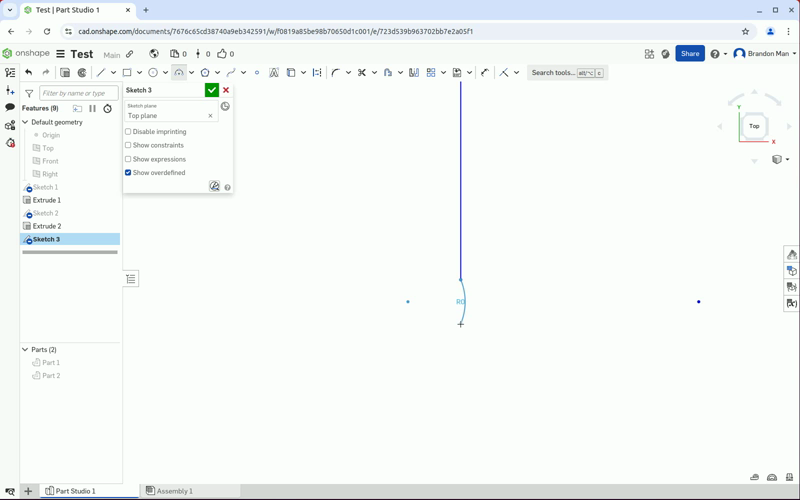
scroll(-6)
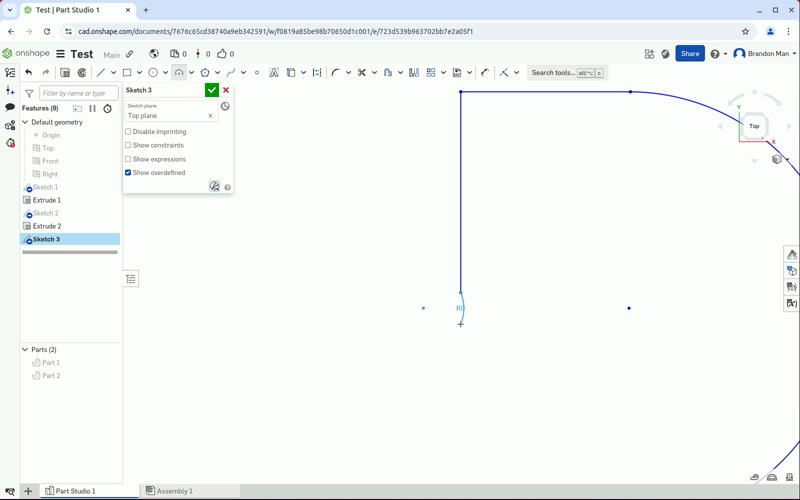
scroll(-6)
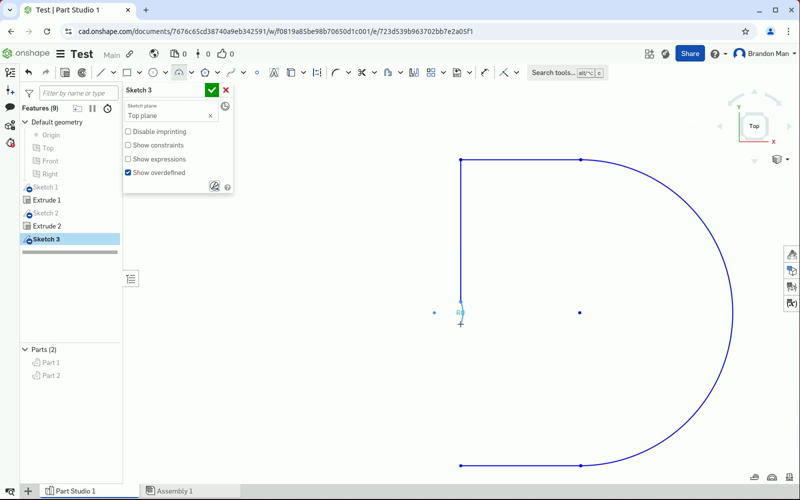
scroll(-6)
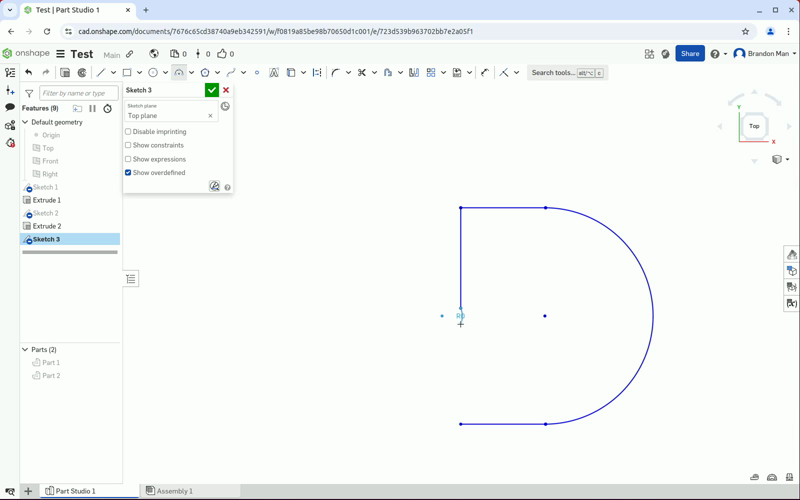
scroll(-6)
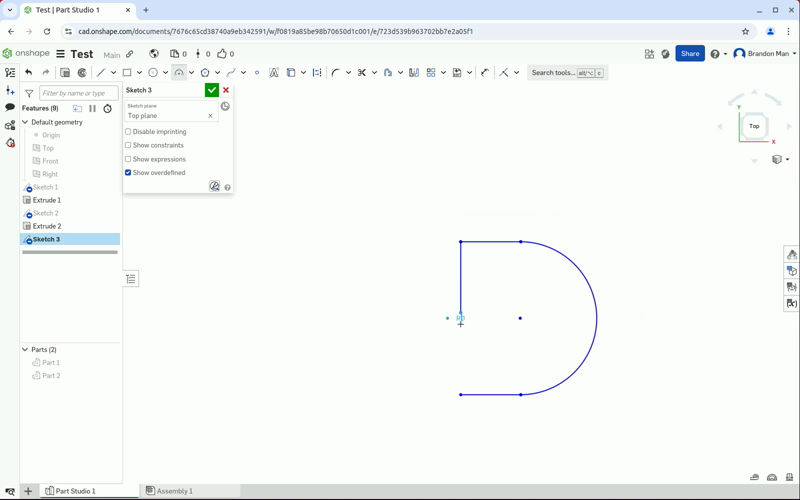
scroll(-6)
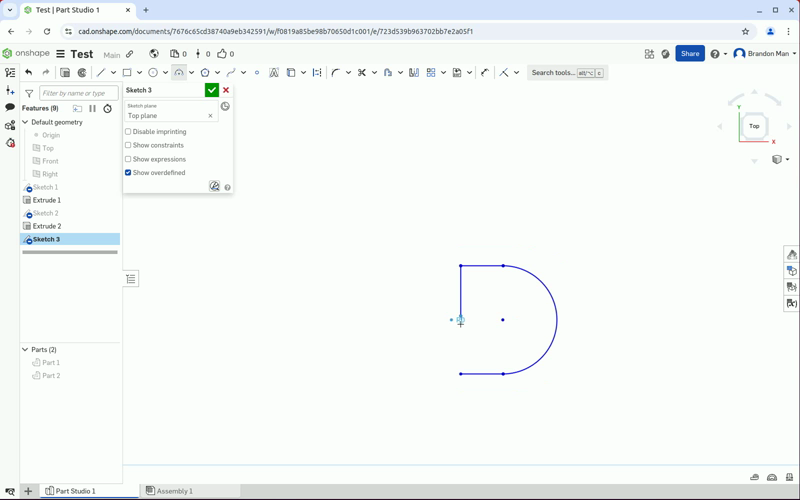
scroll(-6)
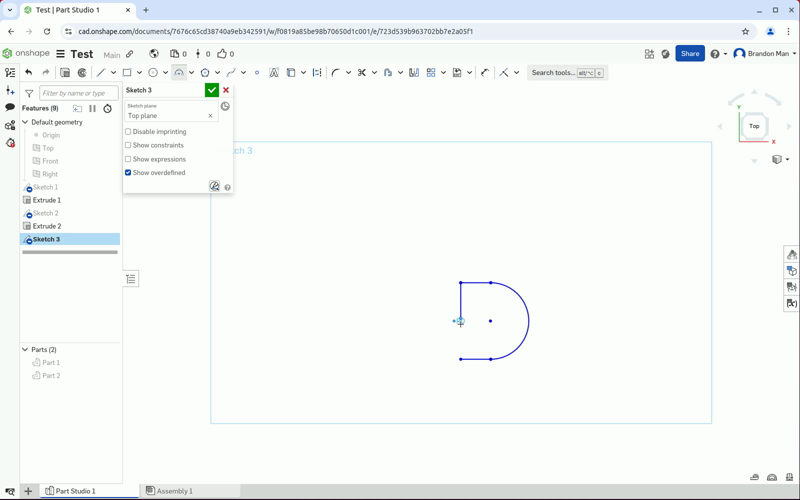
mouse_move(518, 320)
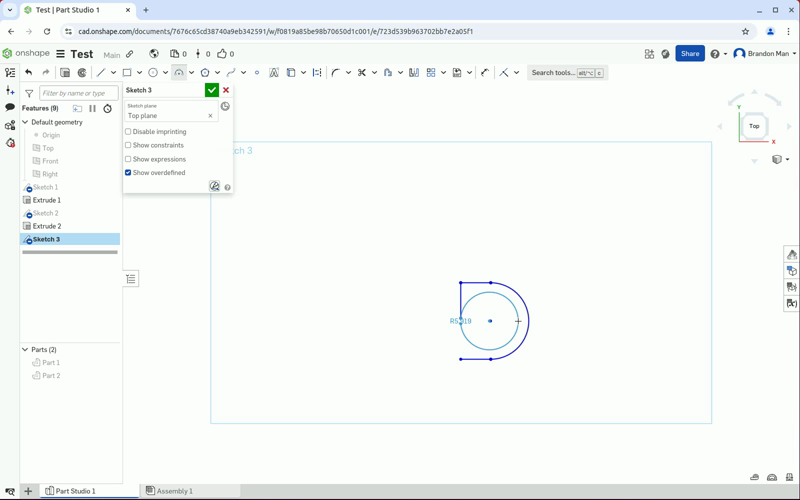
scroll(6)
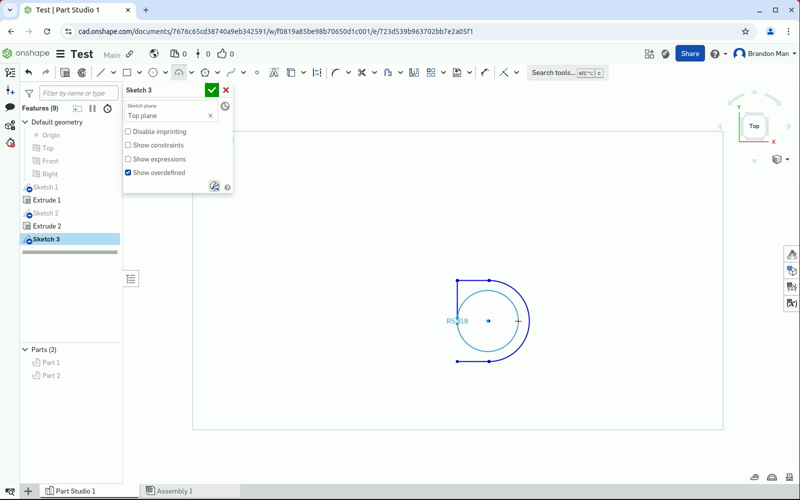
scroll(6)
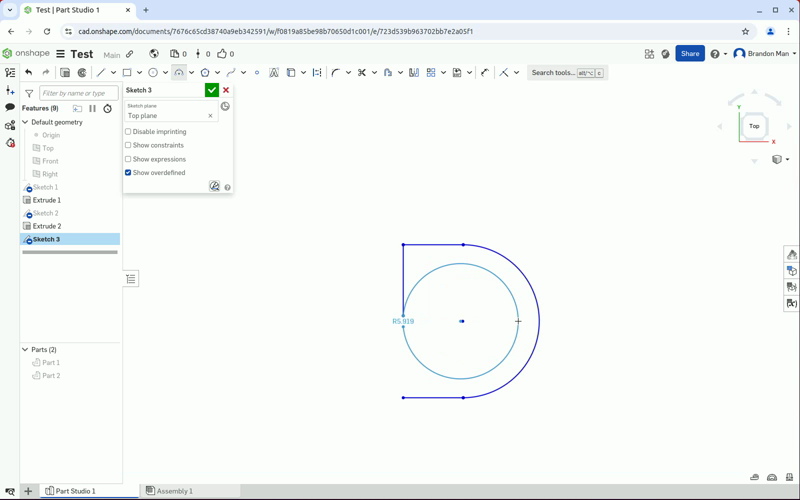
scroll(6)
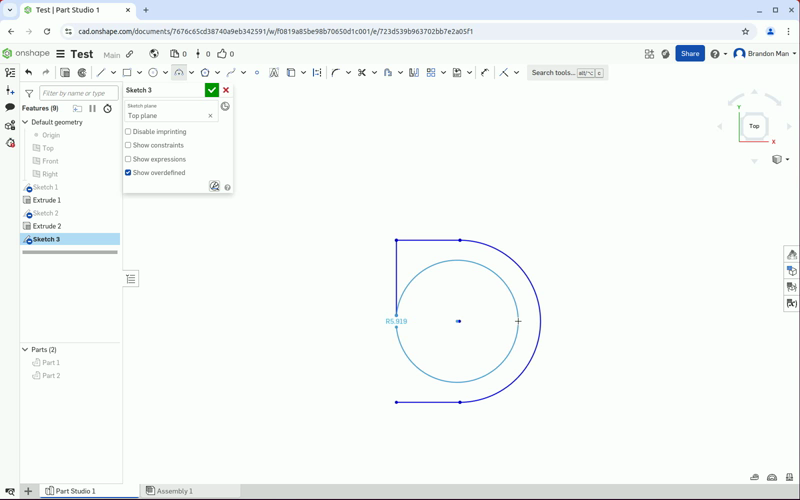
scroll(6)
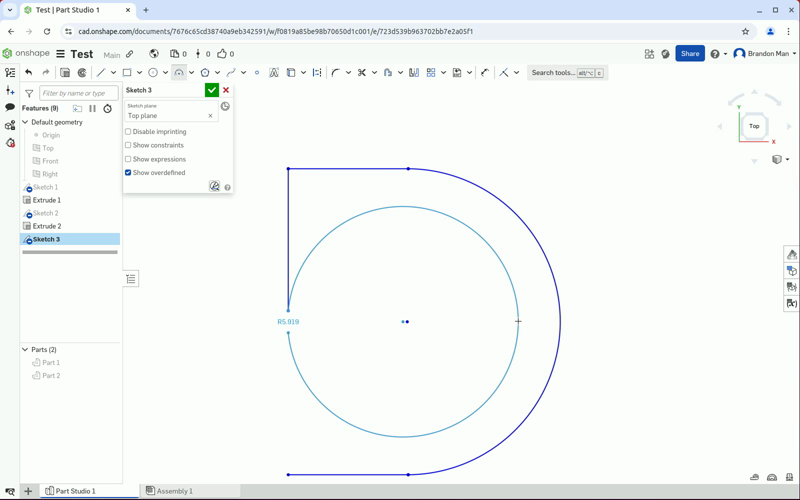
scroll(6)
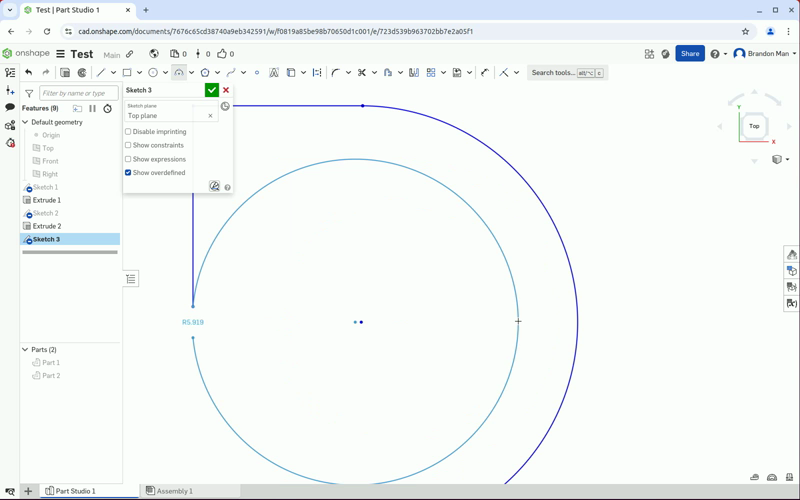
scroll(6)
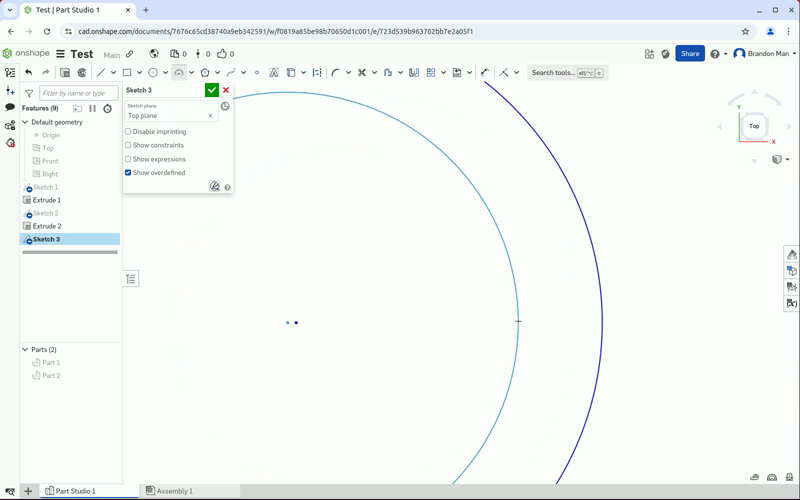
scroll(6)
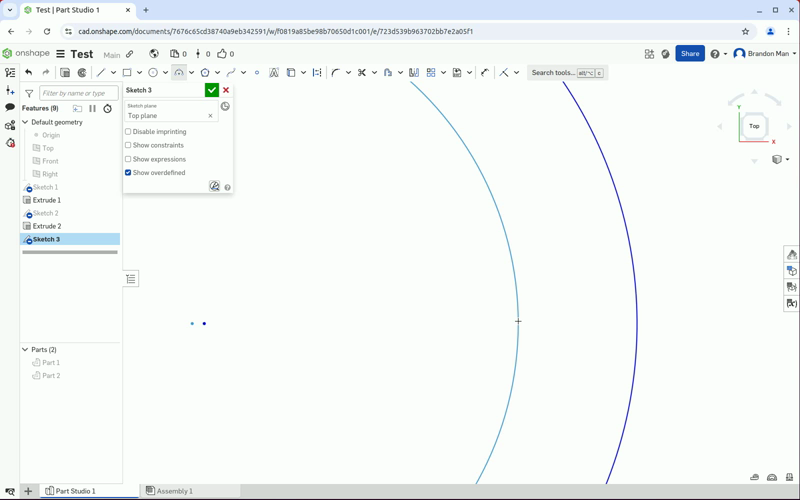
click(518, 320)
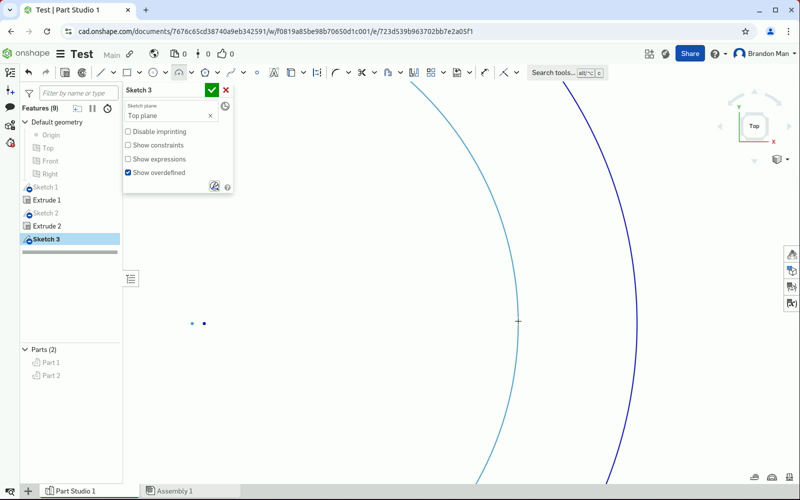
scroll(-6)
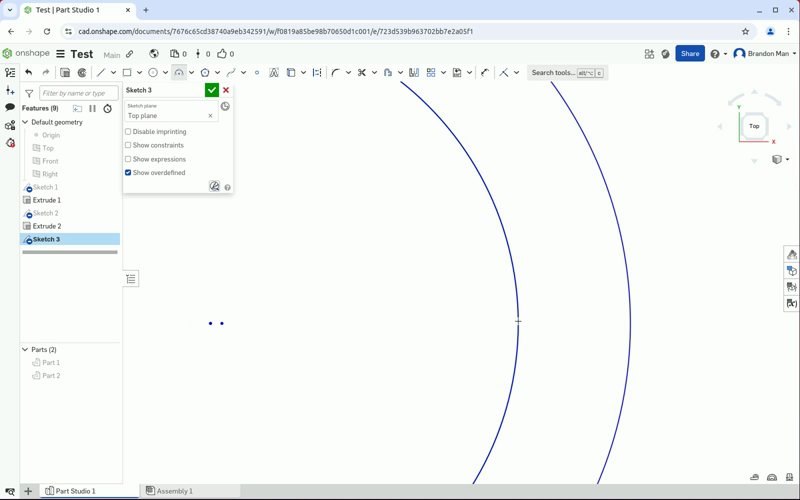
scroll(-6)
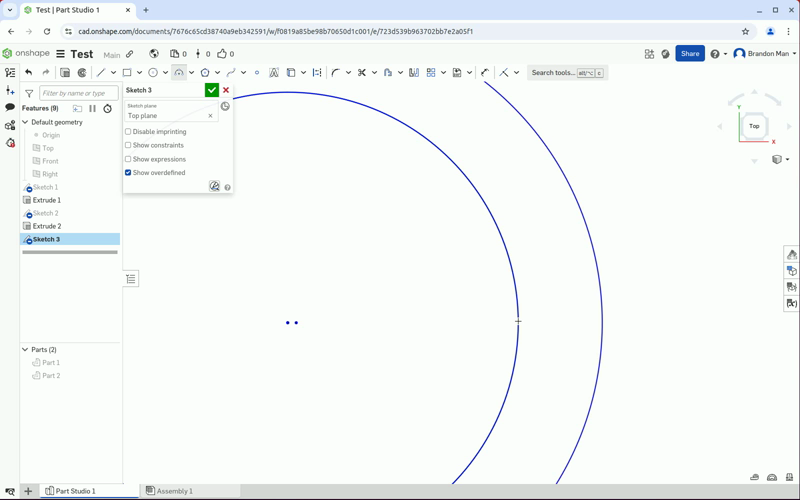
scroll(-6)
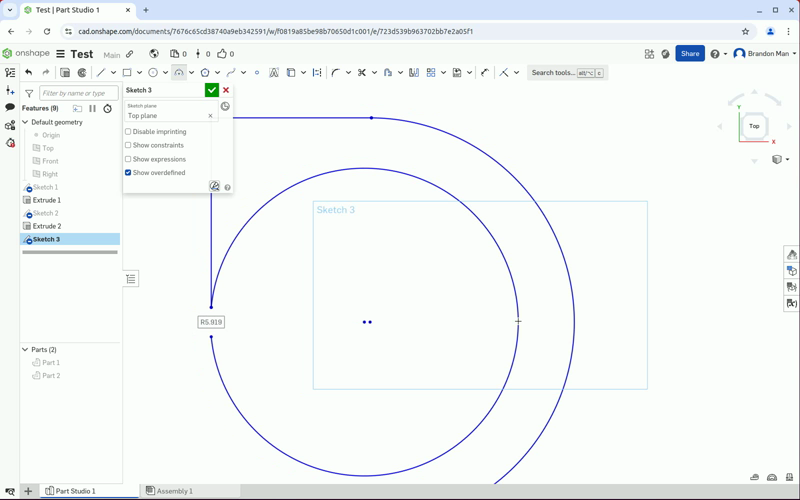
scroll(-6)
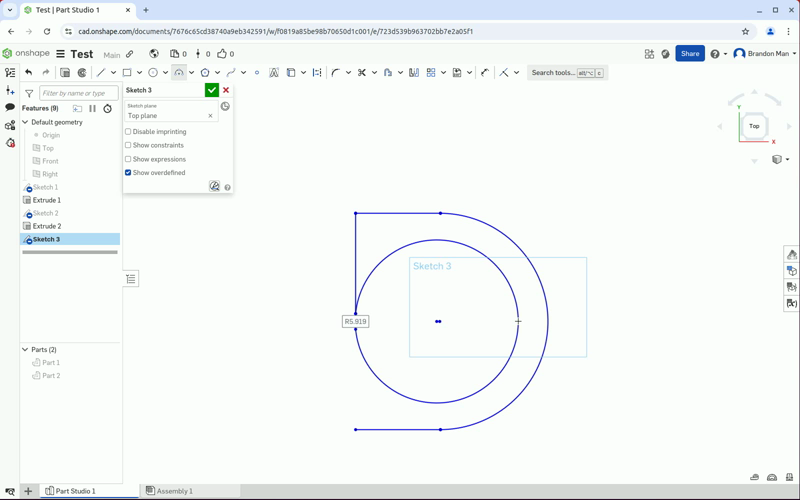
scroll(-6)
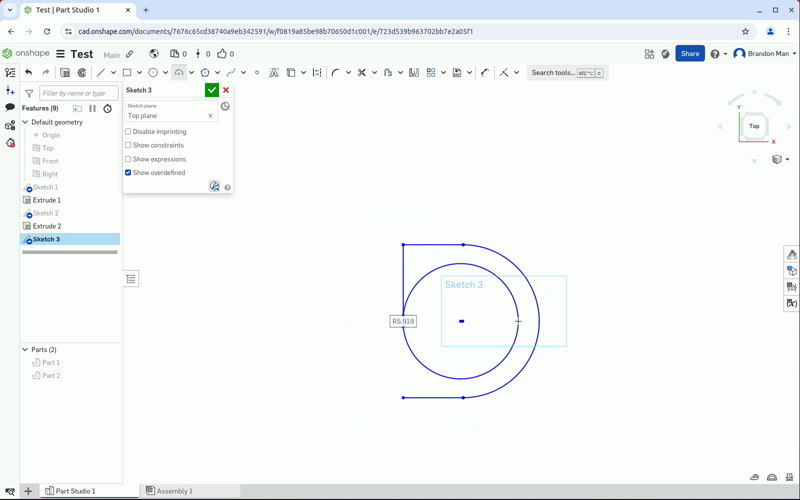
scroll(-6)
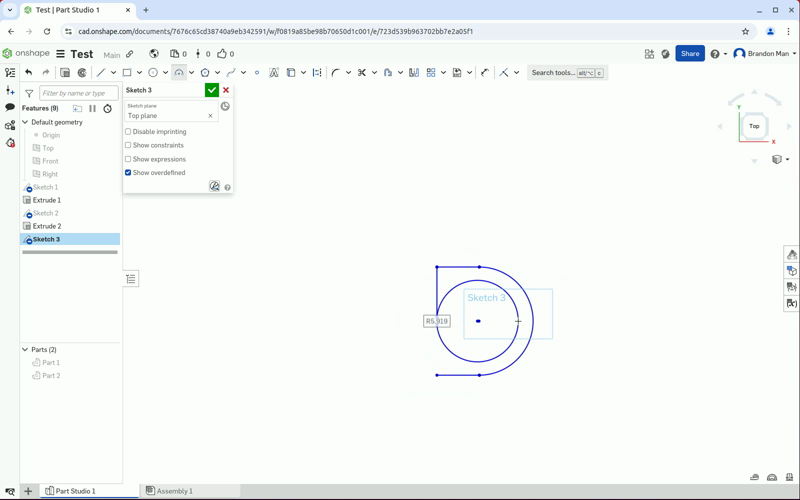
scroll(-6)
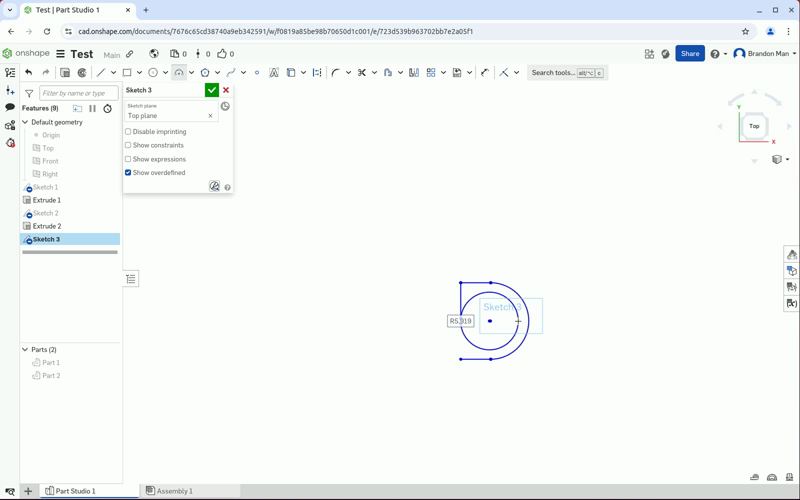
key_up(shift)
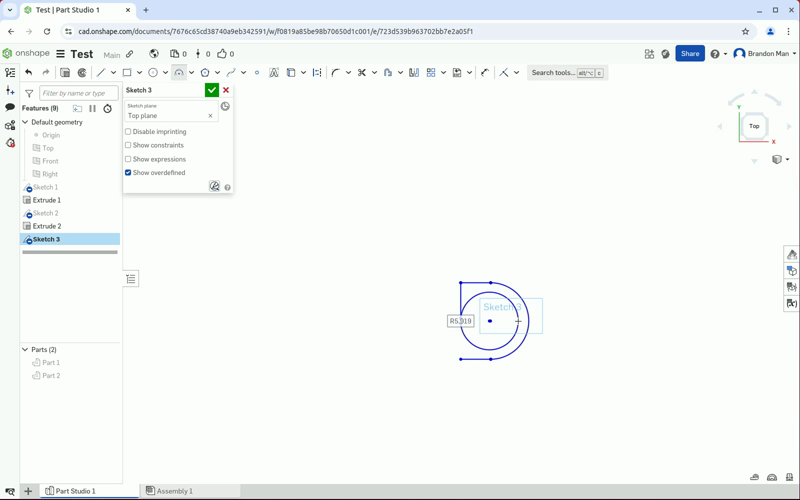
key(esc)
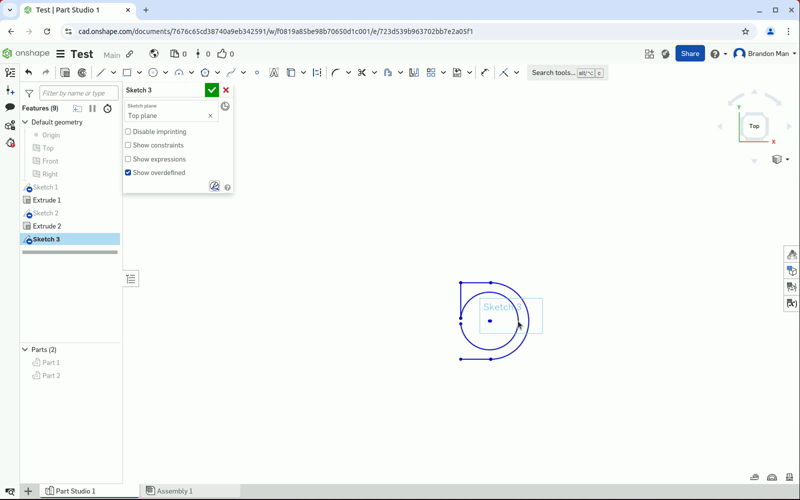
key(l)
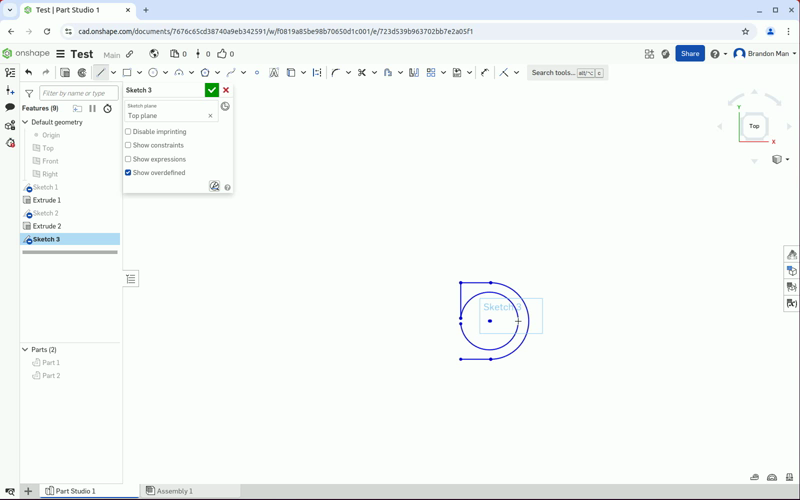
mouse_move(460, 323)
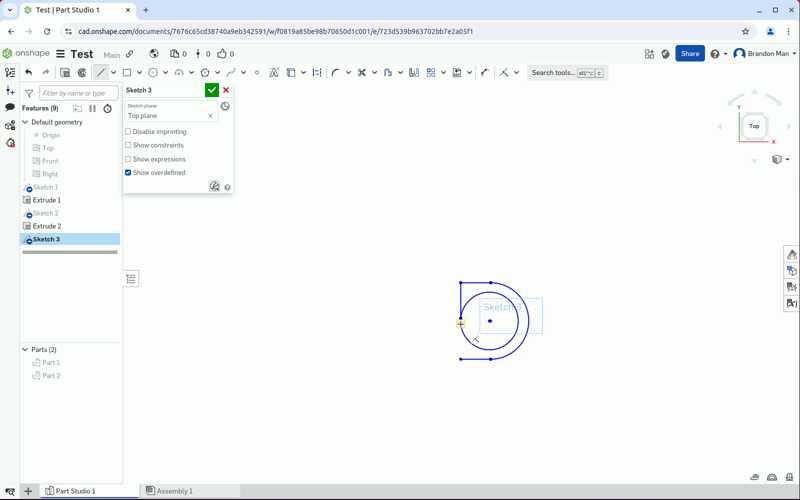
click(460, 323)
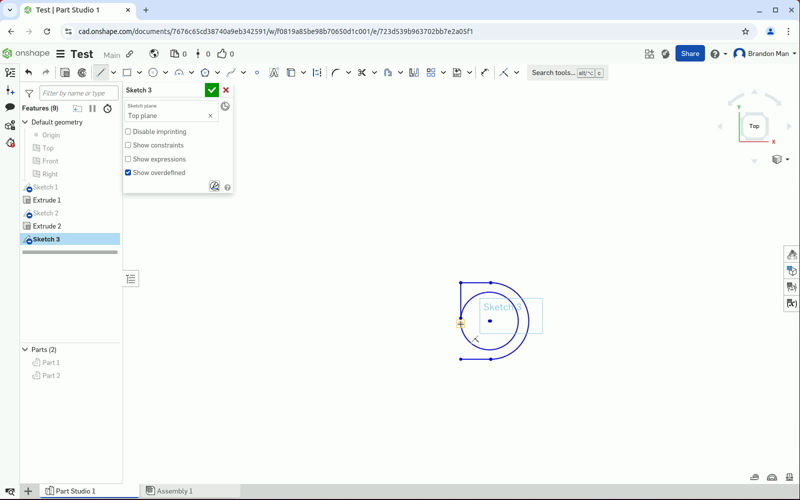
mouse_move(490, 323)
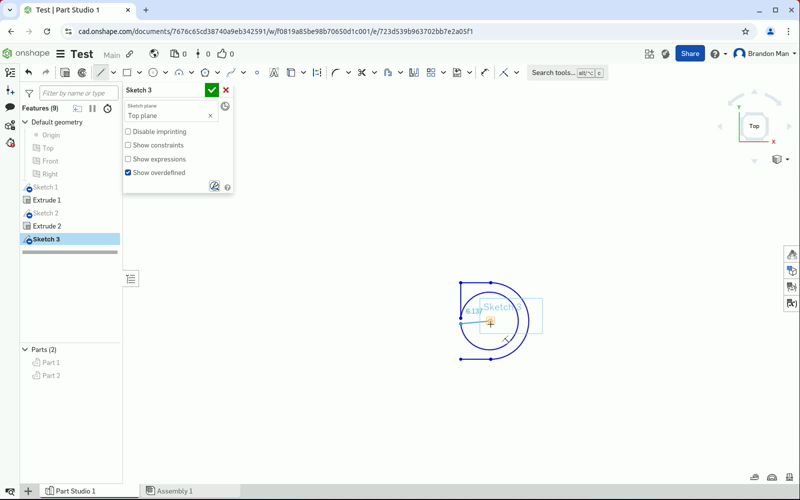
key_down(shift)
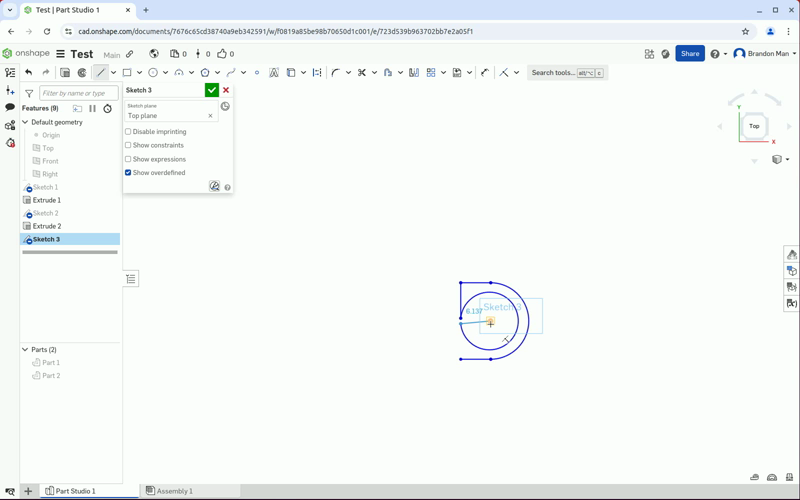
mouse_move(460, 359)
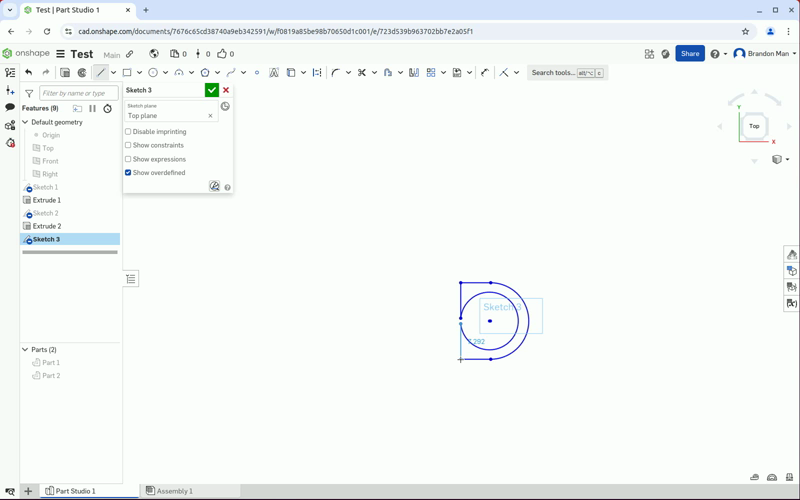
key_up(shift)
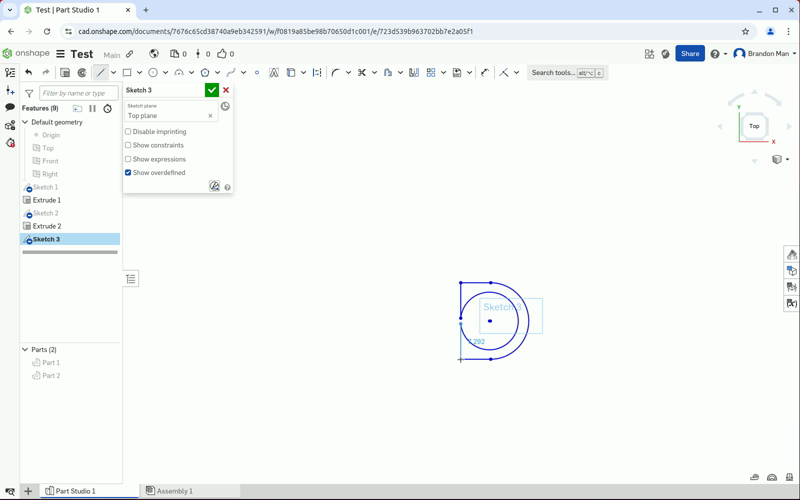
click(460, 359)
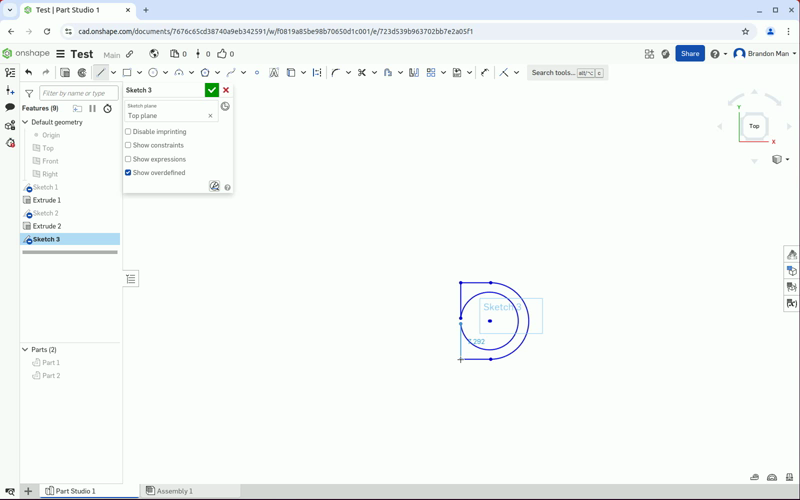
key(esc)
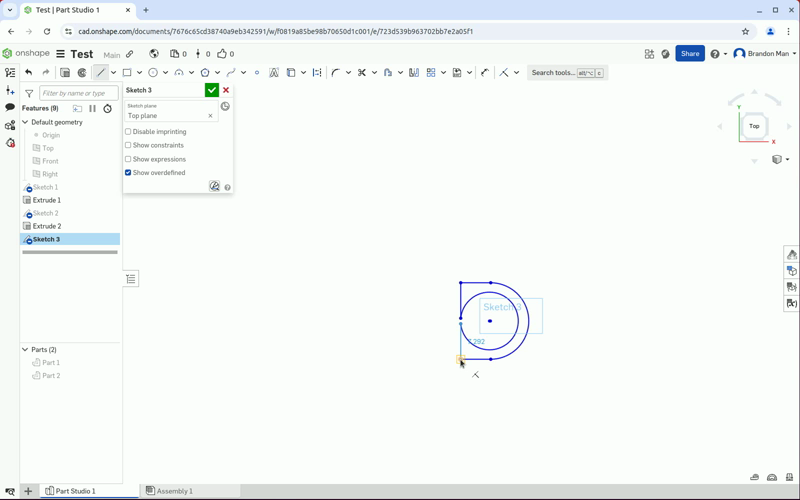
mouse_move(469, 347)
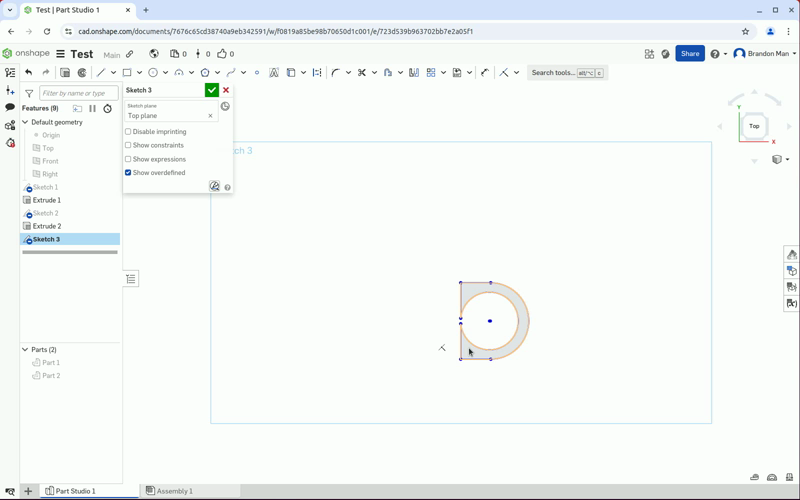
click(469, 347)
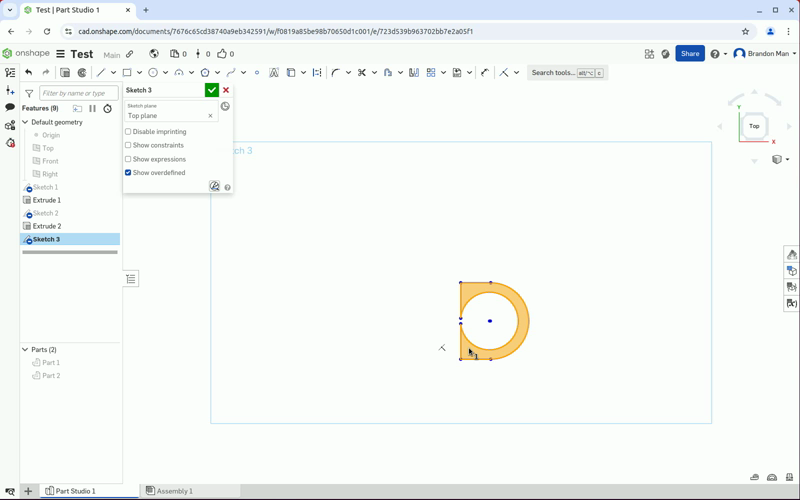
mouse_move(73, 352)
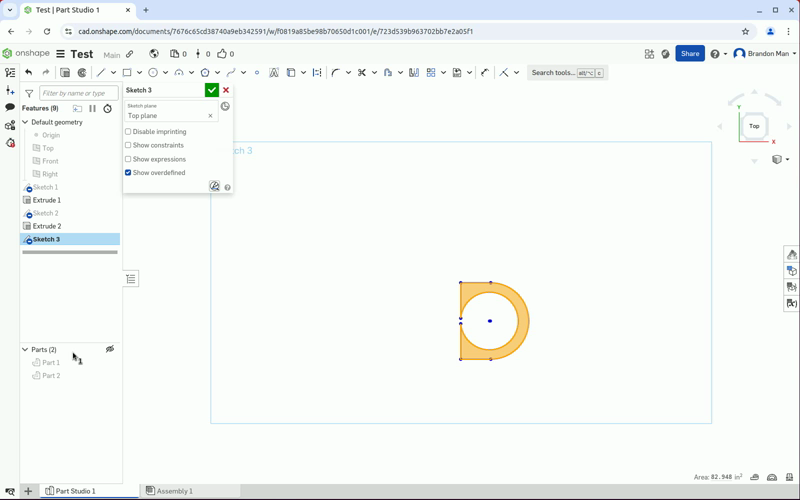
key(shift+y)
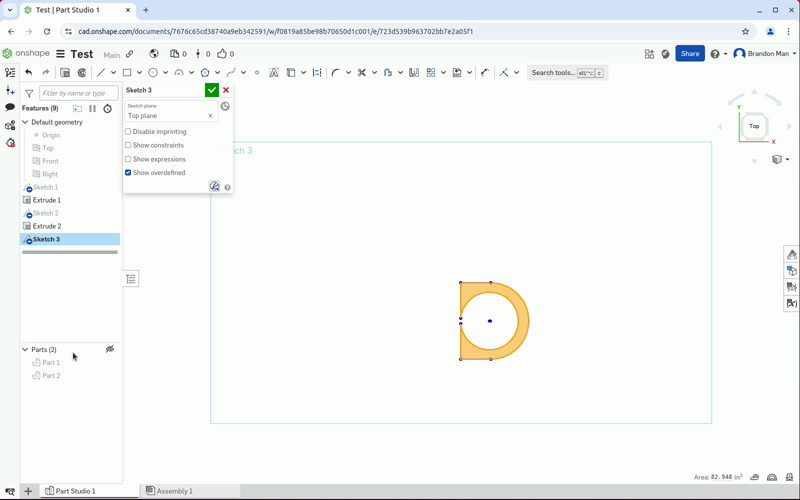
key(shift+e)
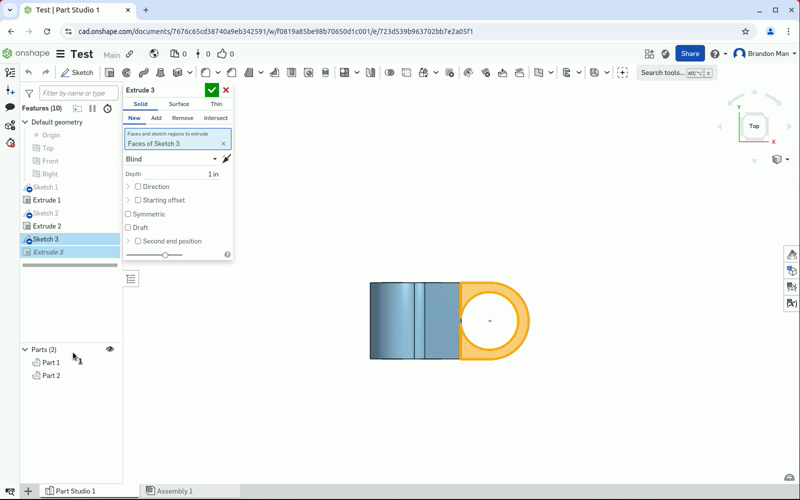
mouse_move(143, 106)
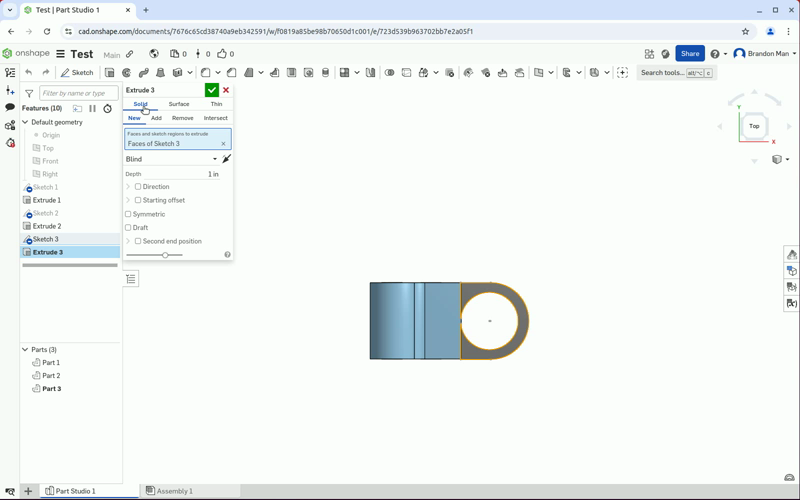
click(143, 106)
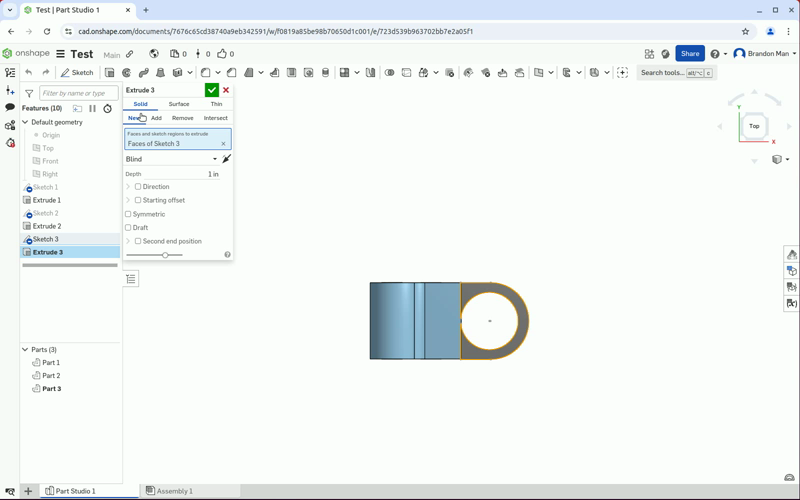
mouse_move(137, 120)
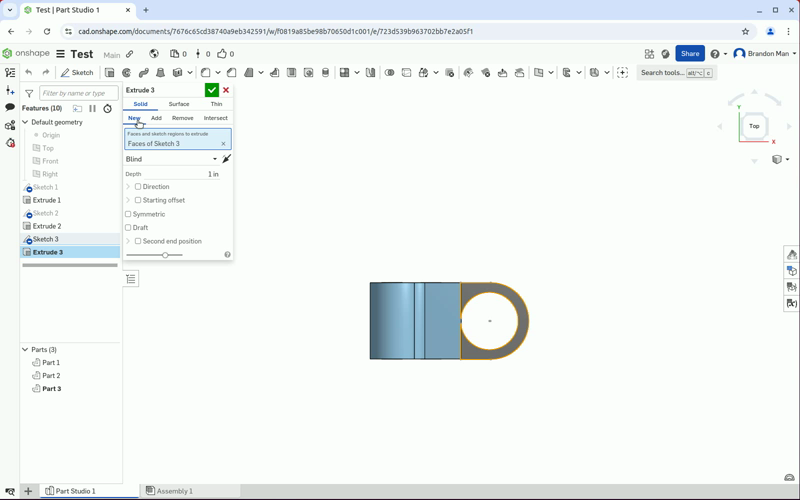
click(137, 120)
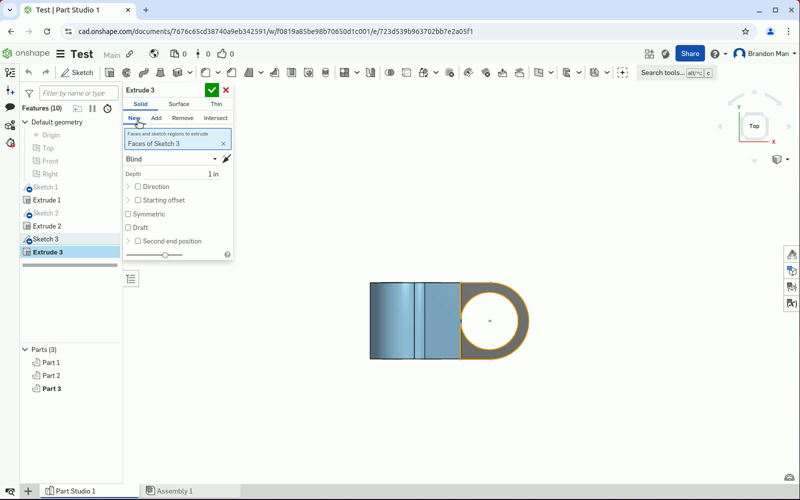
key(tab, 4)
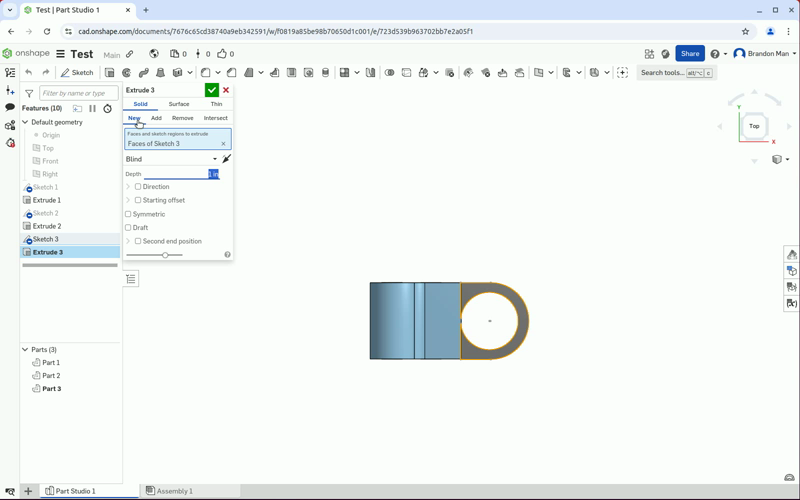
text(12.517)
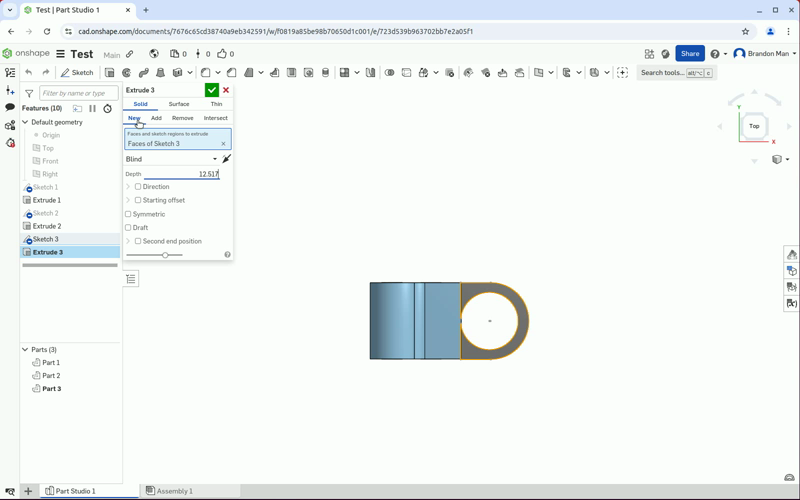
key(enter)
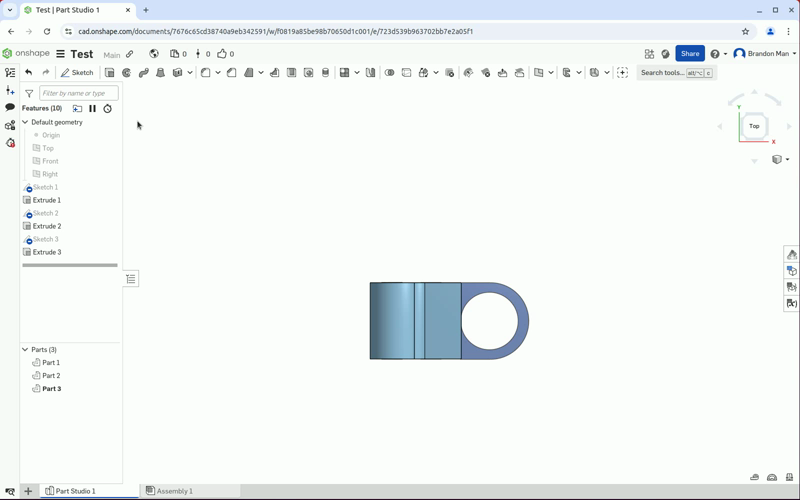
key(shift+h)
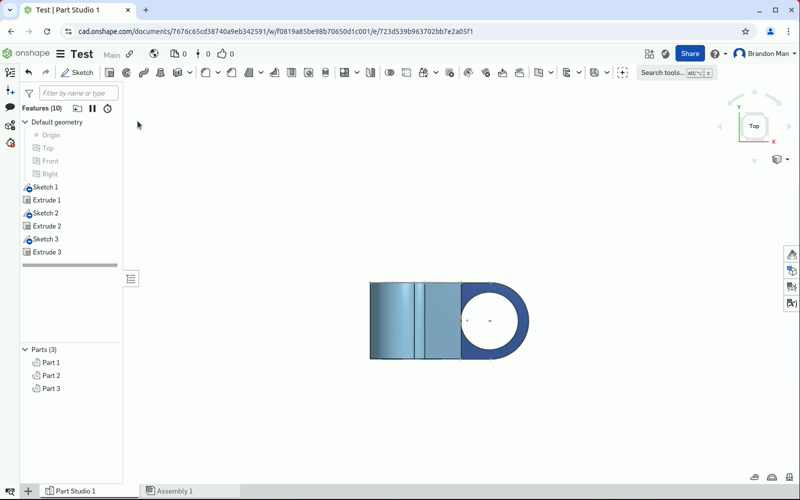
key(shift+h)
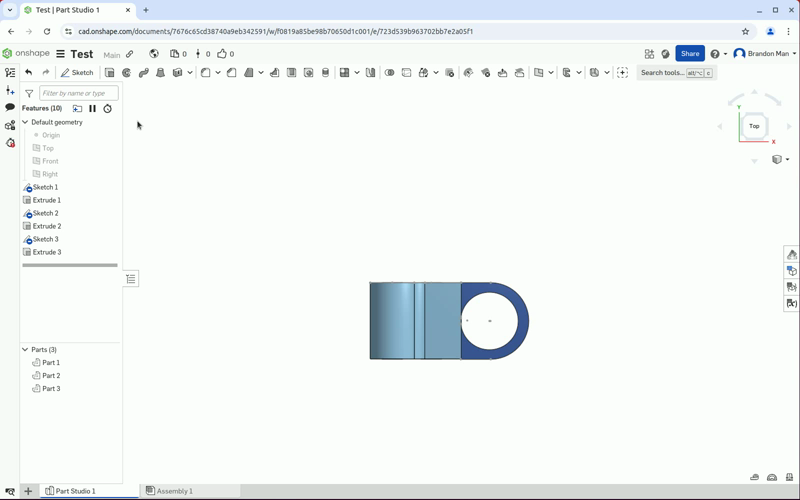
key(shift+7)
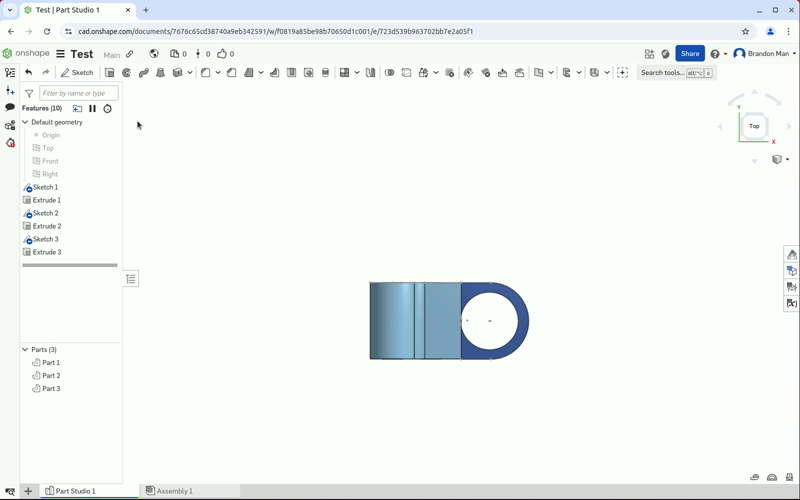
key(up, 3)
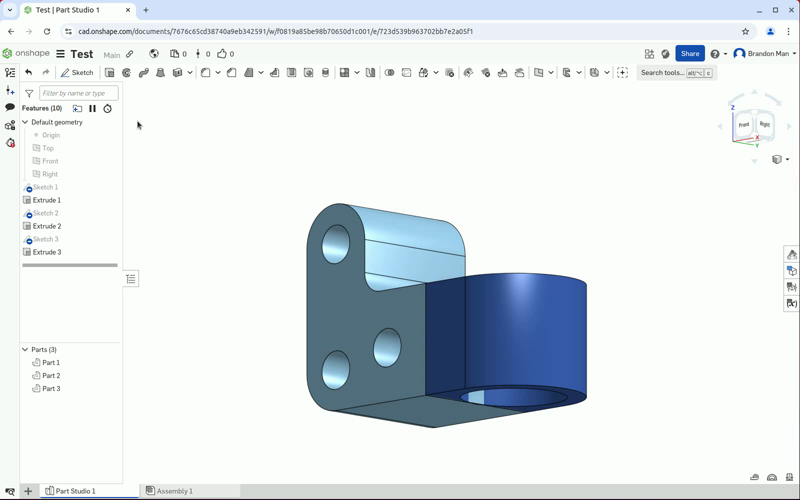
key(left, 3)
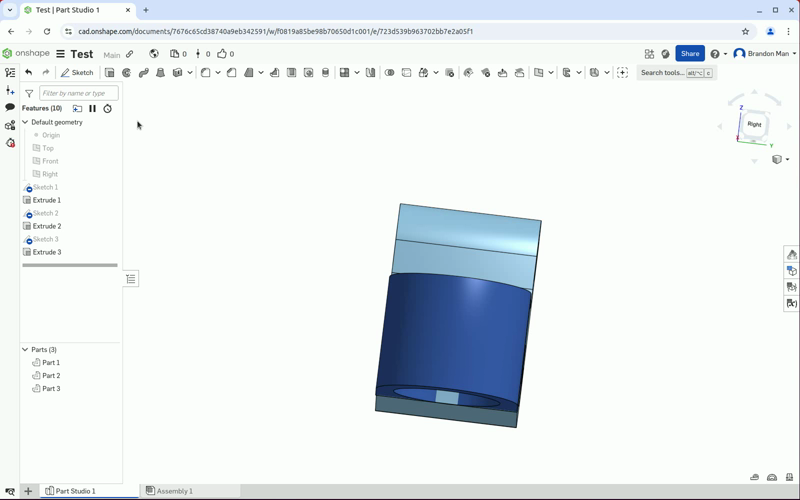
key(right, 3)
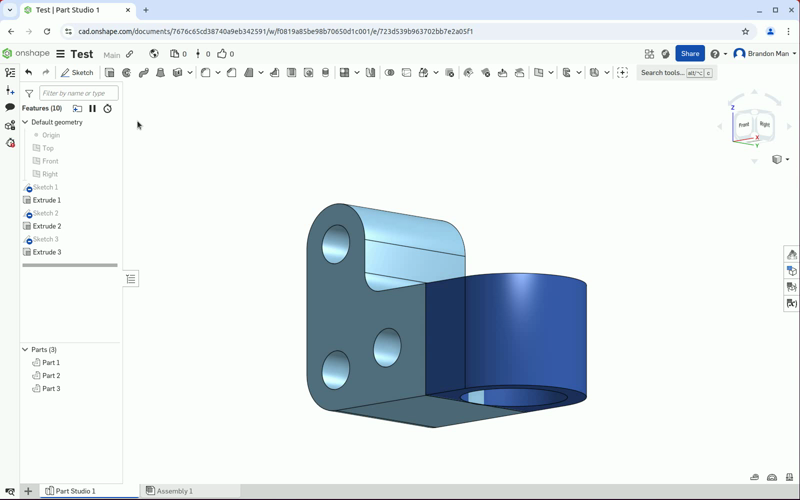
key(down, 3)
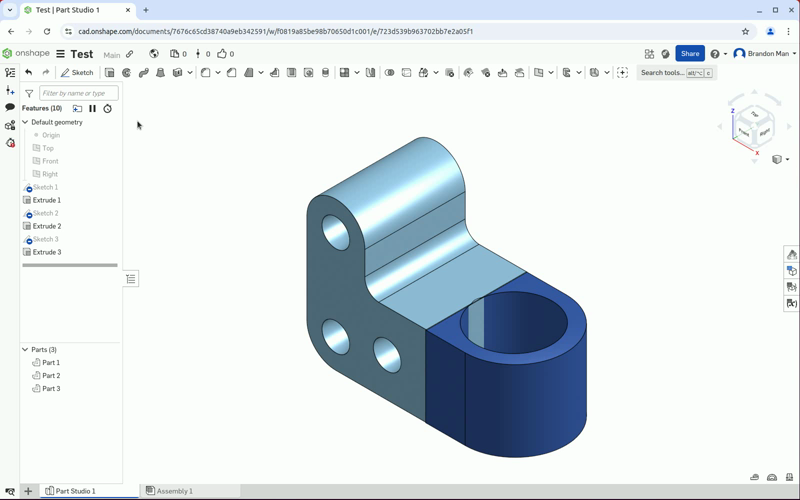
mouse_move(73, 189)
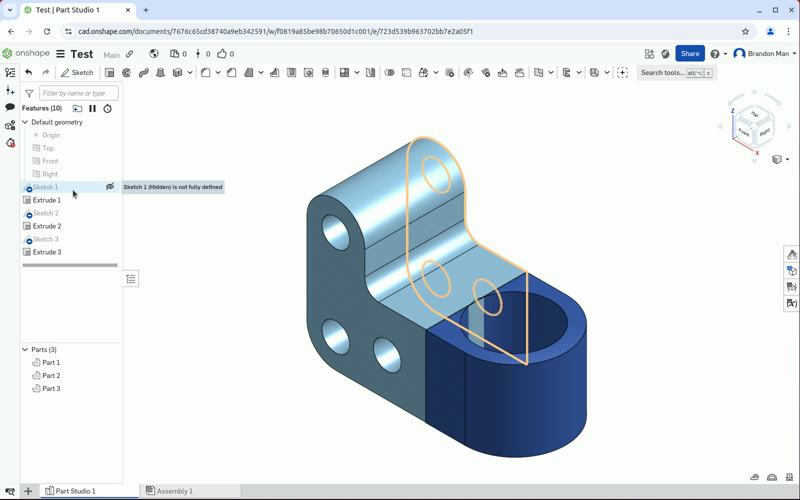
click(73, 189)